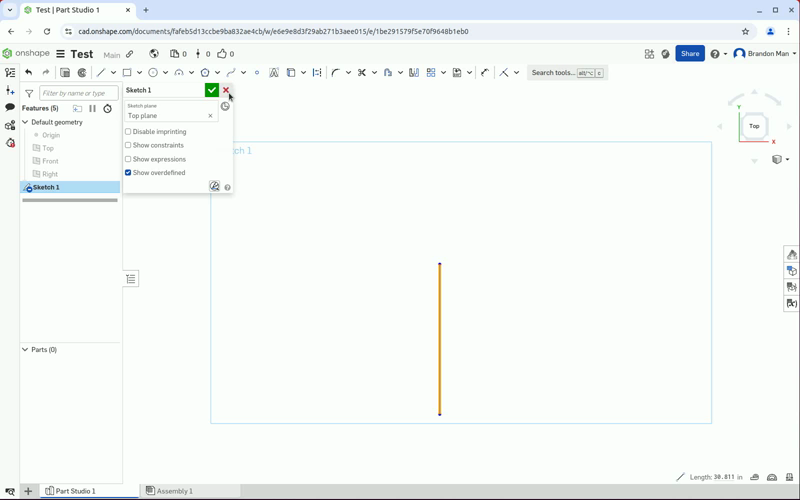
key(shift+h)
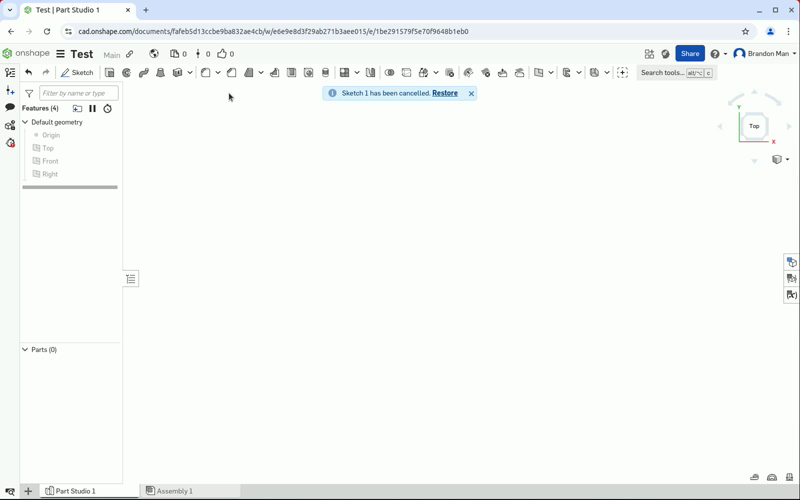
mouse_move(73, 352)
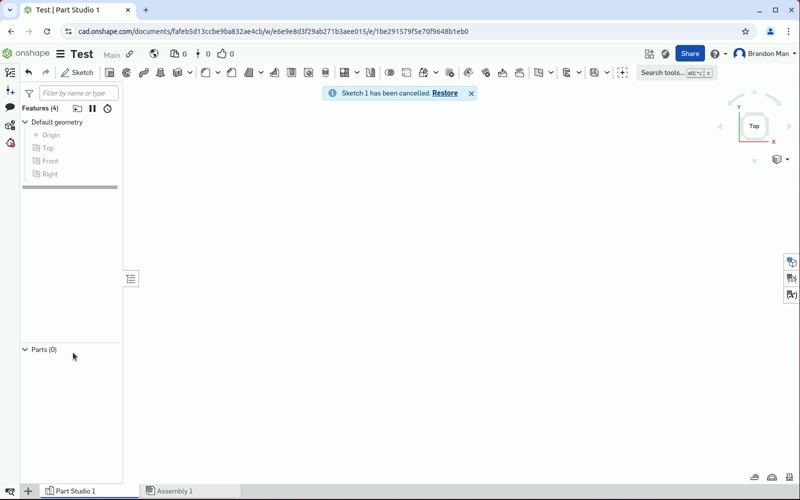
key(y)
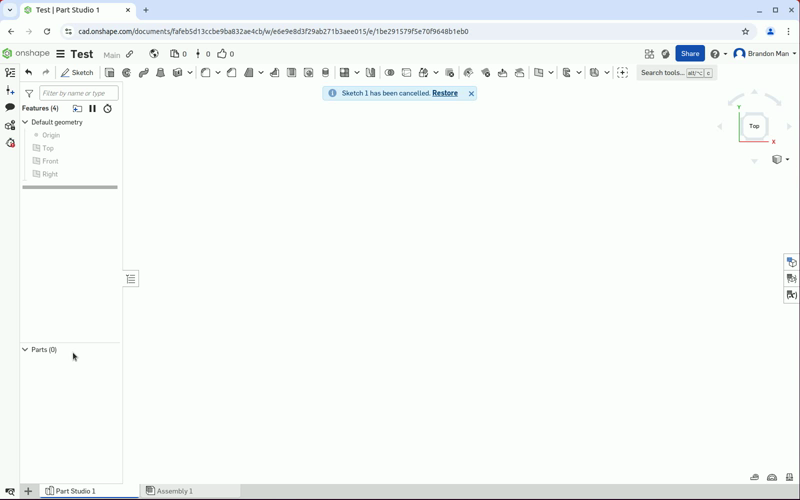
key(shift+p)
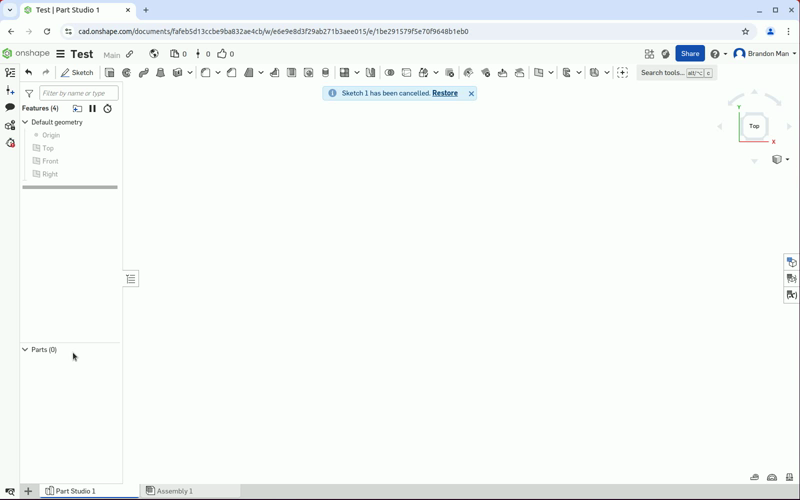
key(space)
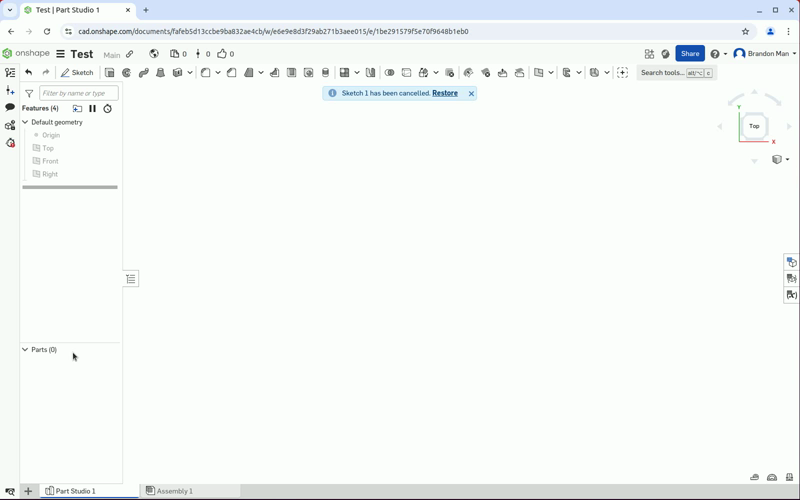
key_down(shift)
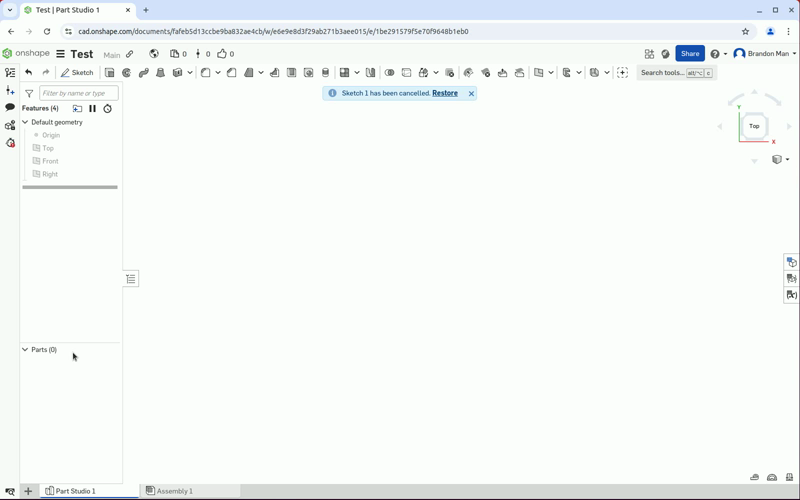
key(up)
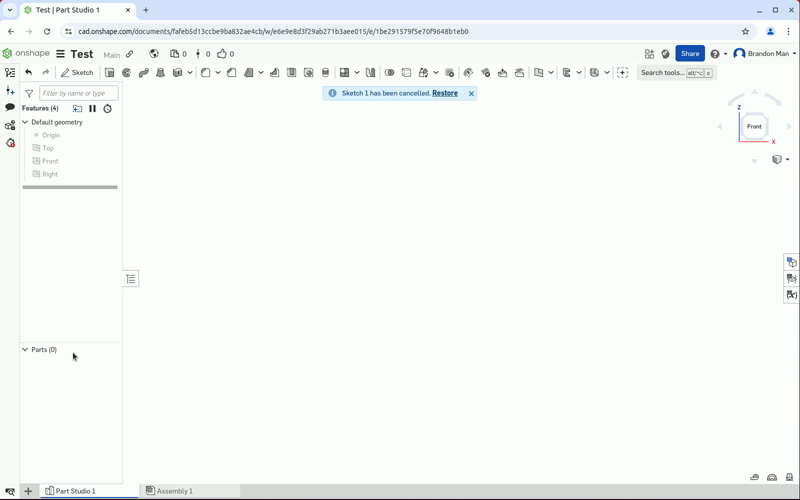
key_up(shift)
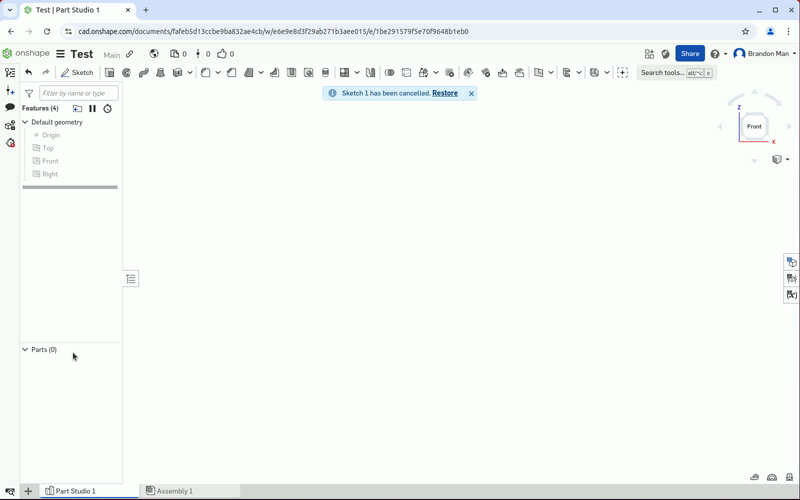
mouse_move(73, 352)
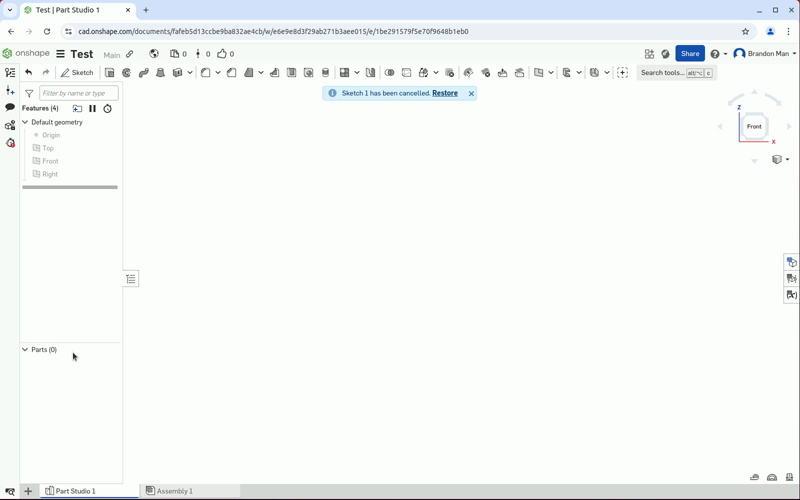
key(shift+y)
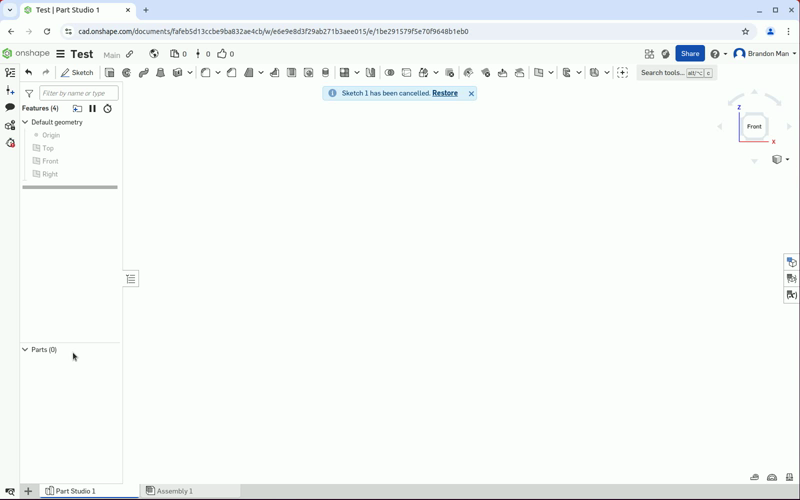
key(shift+s)
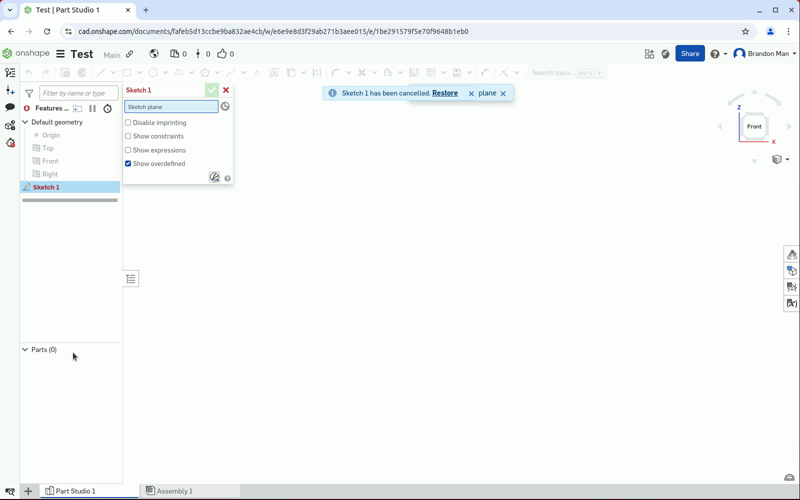
mouse_move(73, 163)
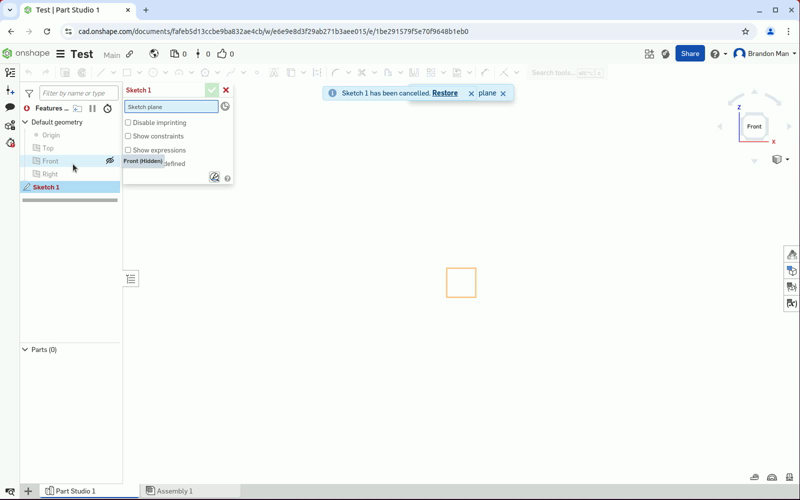
click(73, 163)
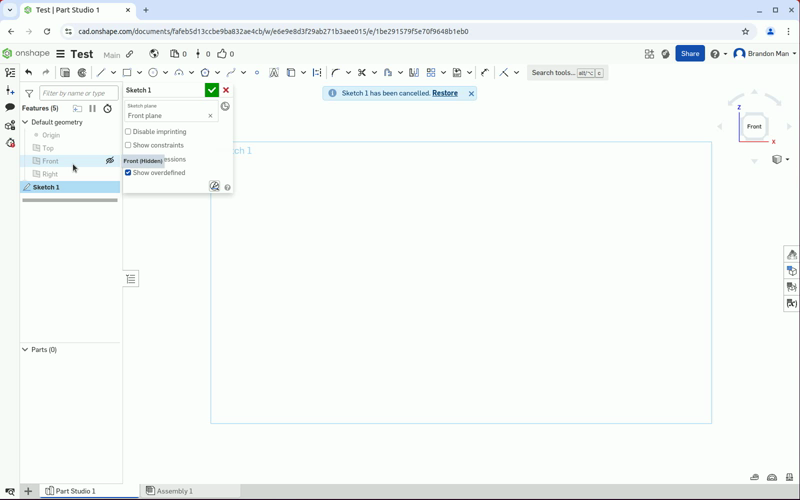
mouse_move(73, 352)
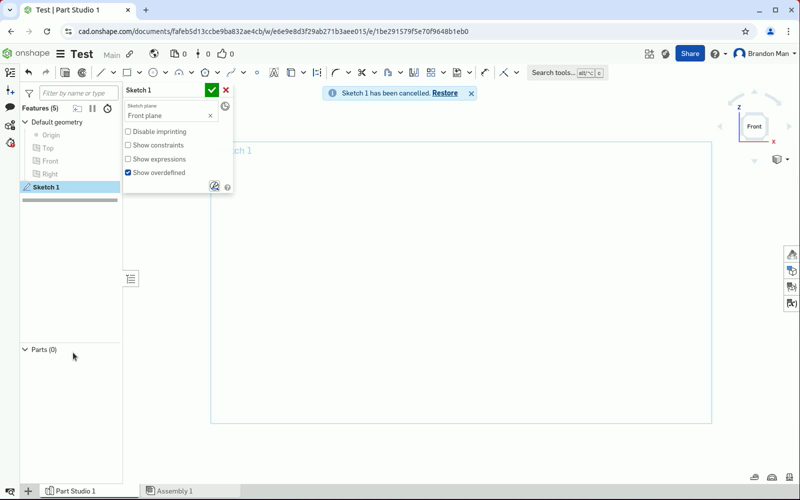
key(y)
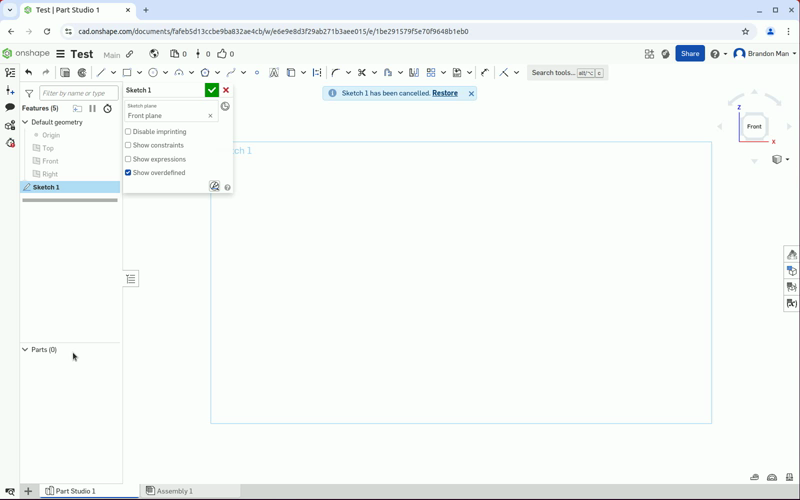
key(l)
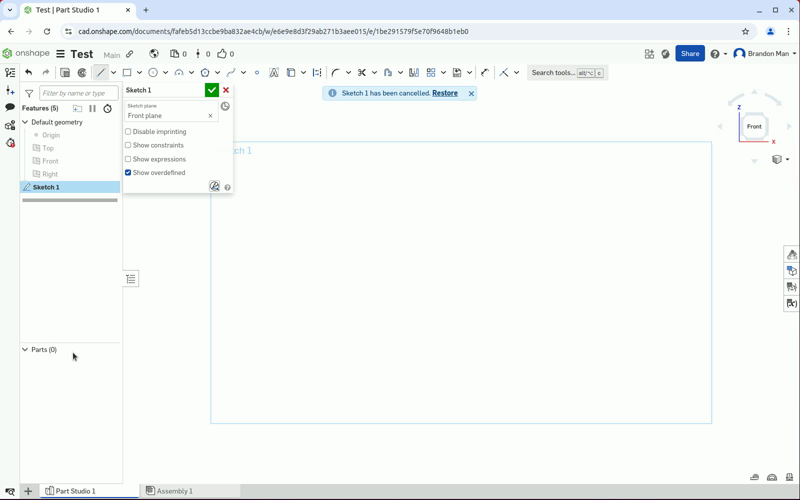
key_down(shift)
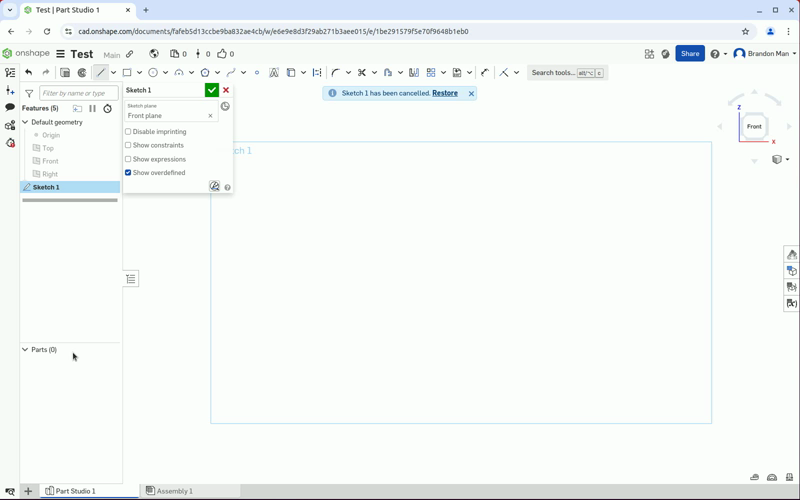
mouse_move(422, 286)
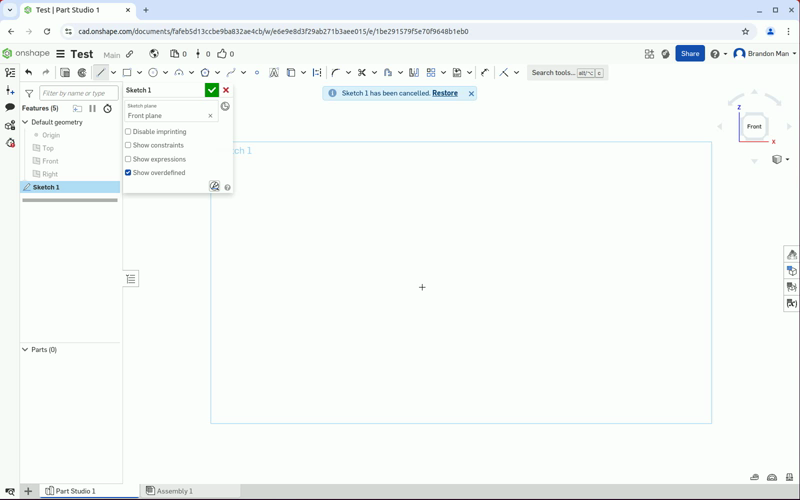
click(422, 286)
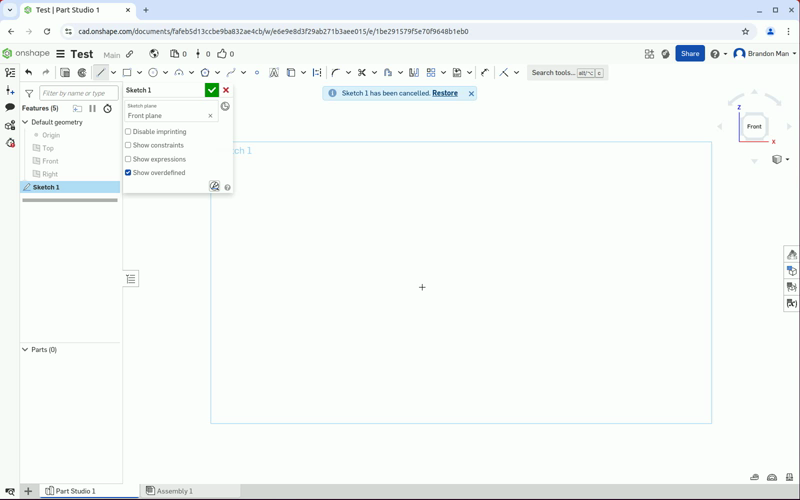
key_up(shift)
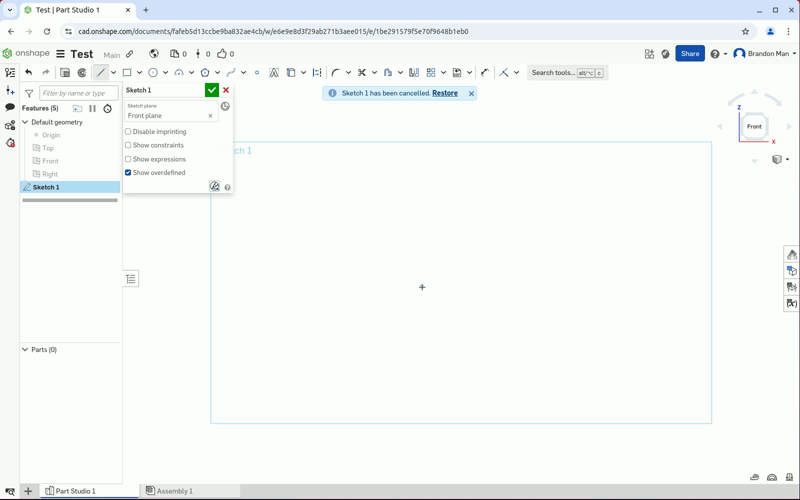
key_down(shift)
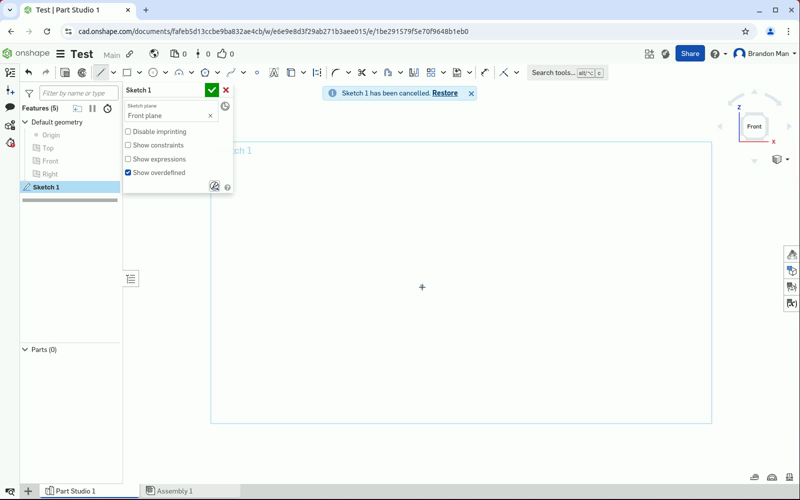
mouse_move(573, 286)
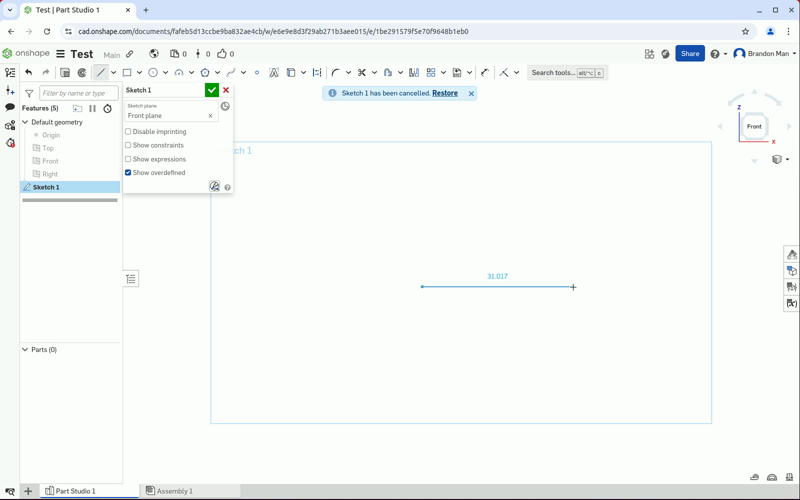
click(573, 286)
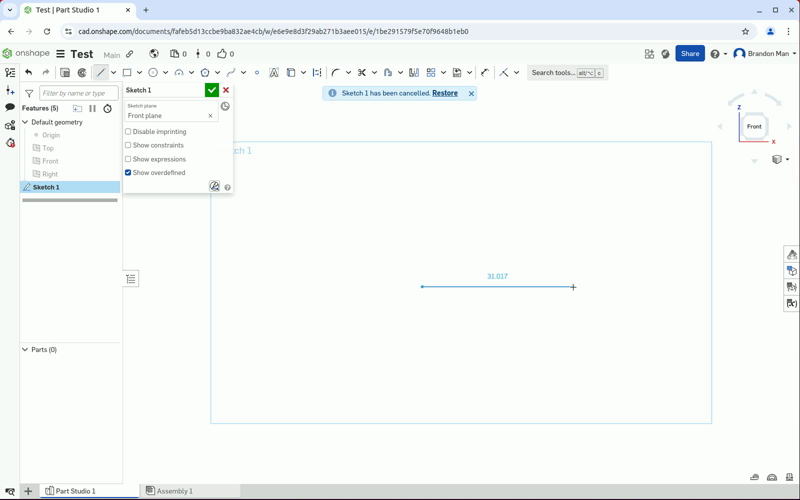
key_up(shift)
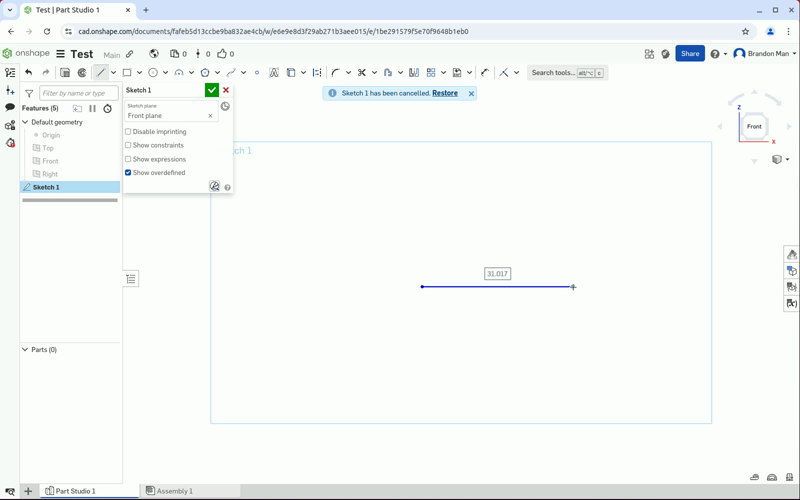
key_down(shift)
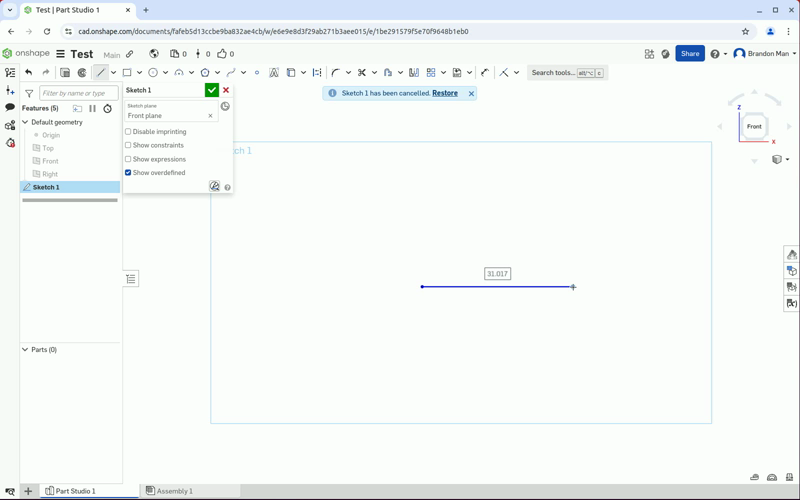
mouse_move(589, 286)
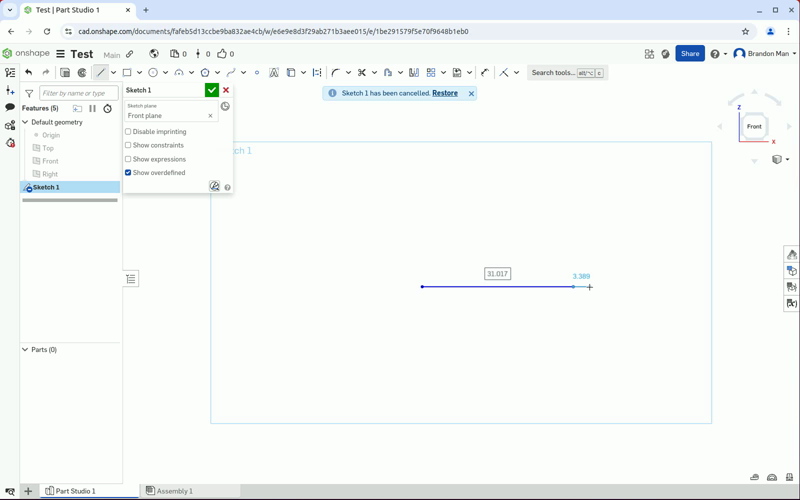
mouse_move(573, 270)
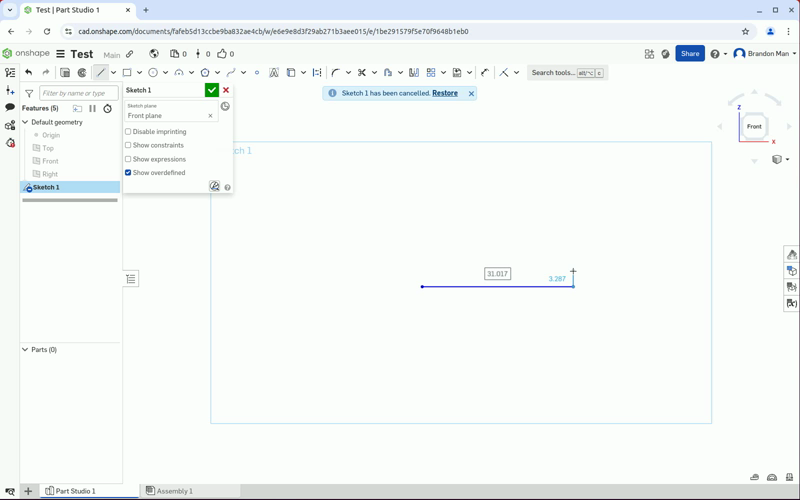
click(573, 270)
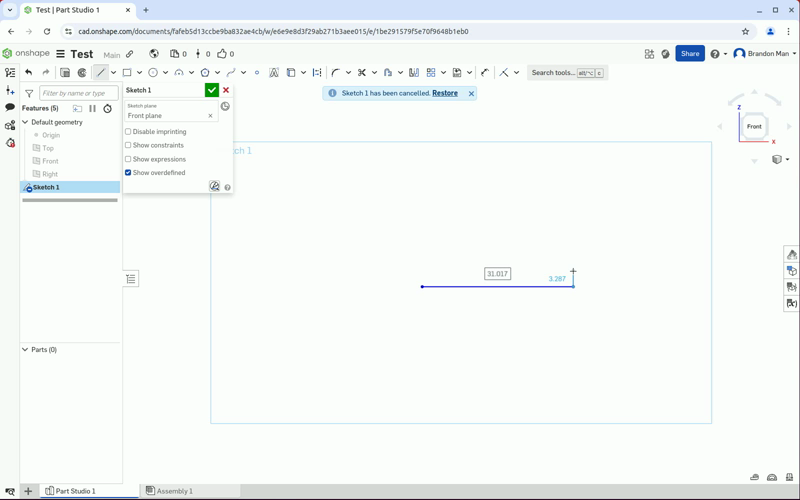
key_up(shift)
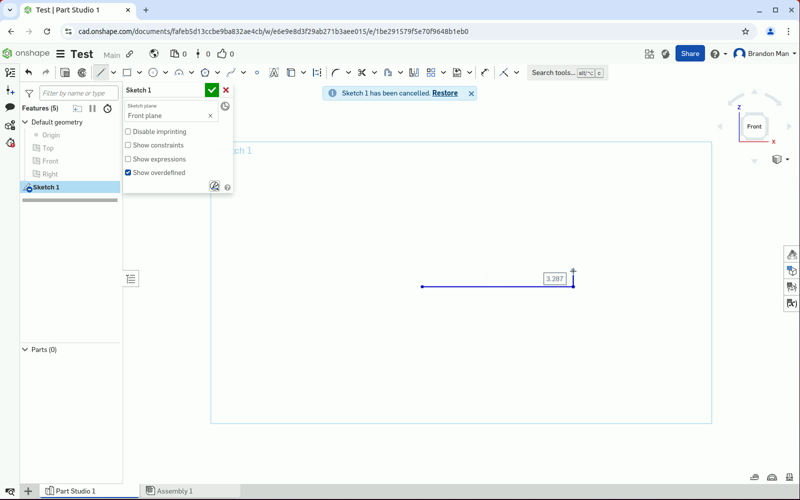
key_down(shift)
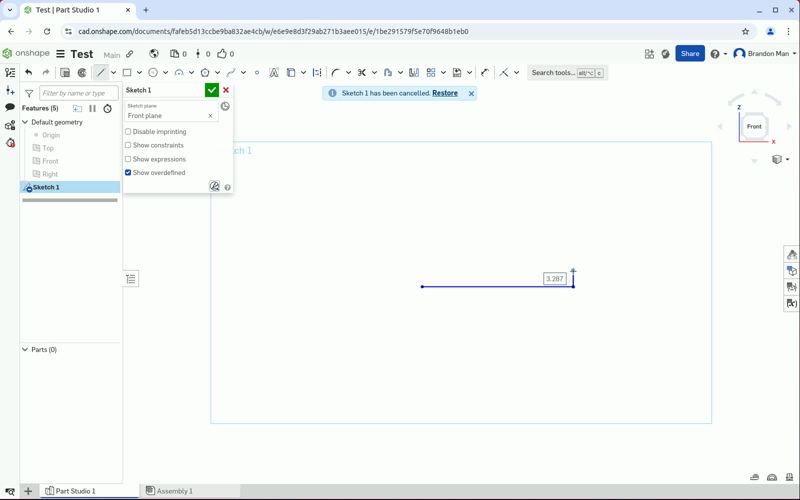
mouse_move(589, 270)
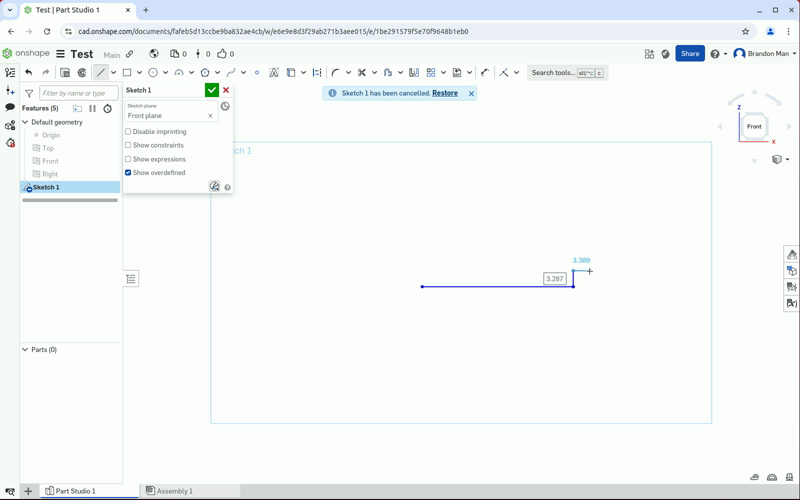
mouse_move(526, 270)
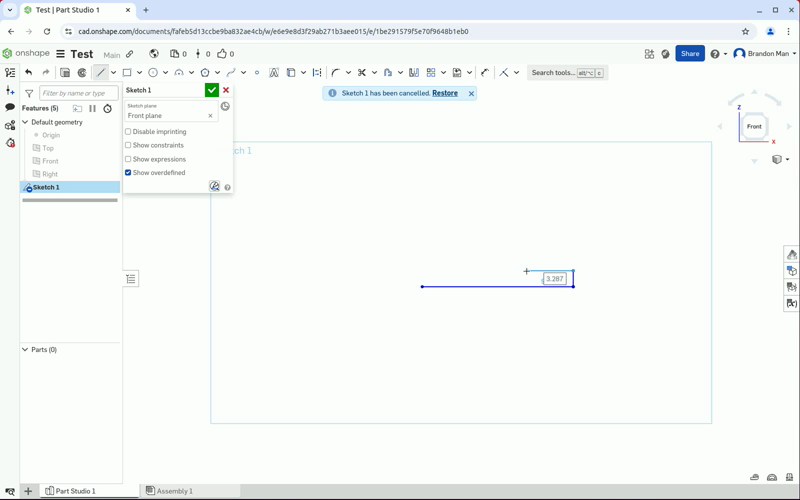
click(526, 270)
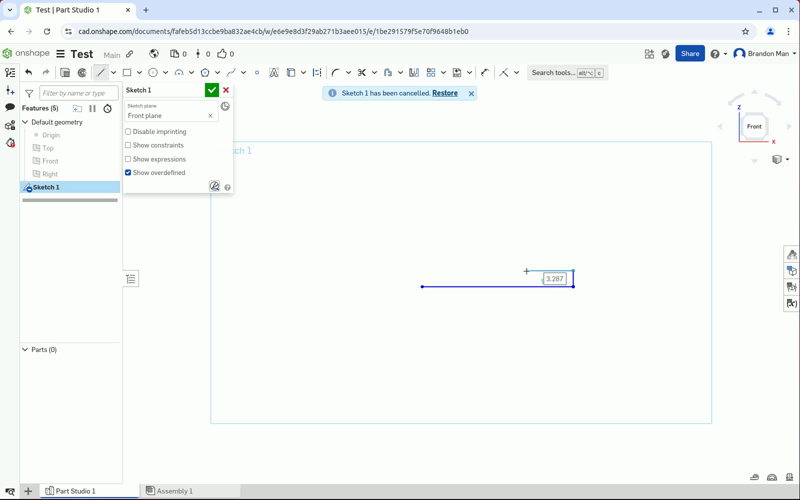
key_up(shift)
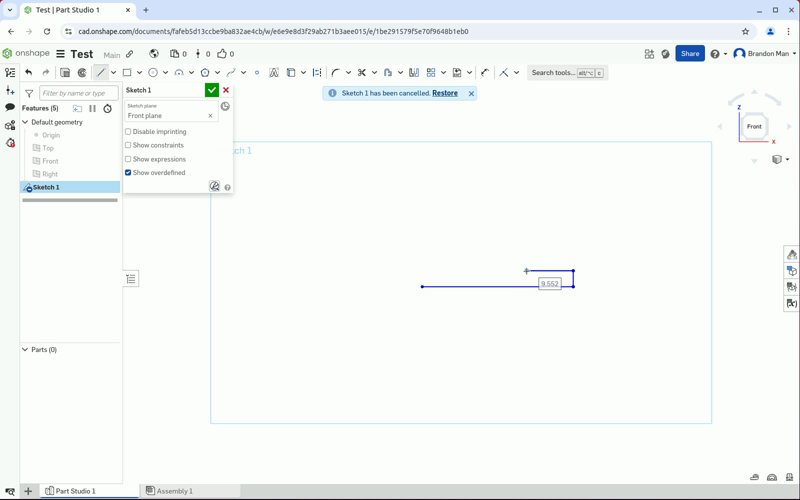
key(esc)
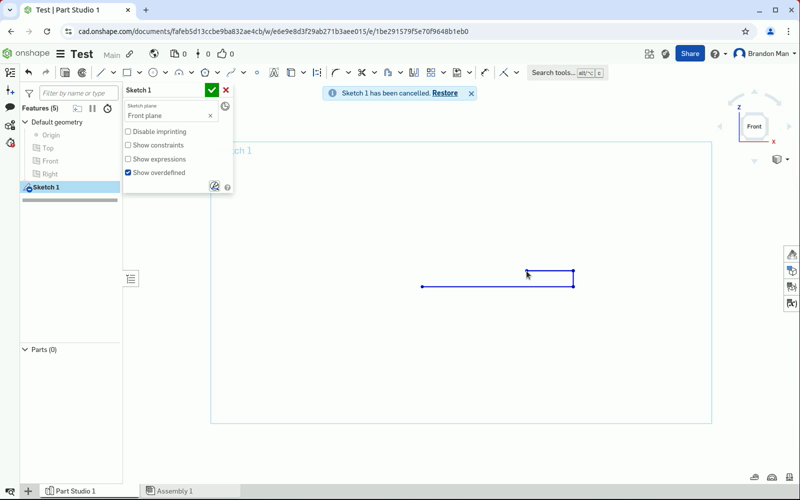
key(a)
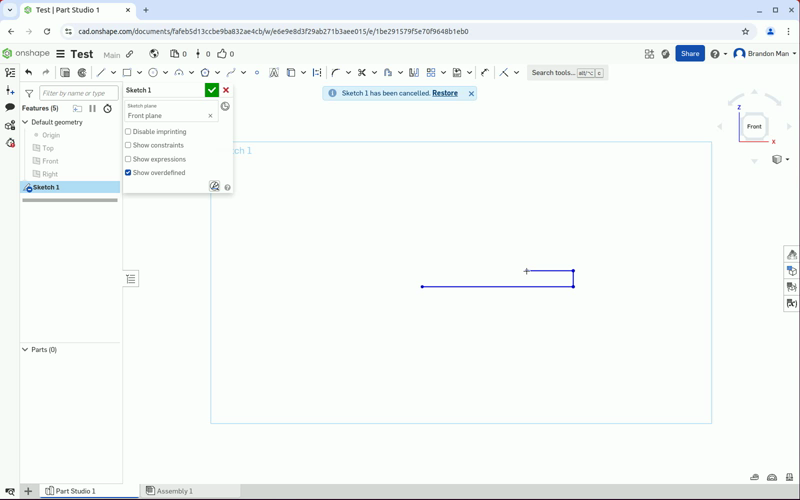
mouse_move(526, 270)
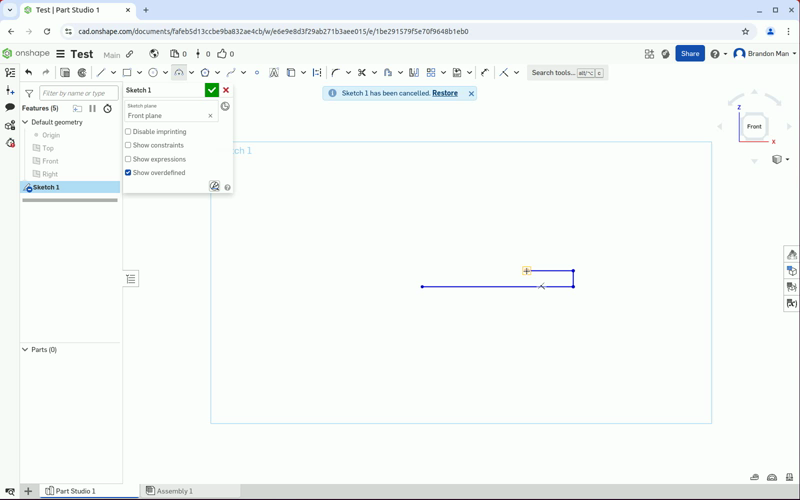
click(526, 270)
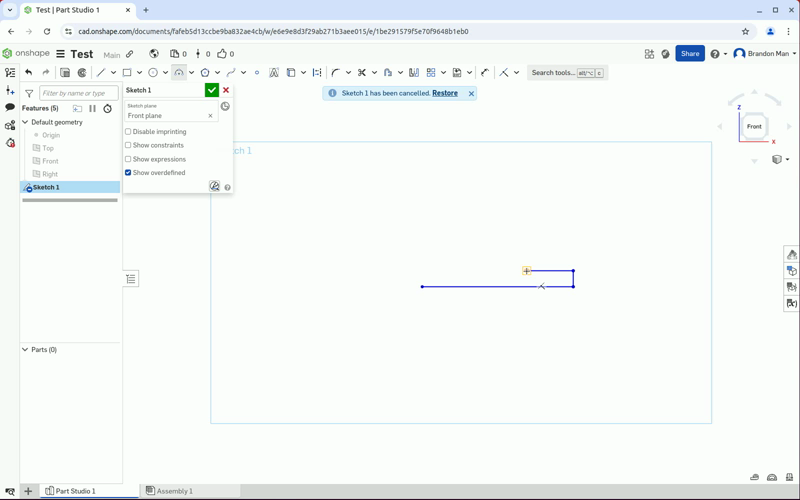
key_down(shift)
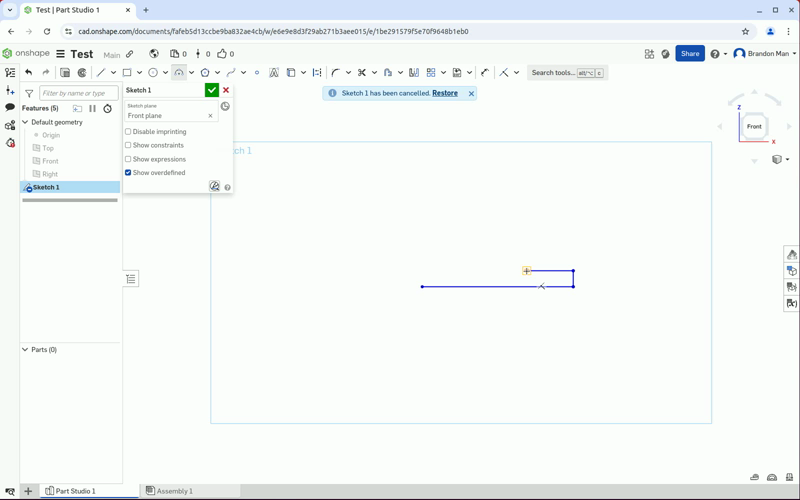
mouse_move(520, 264)
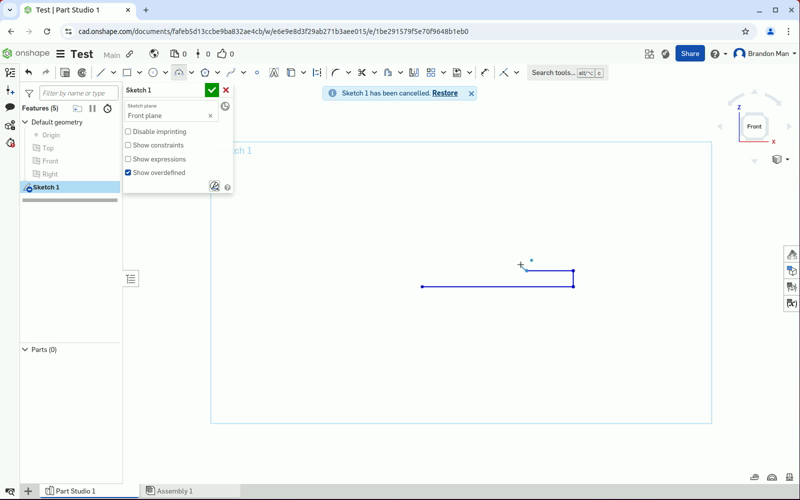
click(520, 264)
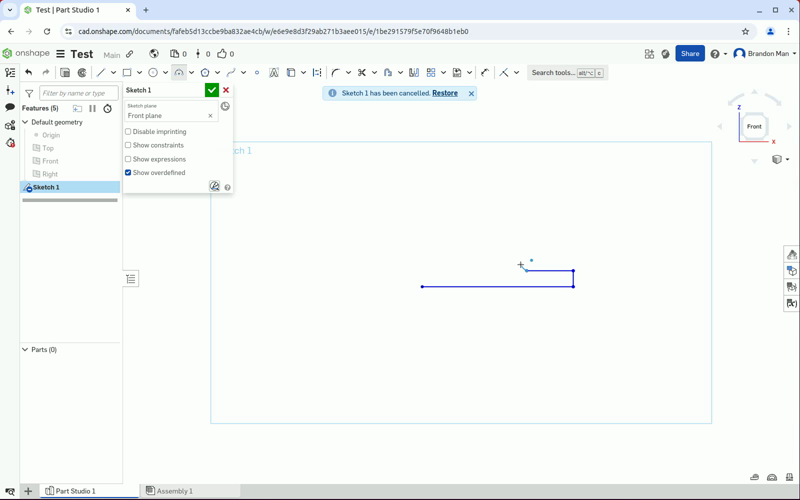
mouse_move(522, 268)
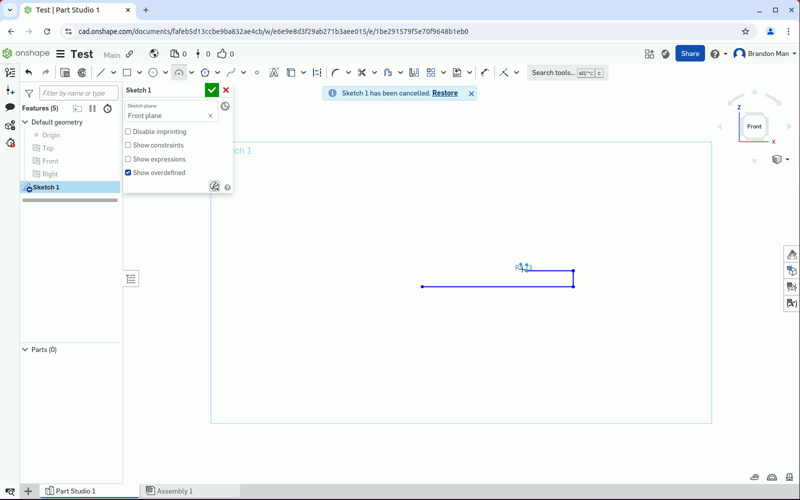
click(522, 268)
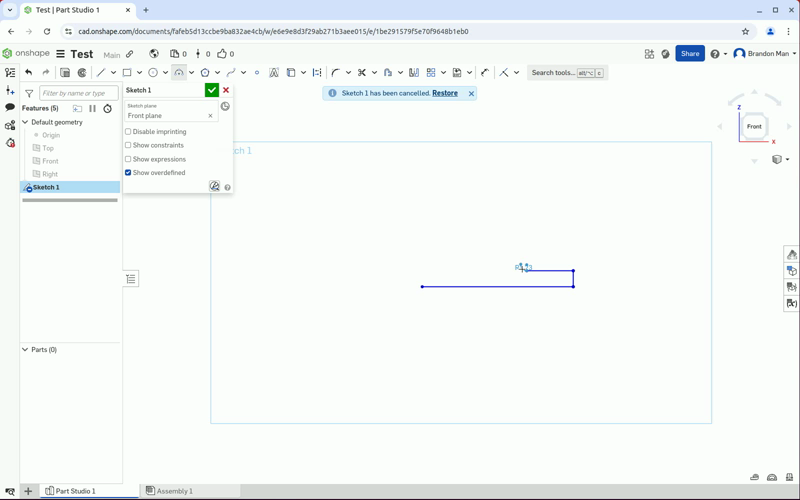
key_up(shift)
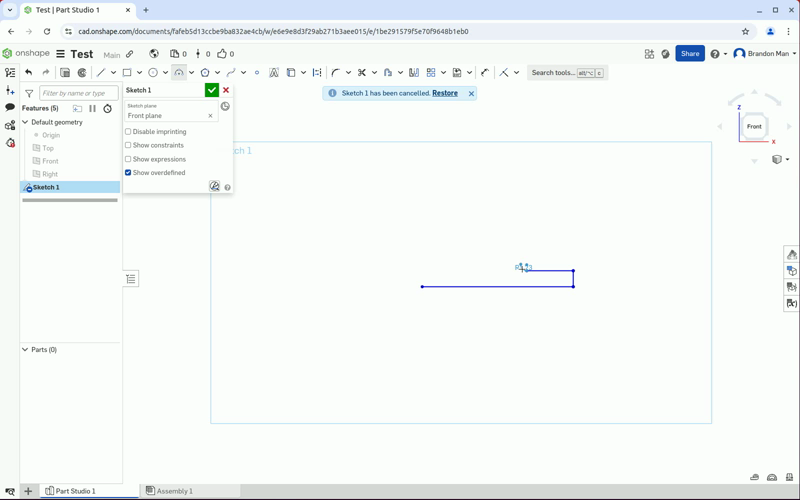
mouse_move(520, 264)
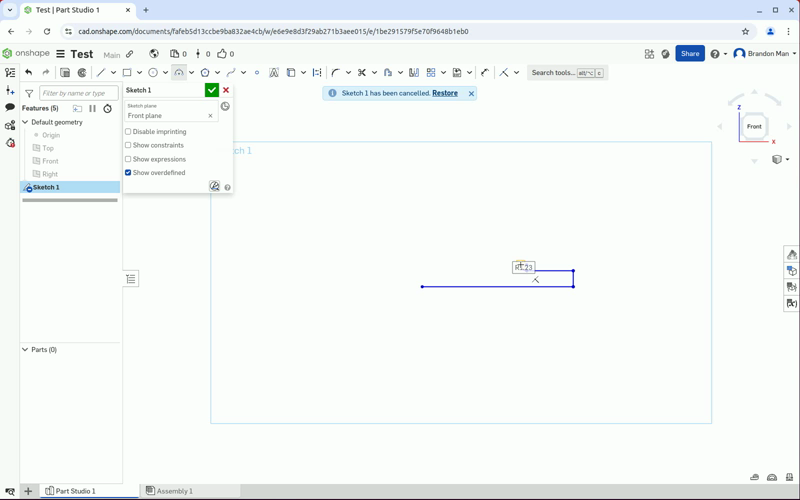
click(520, 264)
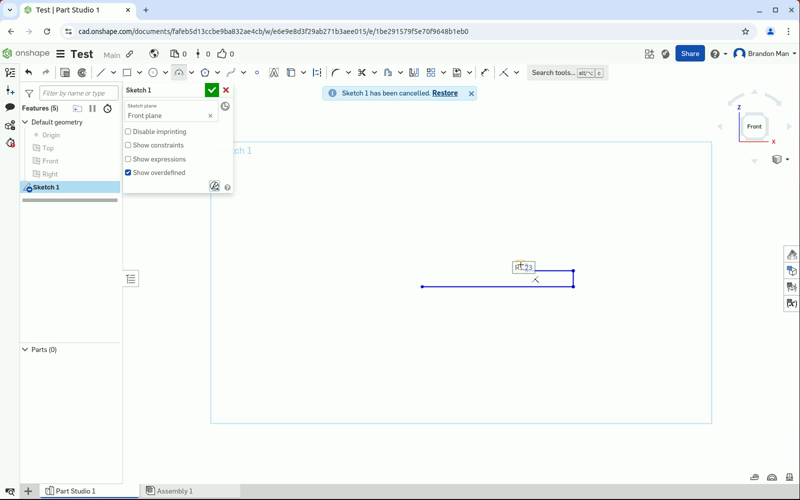
key_down(shift)
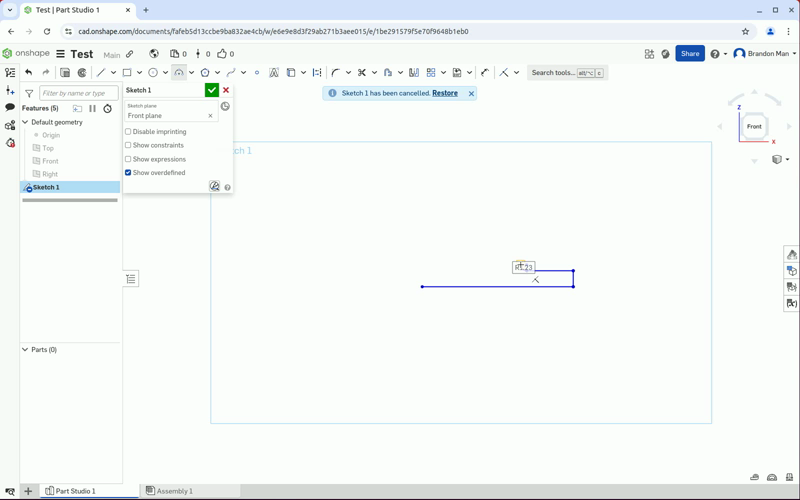
mouse_move(474, 264)
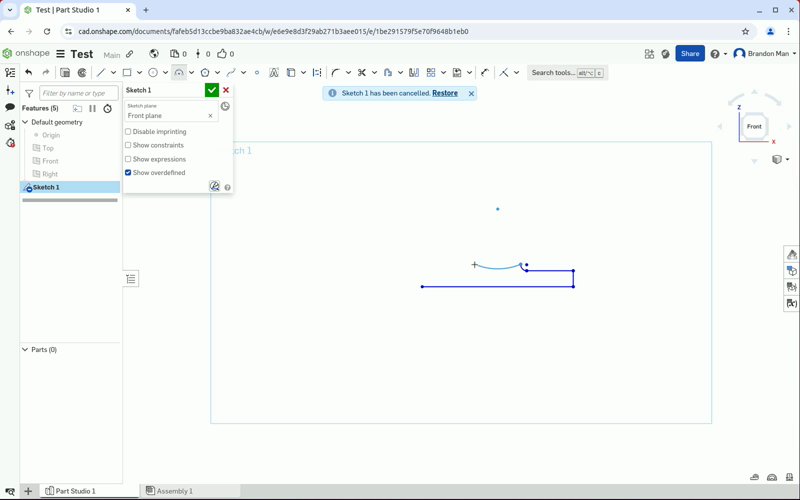
click(474, 264)
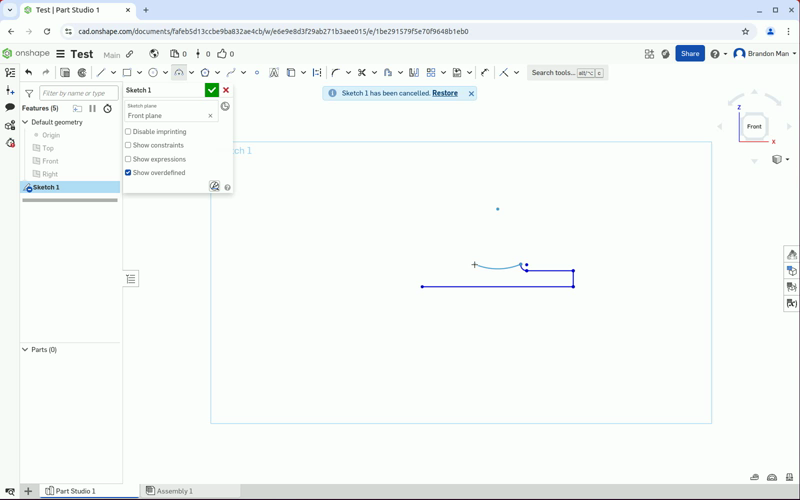
mouse_move(497, 287)
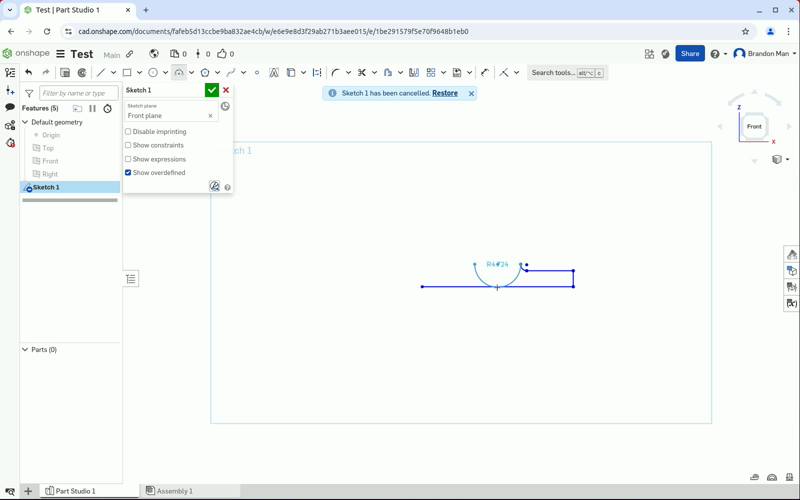
click(497, 287)
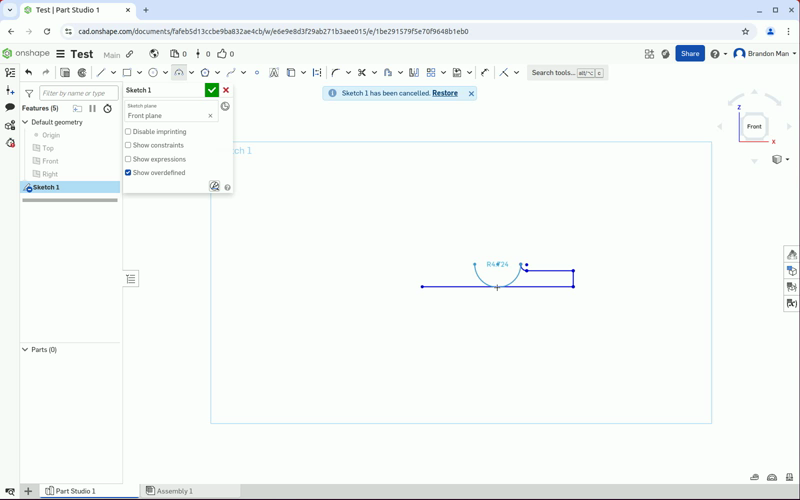
key_up(shift)
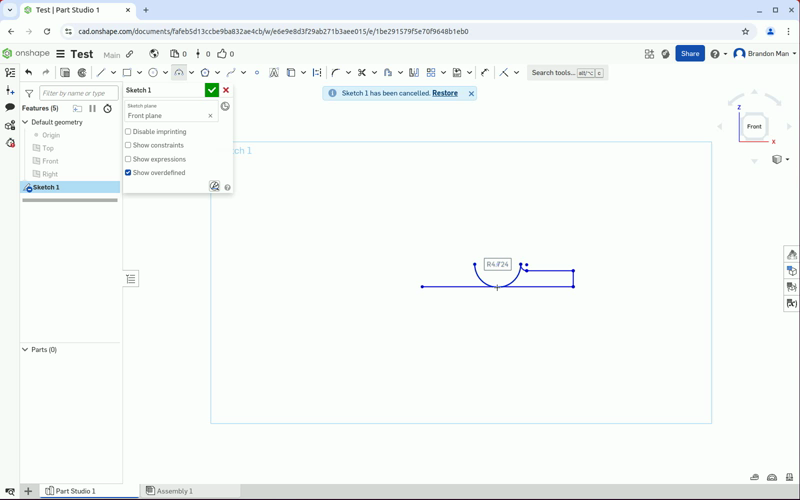
mouse_move(474, 264)
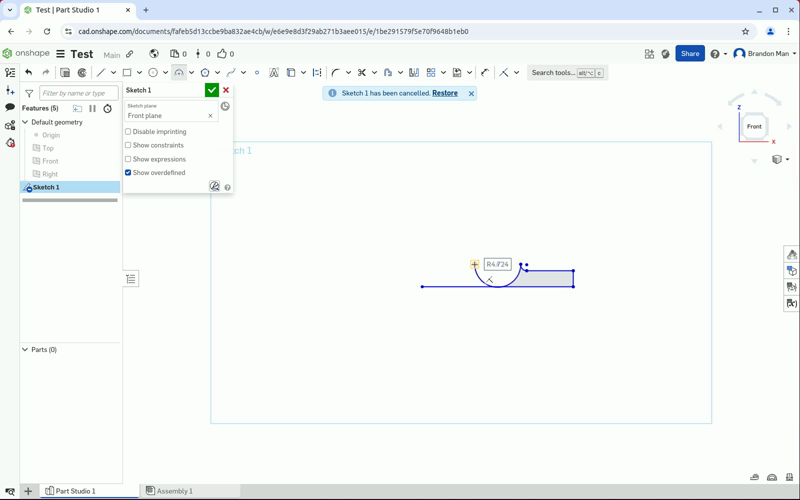
click(474, 264)
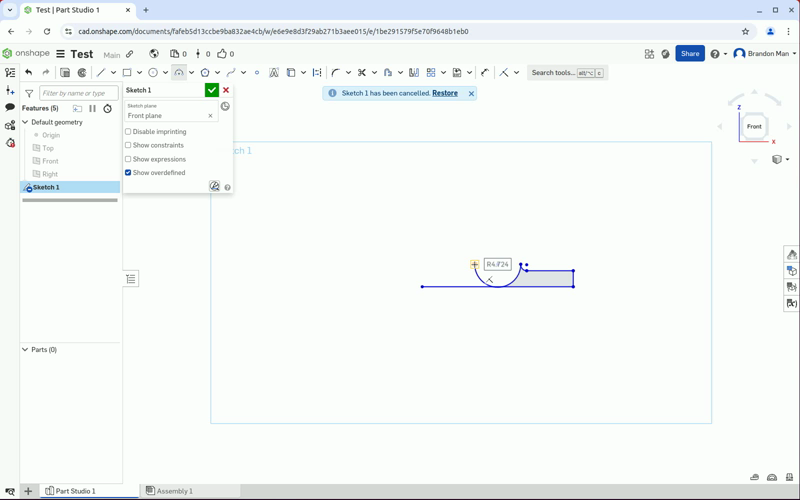
key_down(shift)
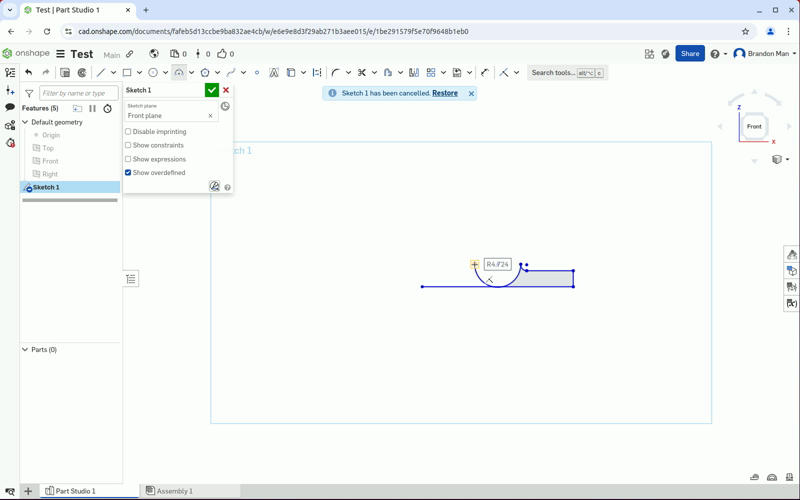
mouse_move(466, 270)
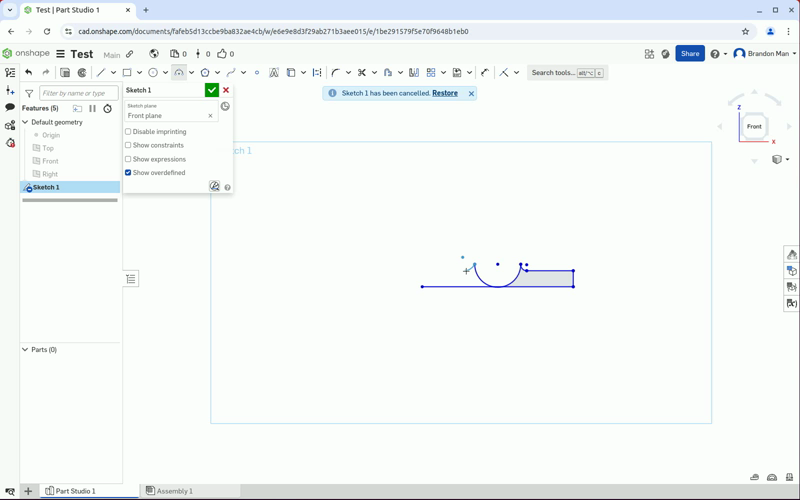
click(466, 270)
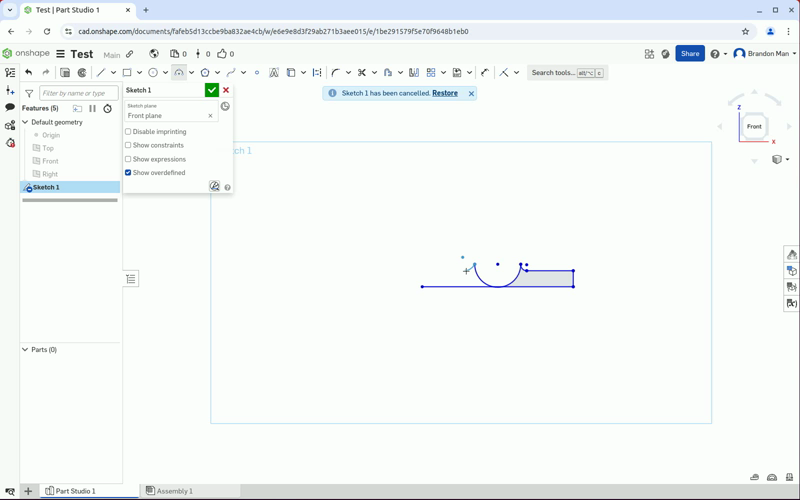
mouse_move(471, 269)
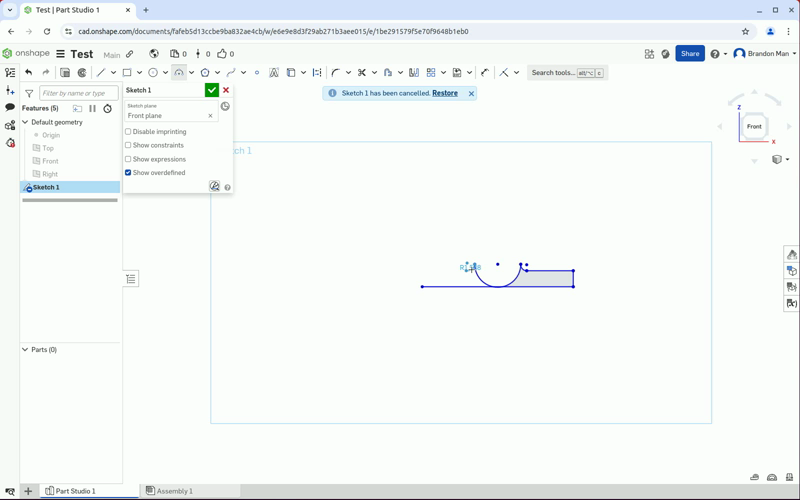
click(471, 269)
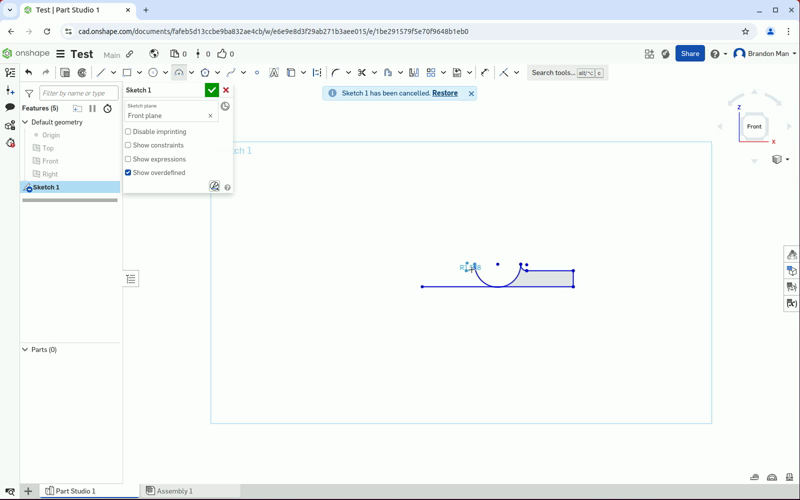
key_up(shift)
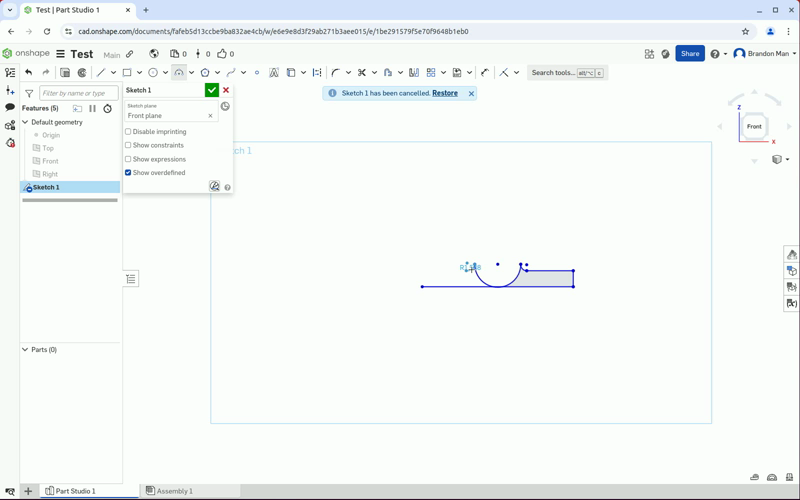
key(esc)
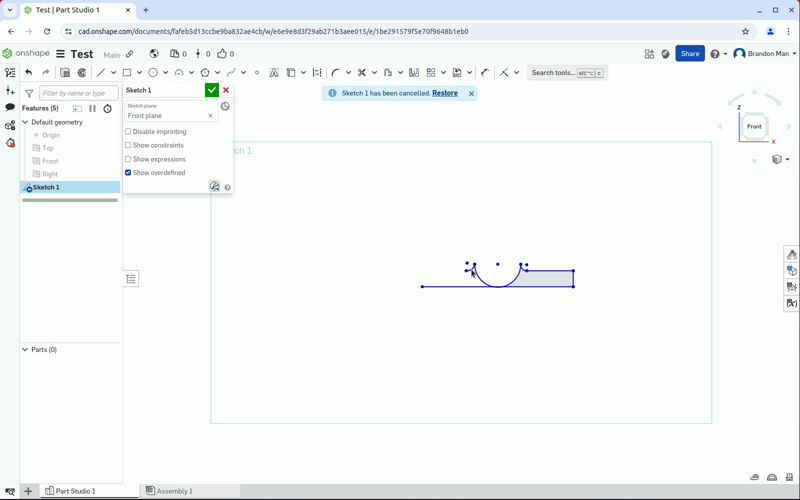
key(l)
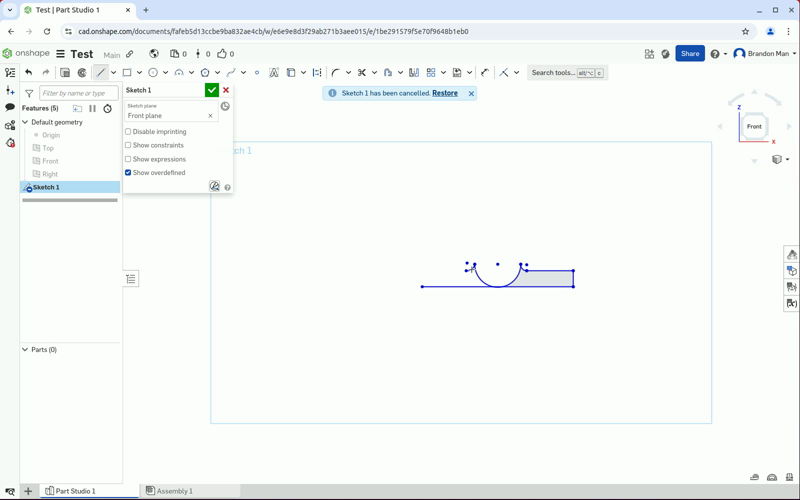
mouse_move(466, 270)
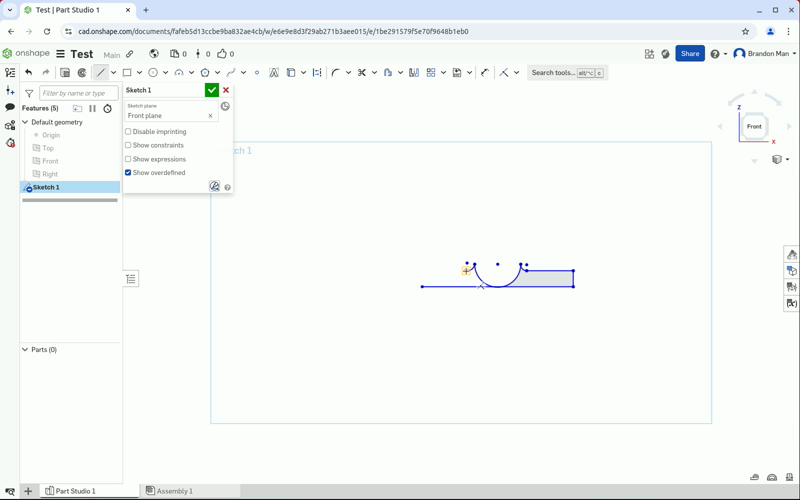
click(466, 270)
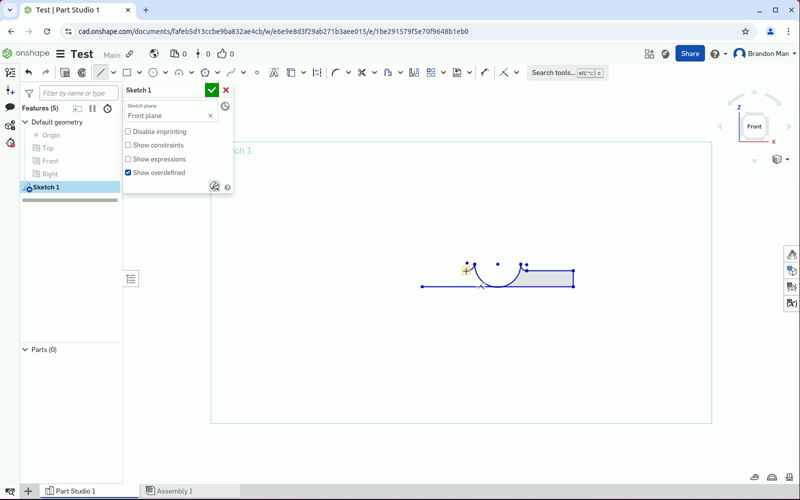
key_down(shift)
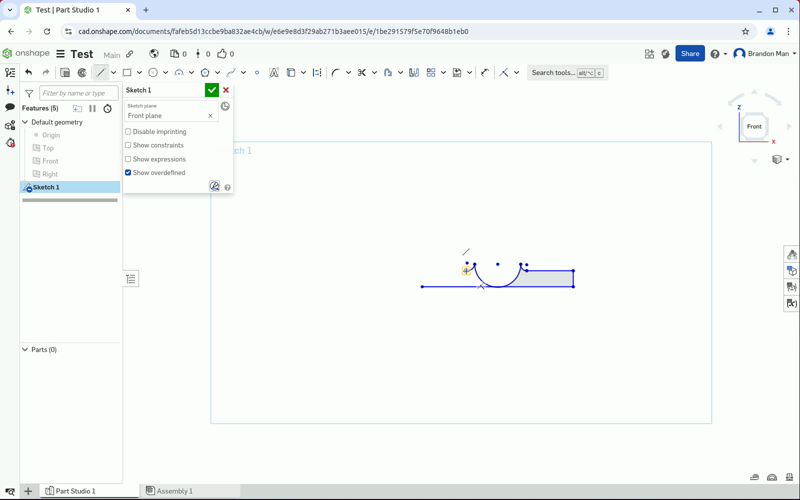
mouse_move(496, 270)
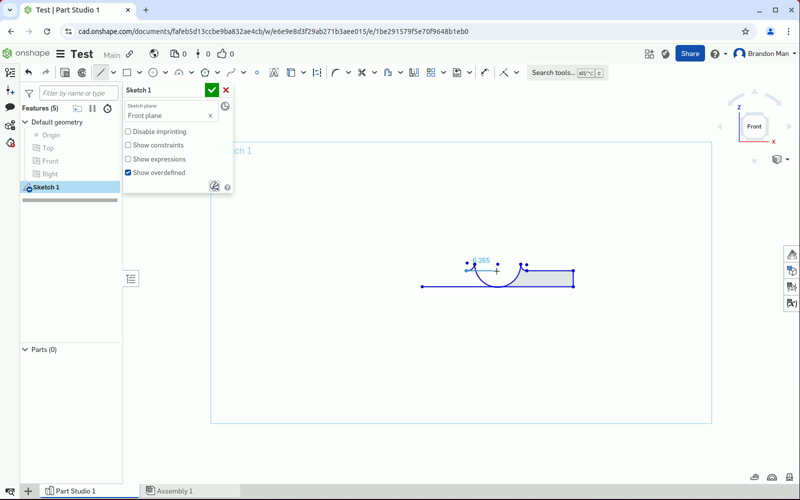
mouse_move(422, 270)
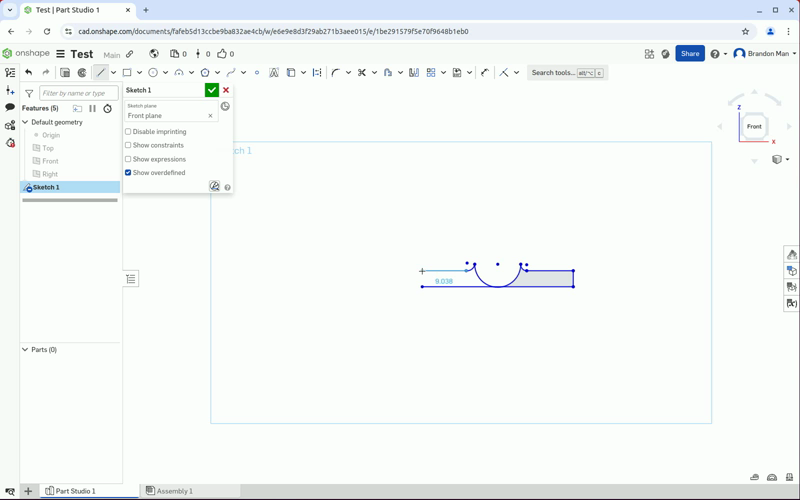
click(422, 270)
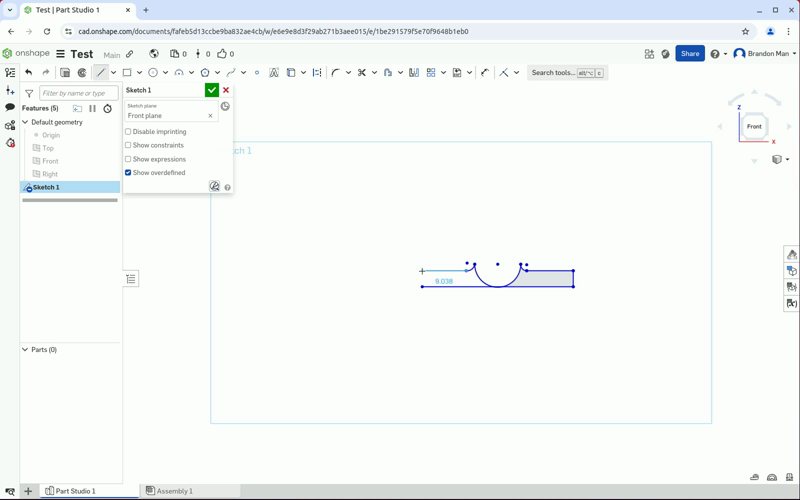
key_up(shift)
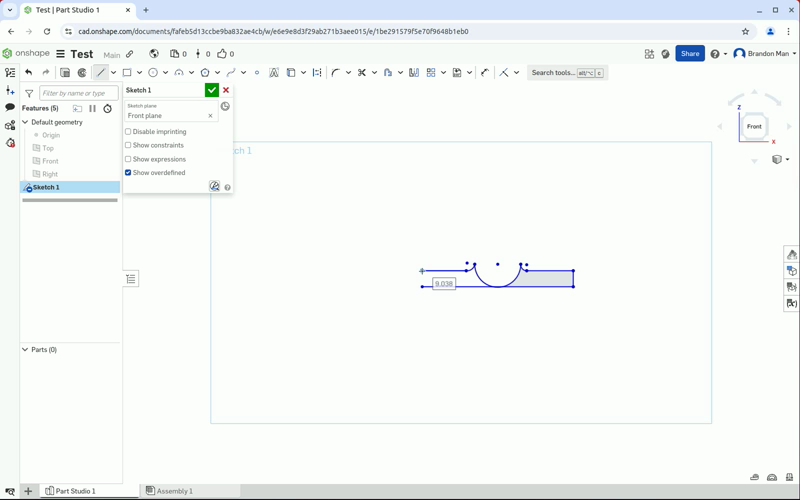
mouse_move(452, 270)
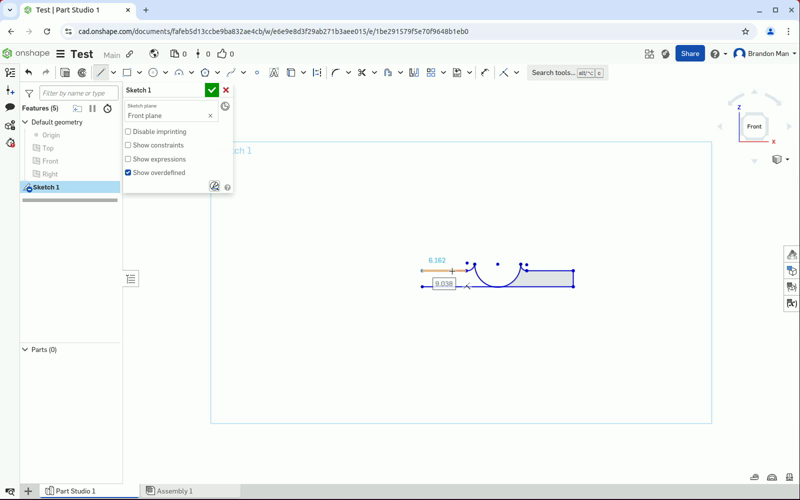
key_down(shift)
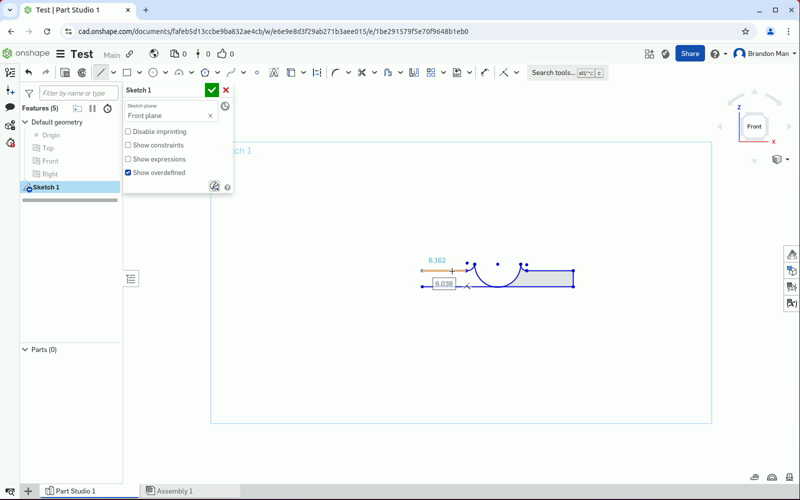
mouse_move(422, 286)
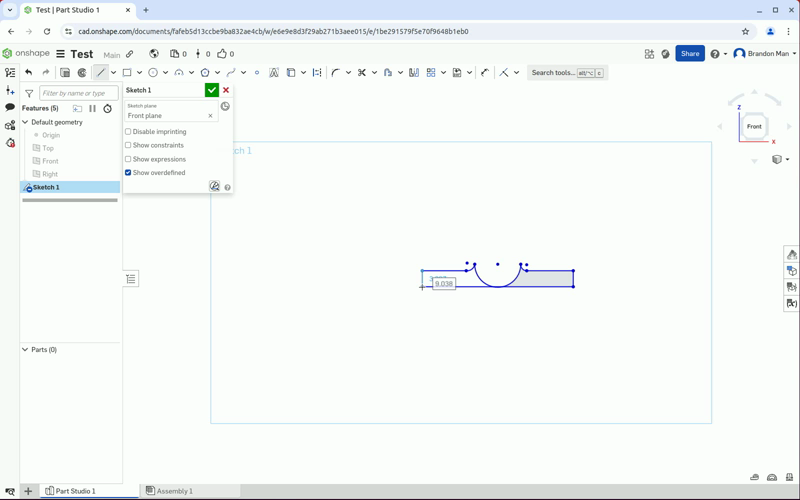
key_up(shift)
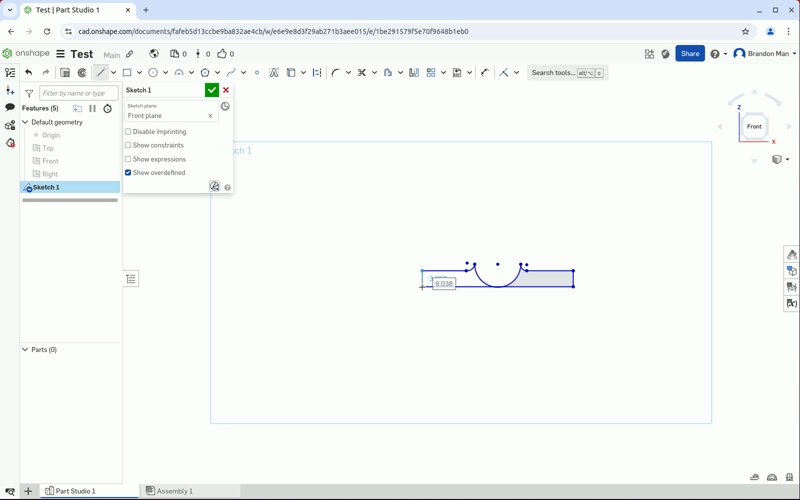
click(422, 286)
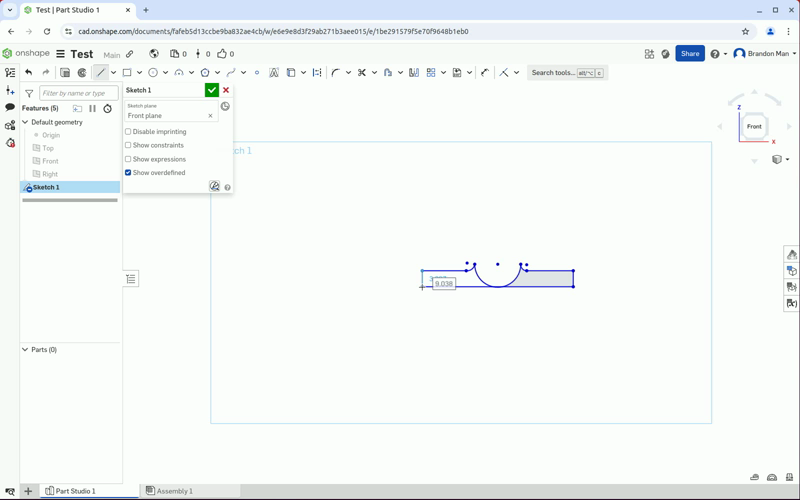
key(esc)
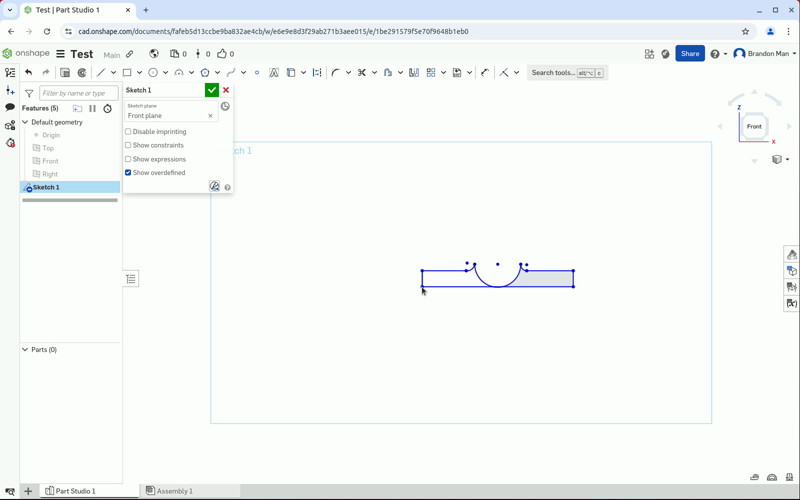
key(c)
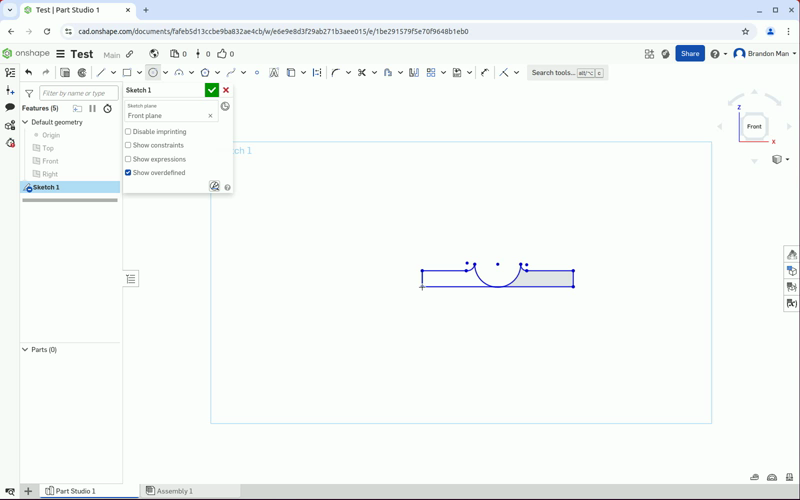
key_down(shift)
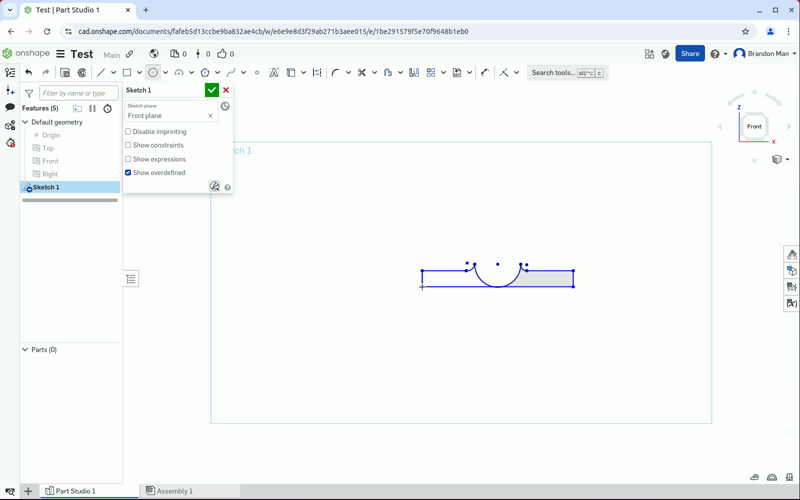
mouse_move(498, 264)
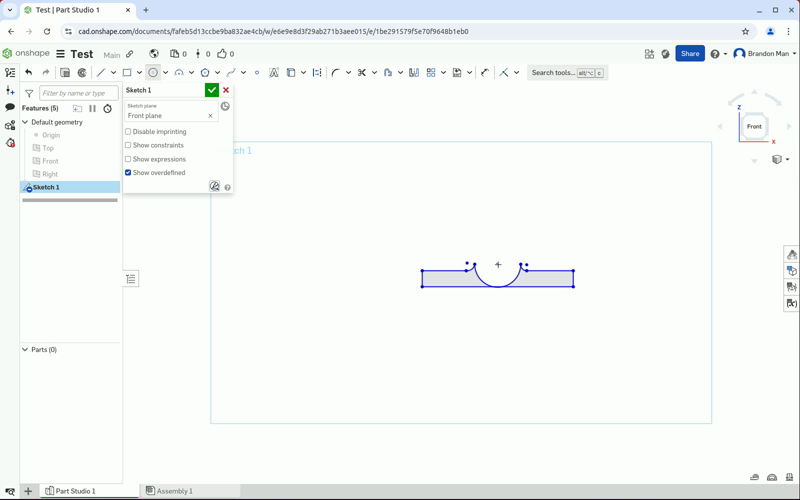
scroll(6)
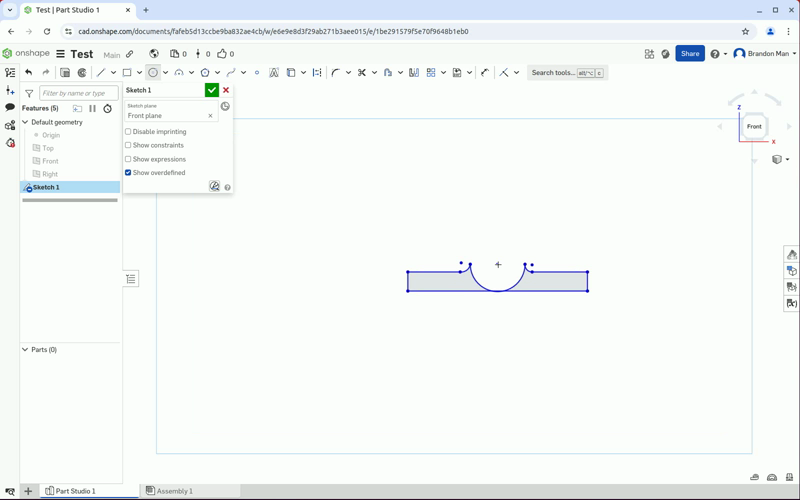
scroll(6)
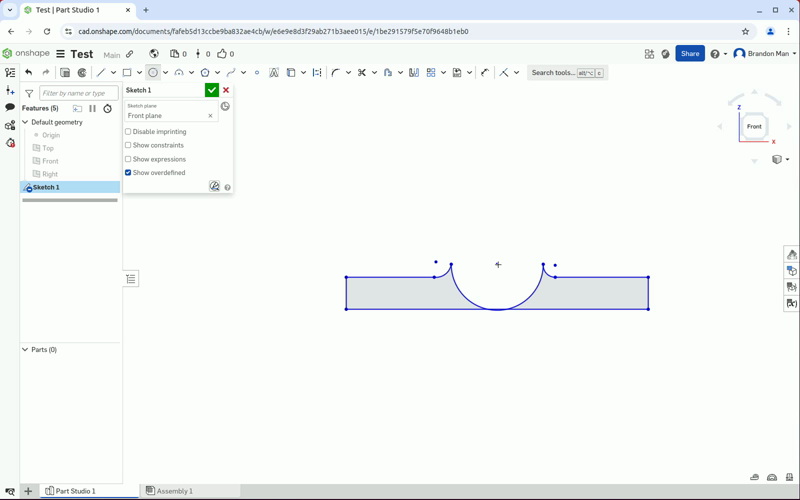
scroll(6)
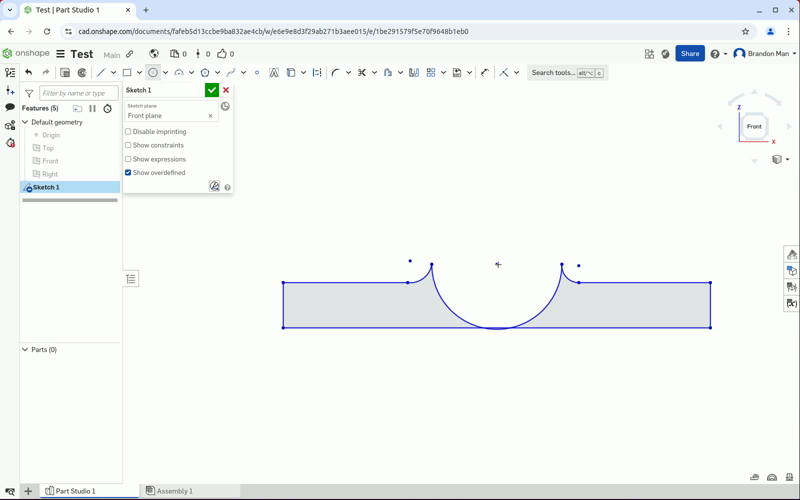
scroll(6)
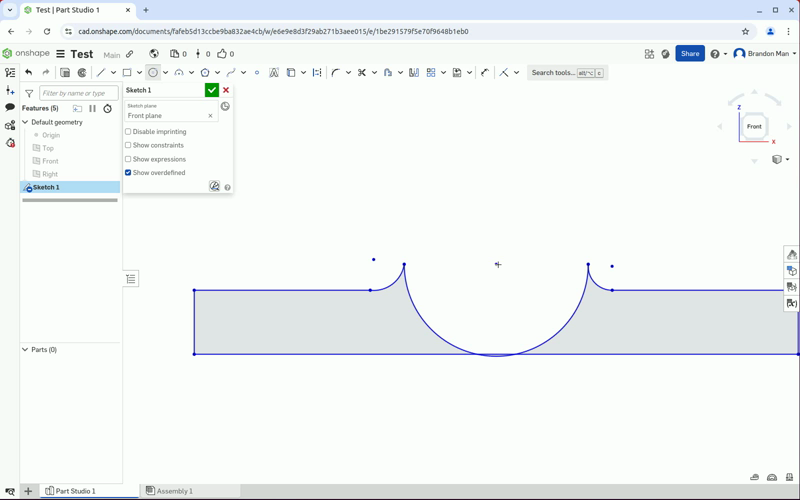
scroll(6)
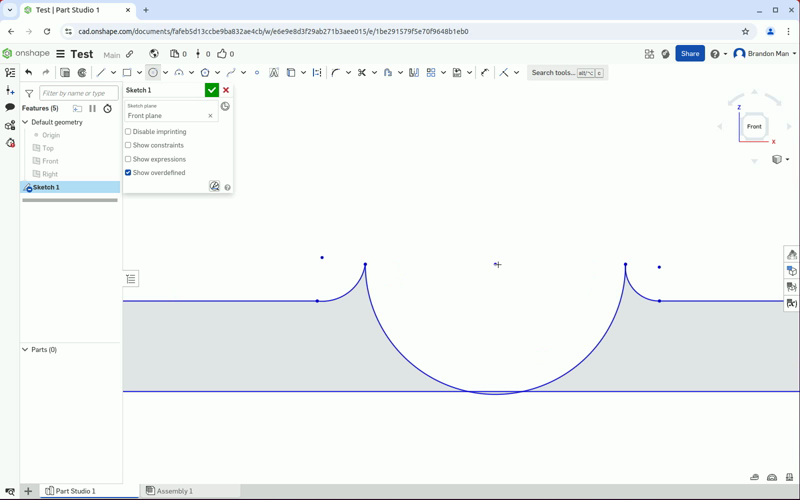
scroll(6)
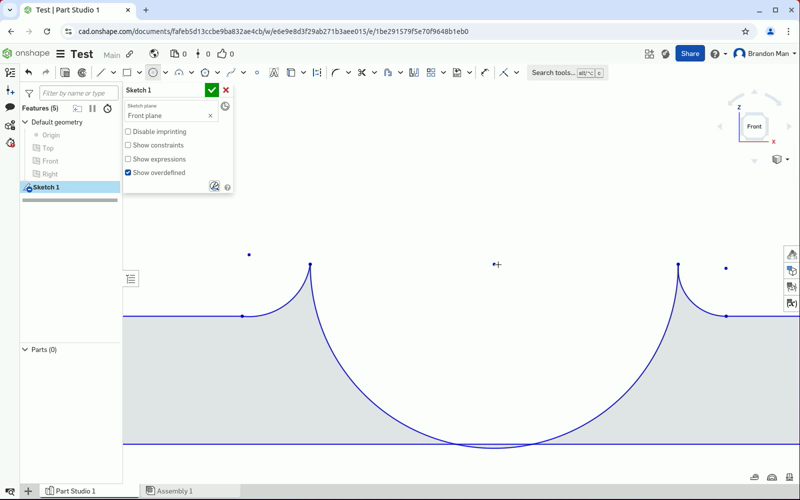
scroll(6)
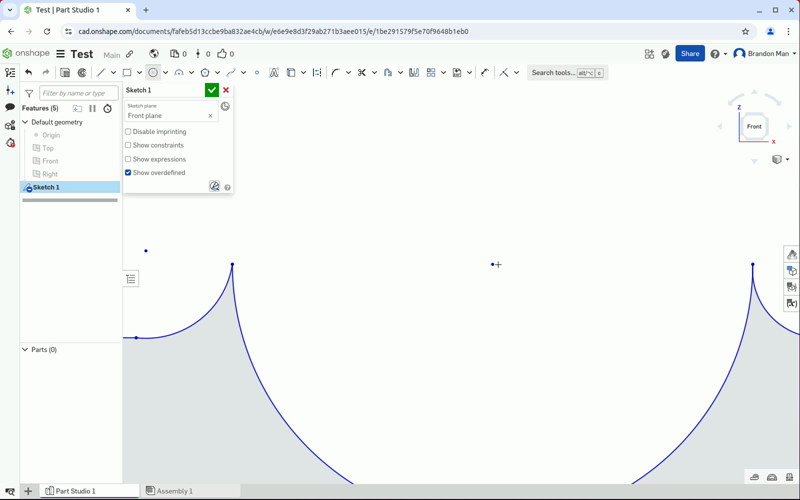
click(498, 264)
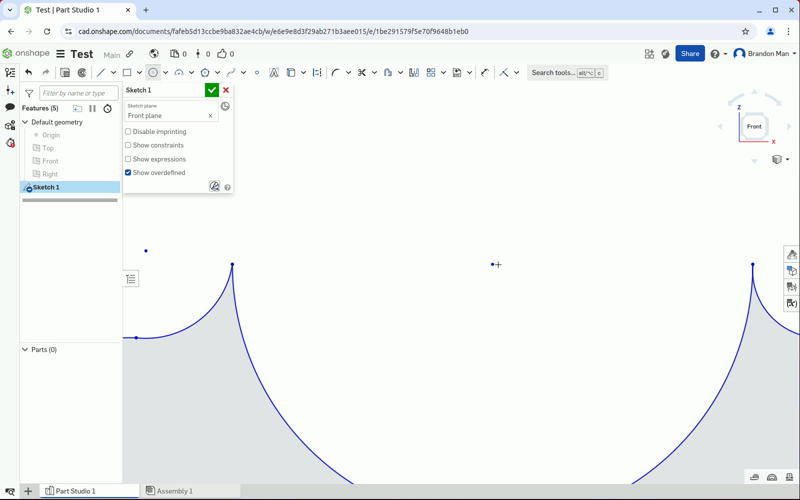
scroll(-6)
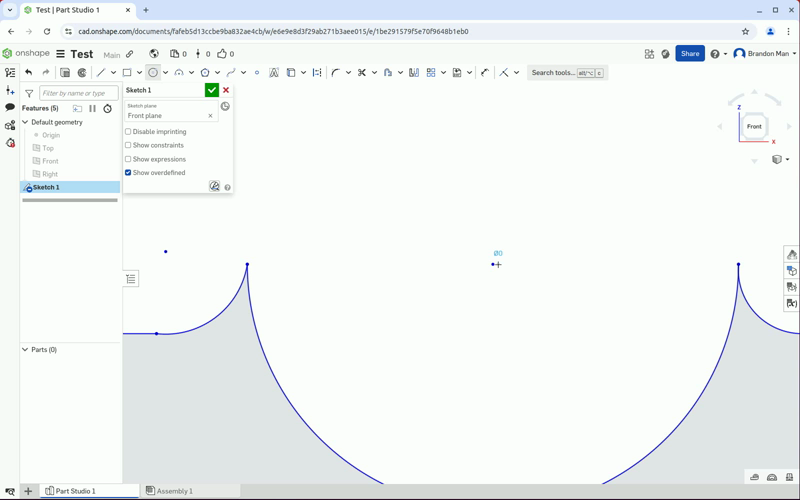
scroll(-6)
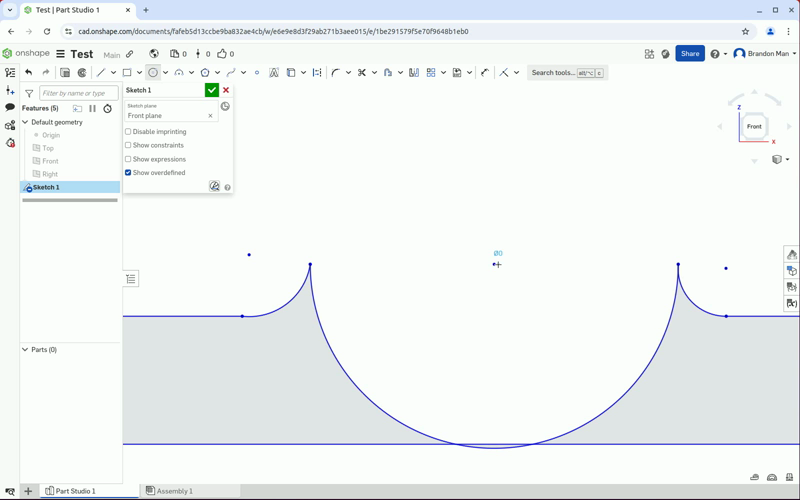
scroll(-6)
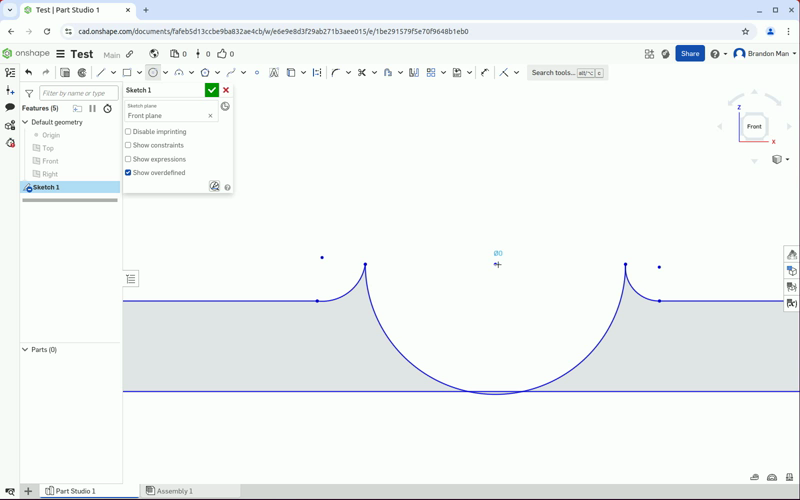
scroll(-6)
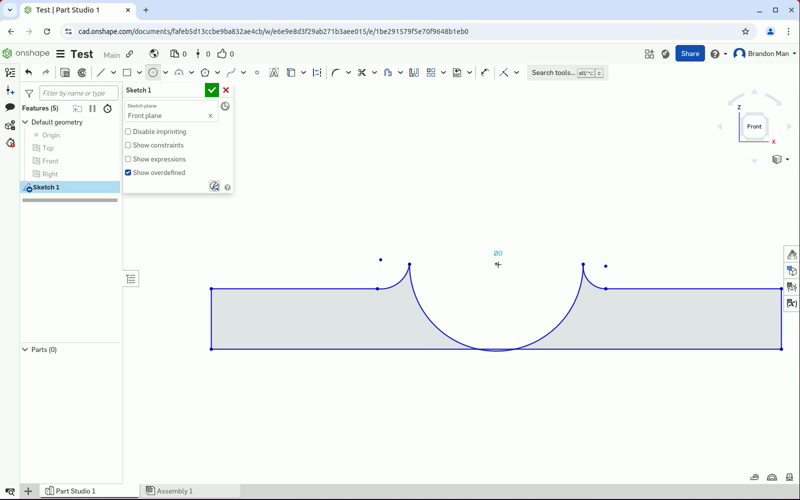
scroll(-6)
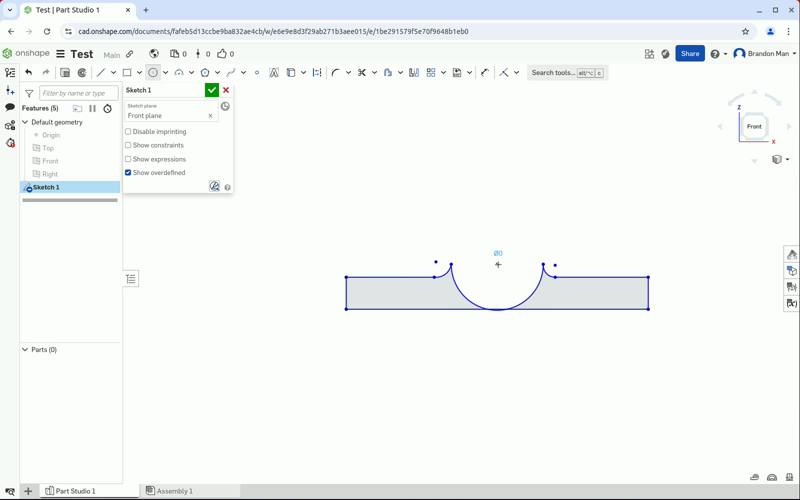
scroll(-6)
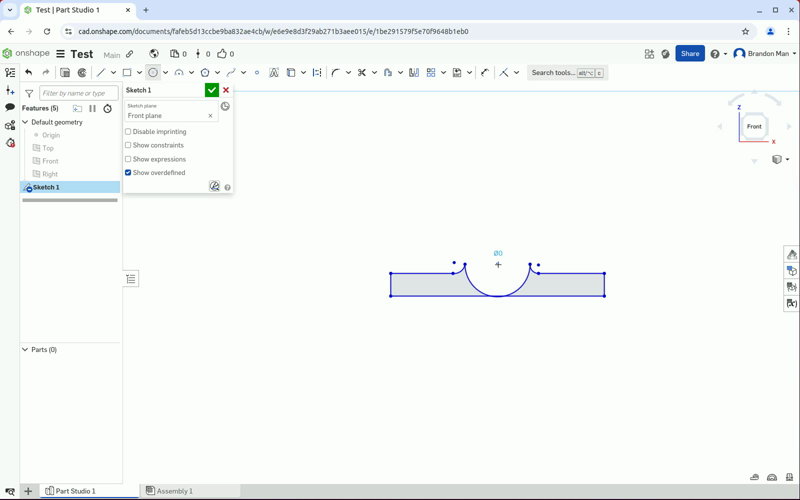
scroll(-6)
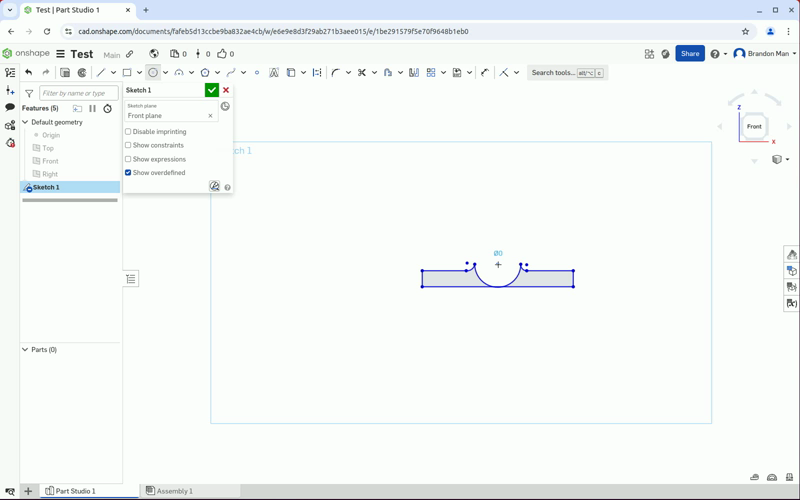
key_up(shift)
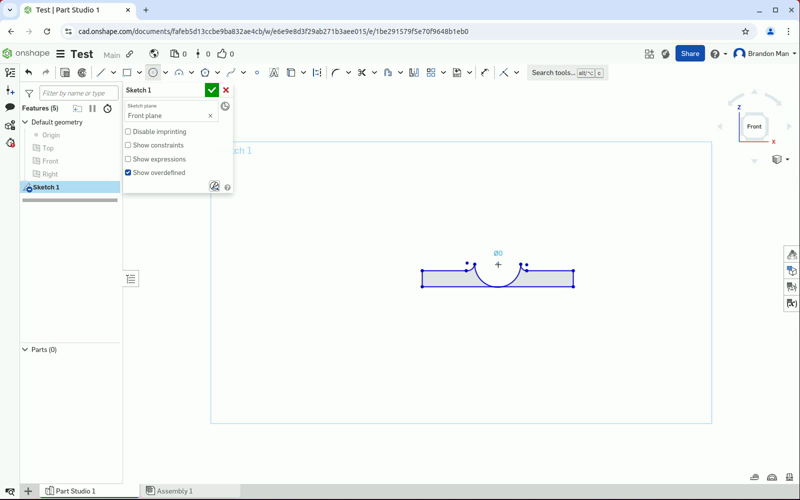
mouse_move(514, 264)
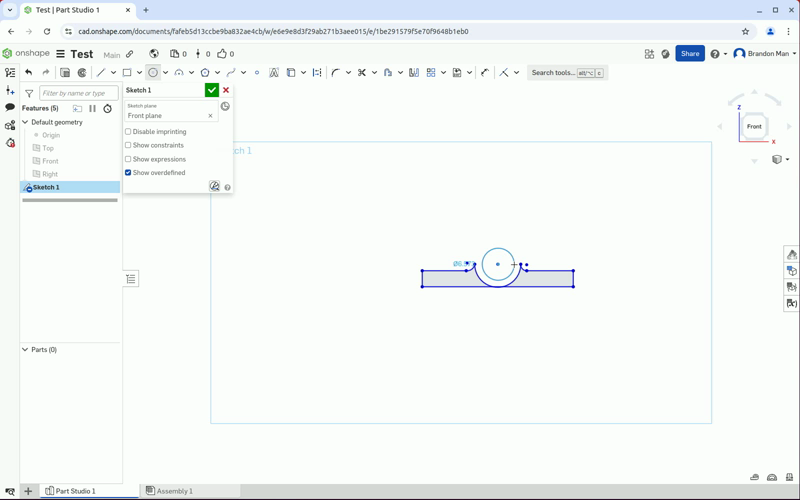
click(514, 264)
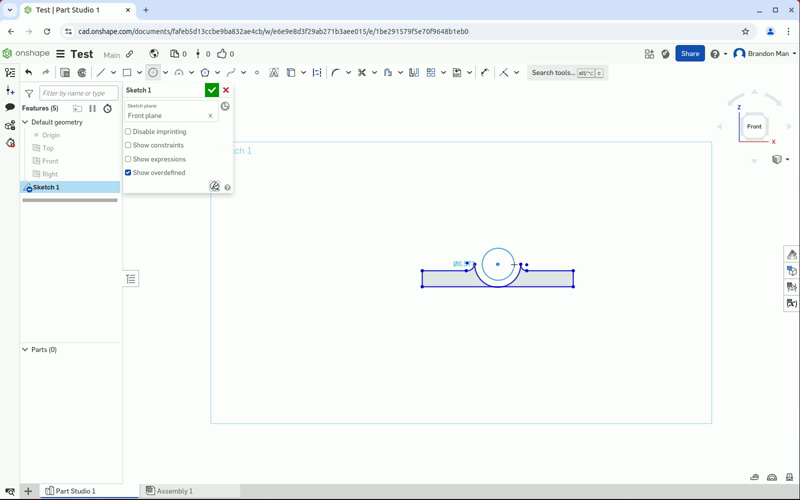
key(esc)
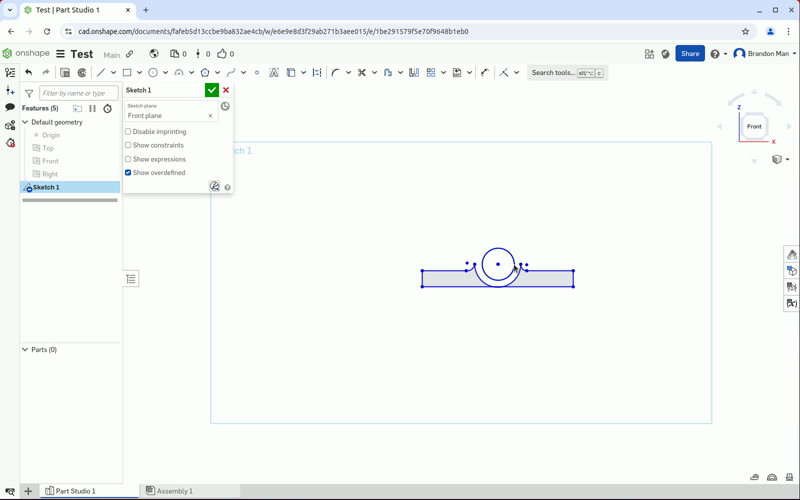
mouse_move(462, 284)
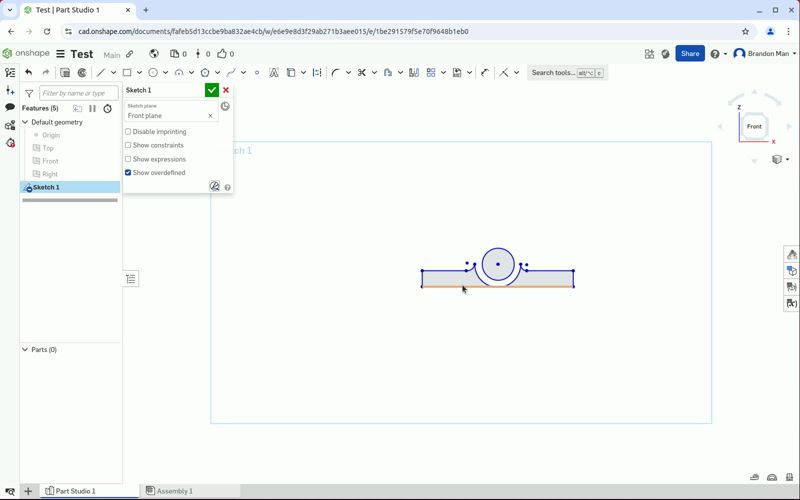
click(462, 284)
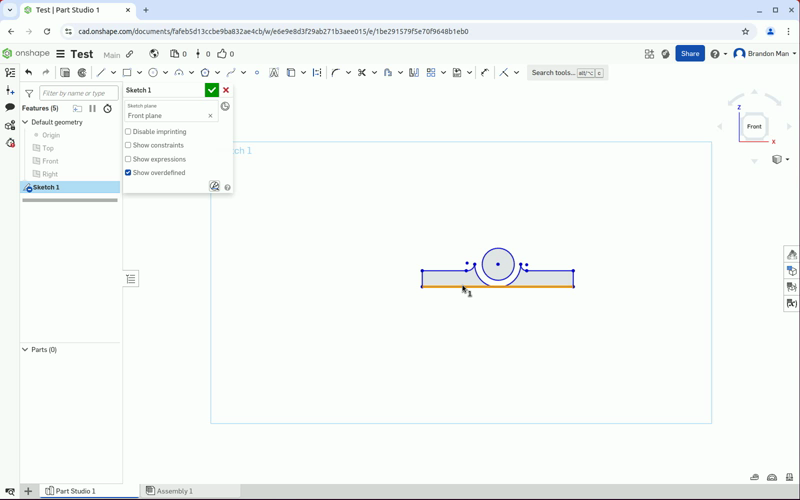
mouse_move(73, 352)
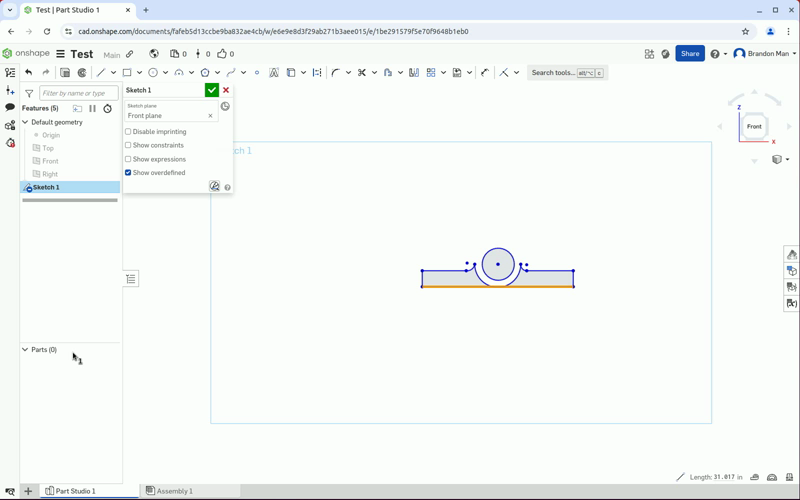
key(shift+y)
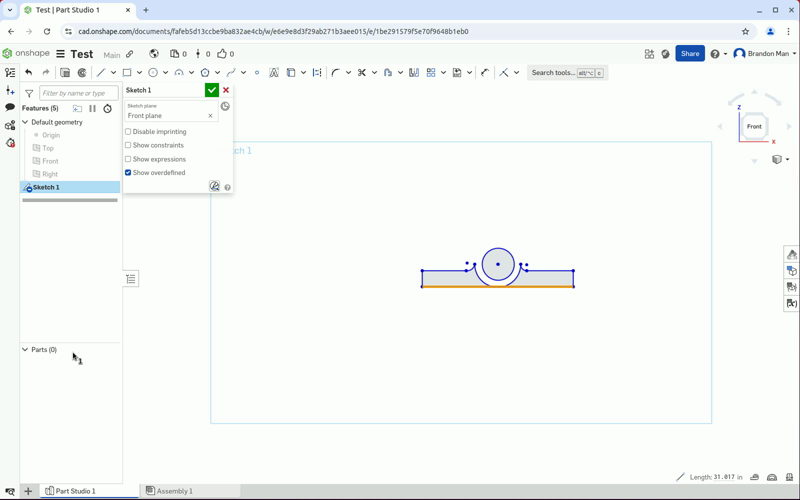
key(shift+e)
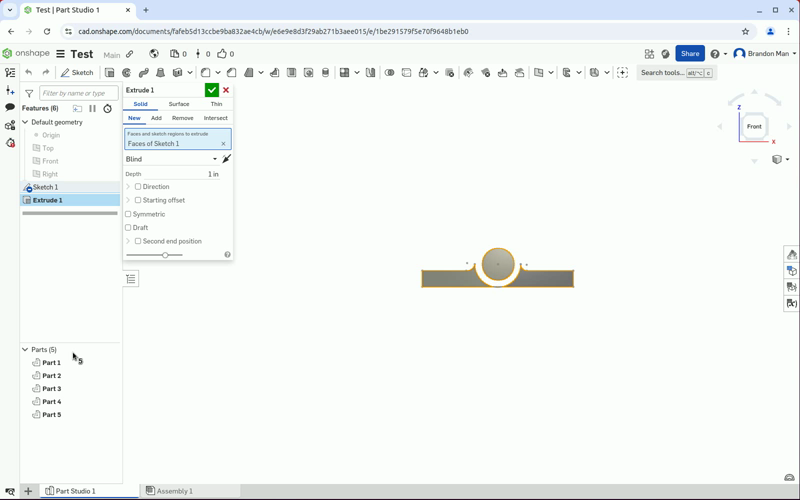
mouse_move(143, 106)
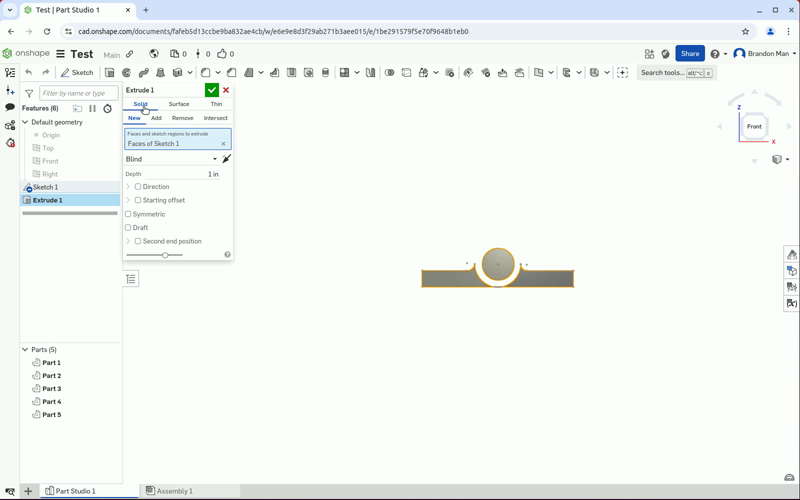
click(143, 106)
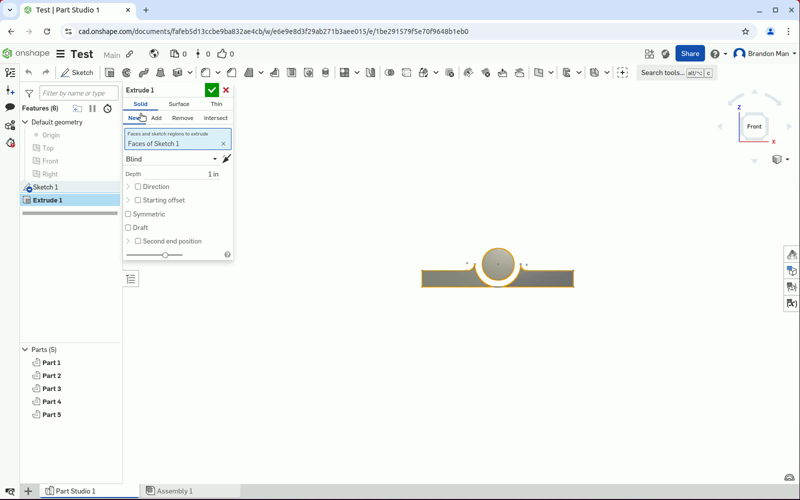
mouse_move(137, 120)
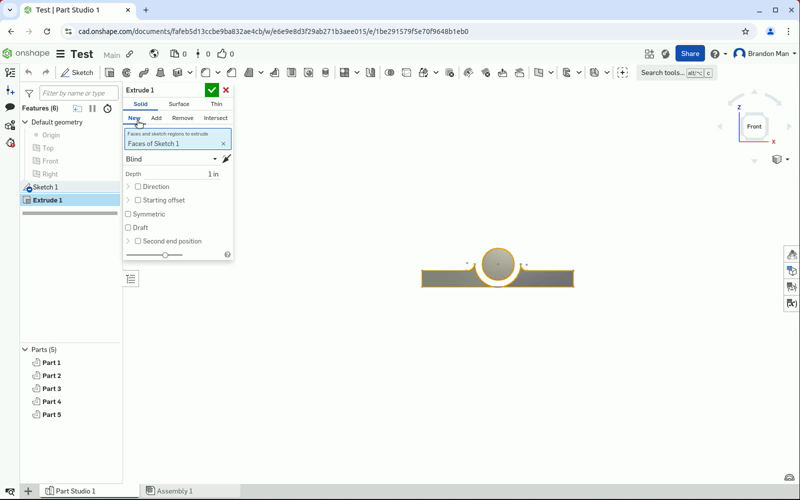
click(137, 120)
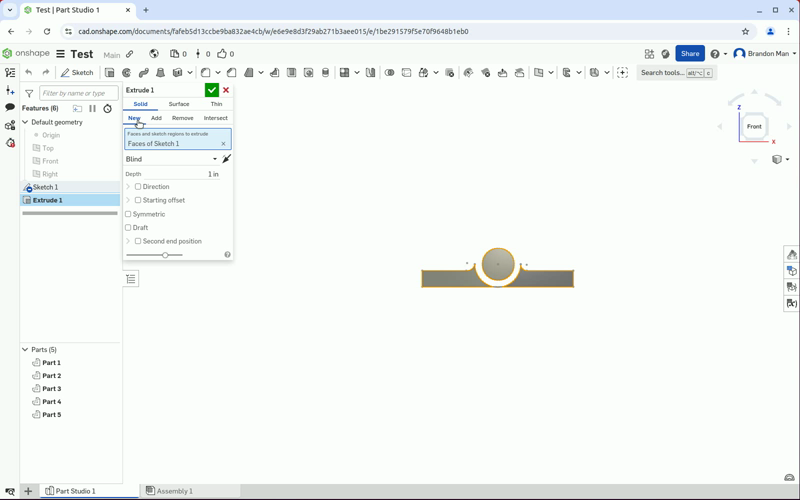
key(tab, 4)
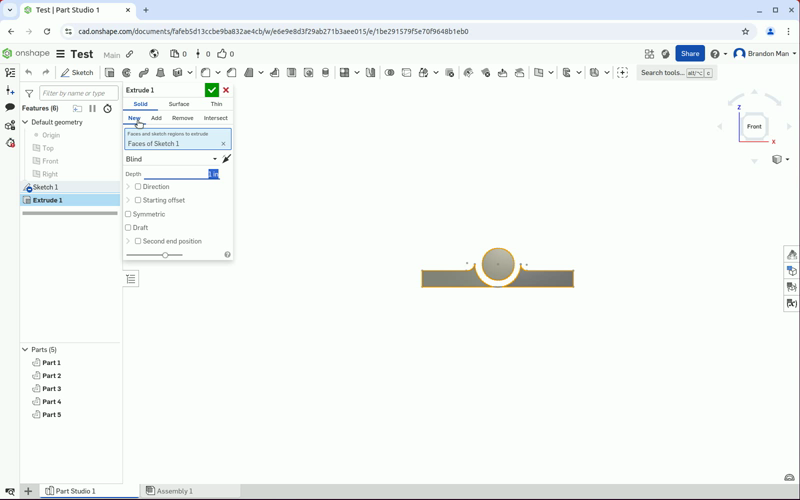
text(9.388)
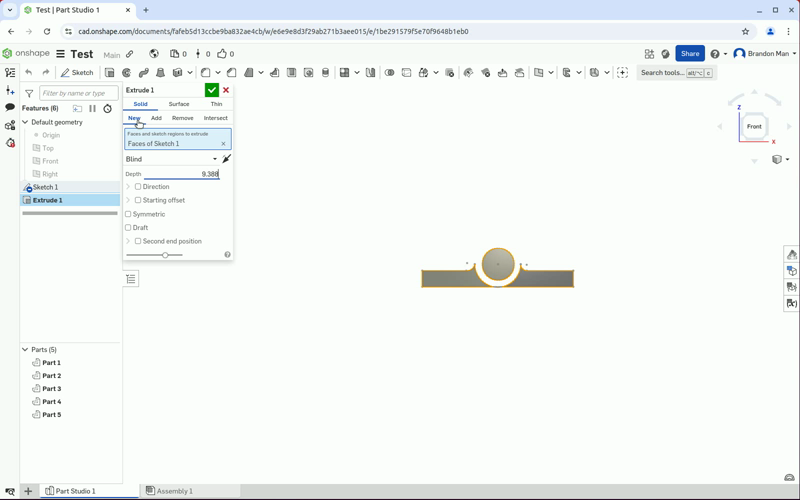
key(enter)
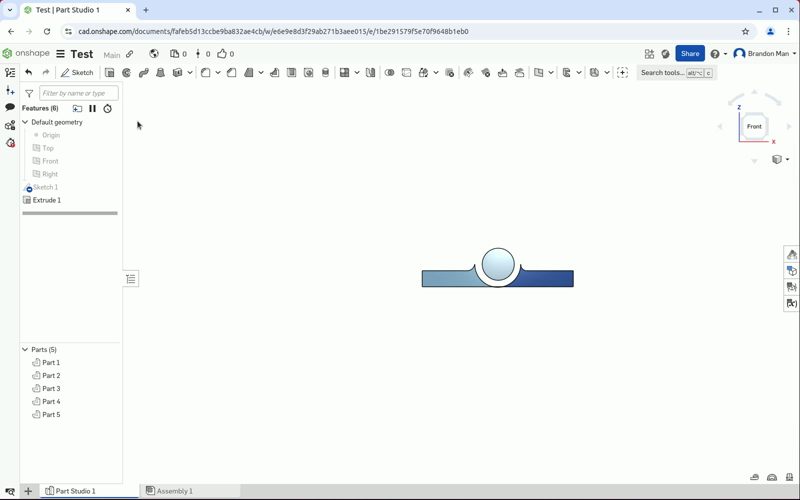
key(shift+h)
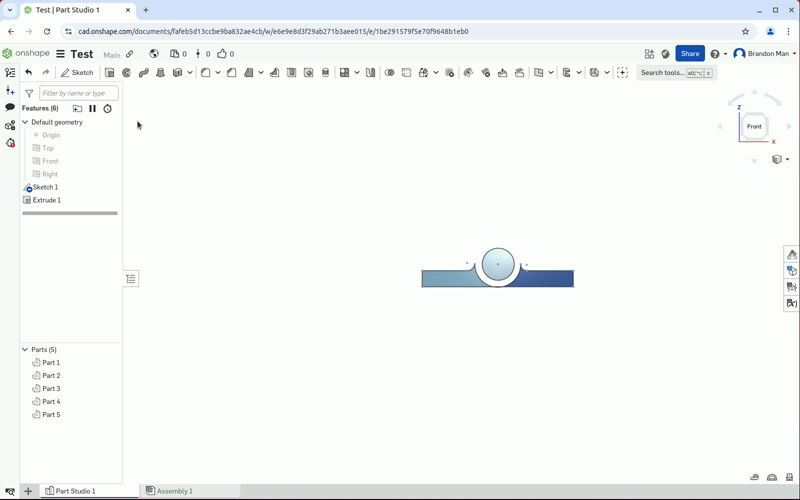
key(shift+h)
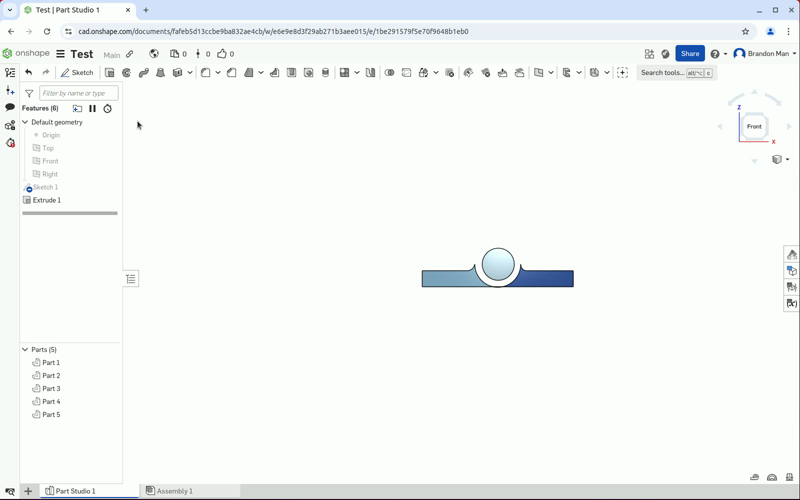
mouse_move(73, 189)
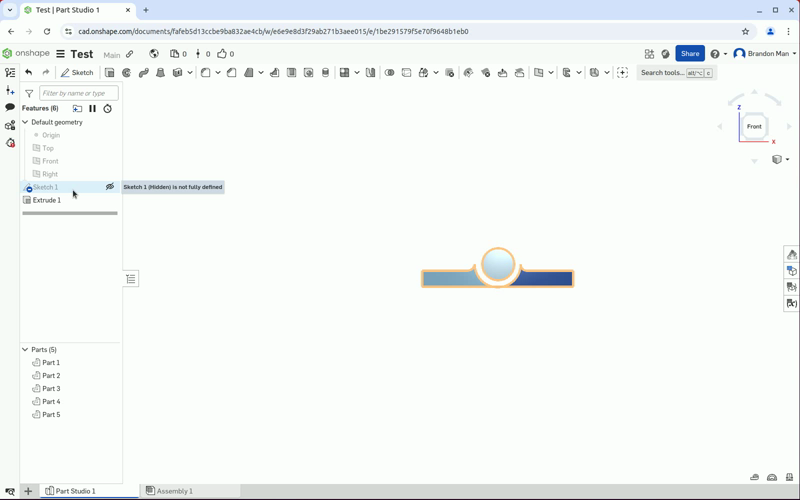
click(73, 189)
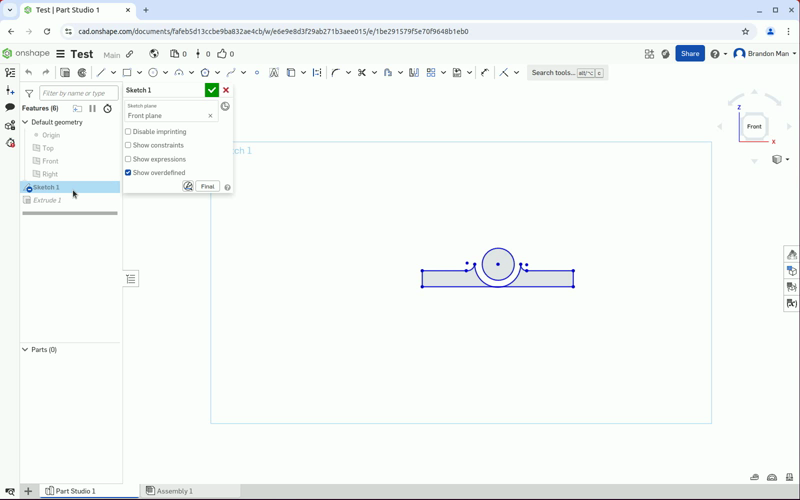
mouse_move(229, 92)
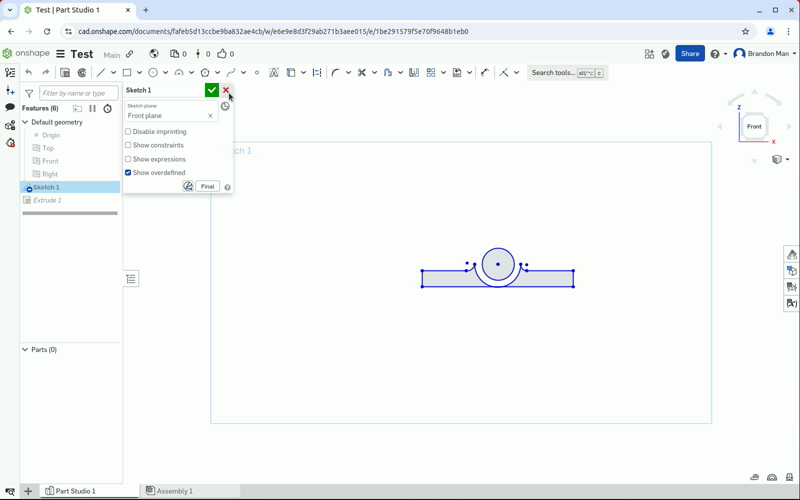
click(229, 92)
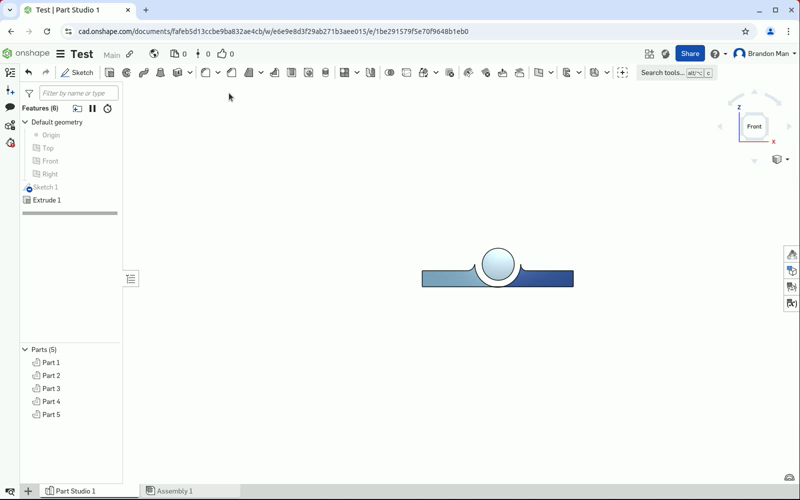
mouse_move(73, 352)
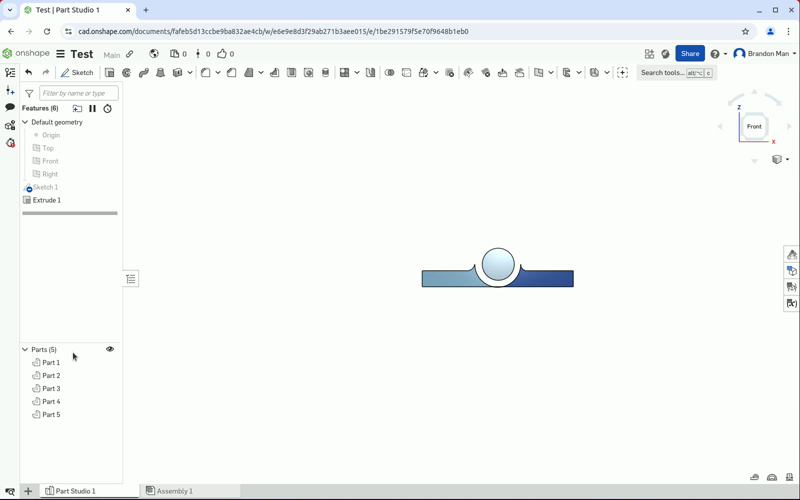
key(y)
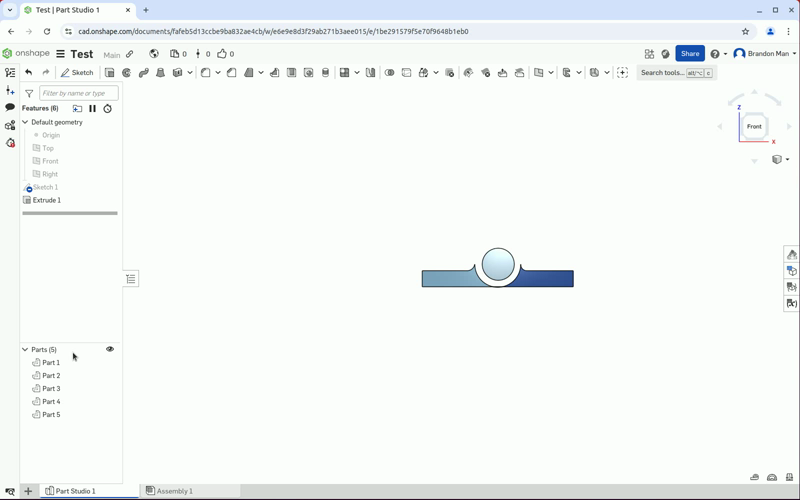
key(shift+p)
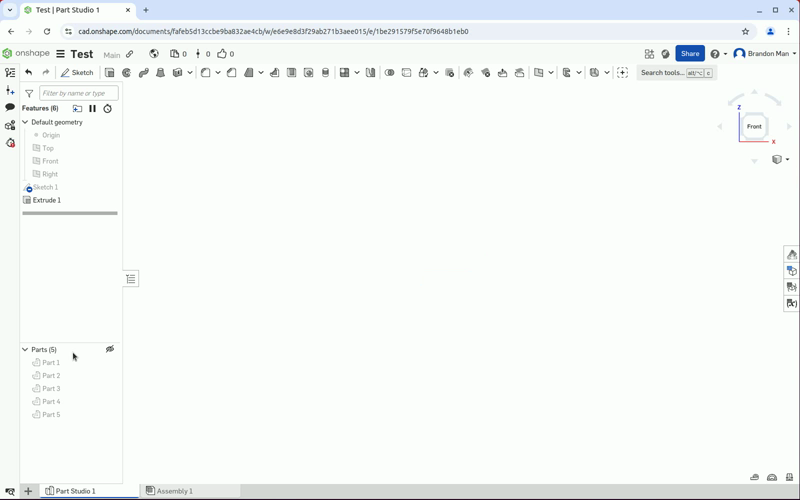
key(space)
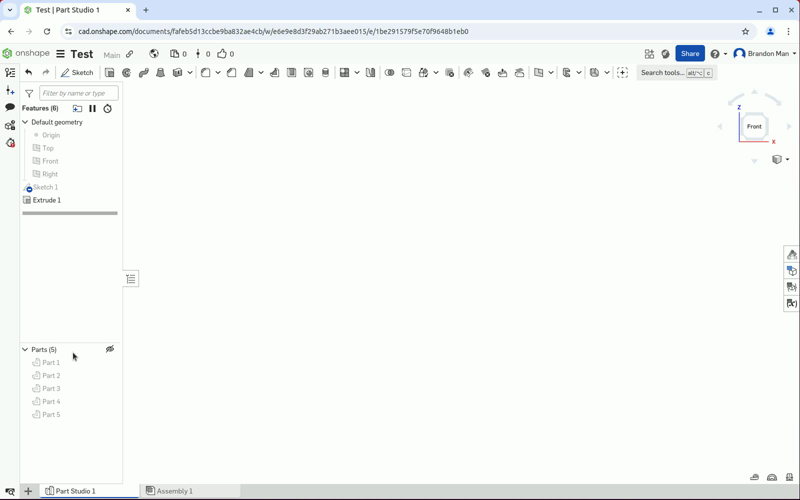
key_down(shift)
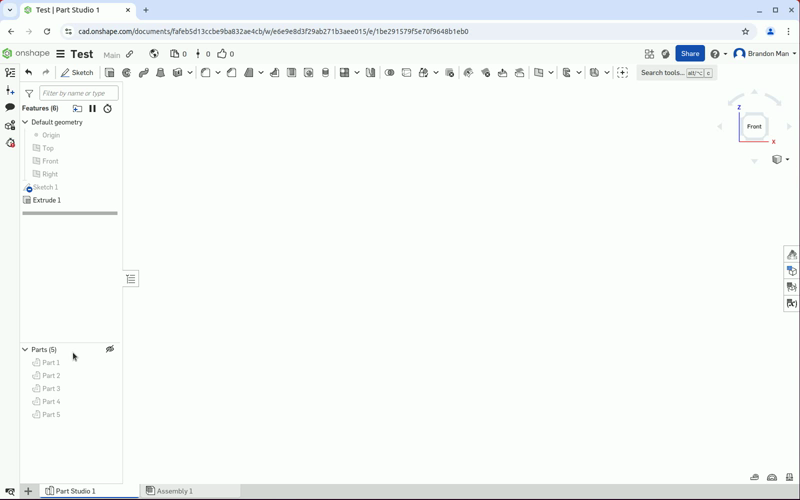
key(down)
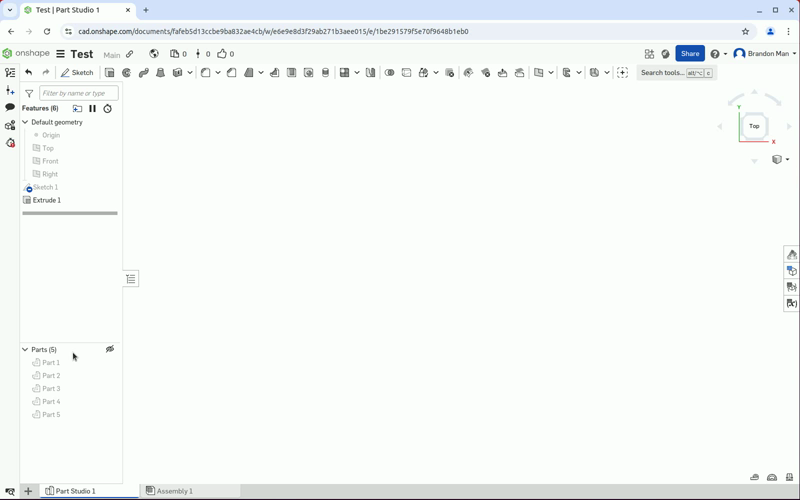
key_up(shift)
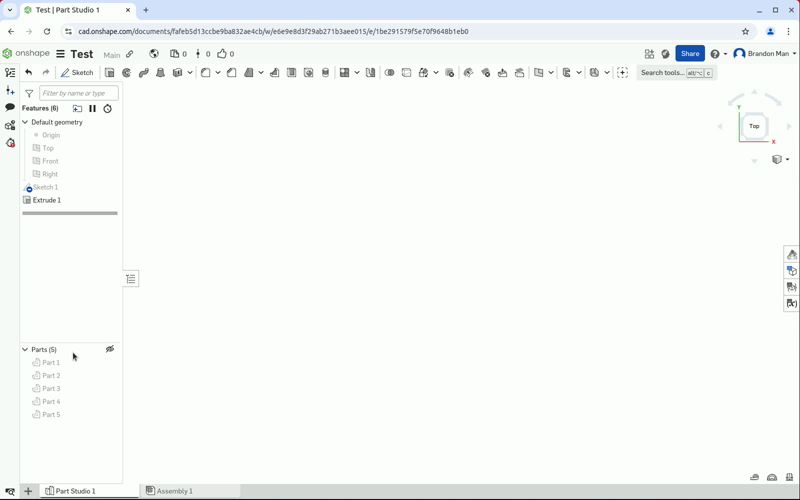
mouse_move(73, 352)
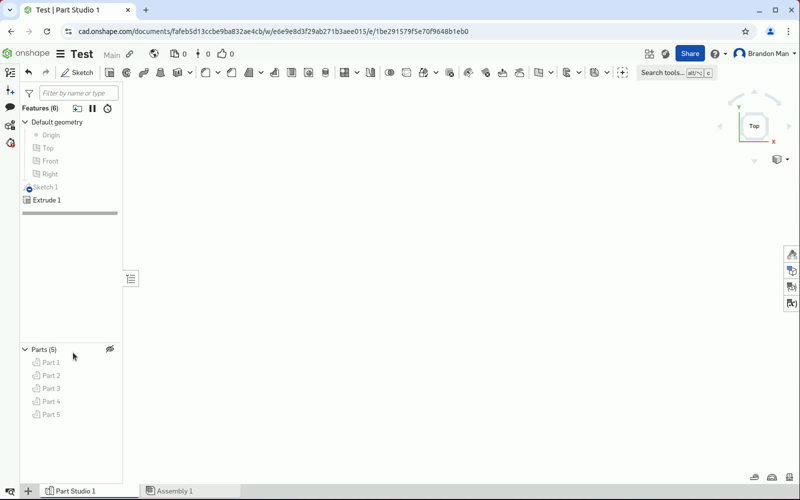
key(shift+y)
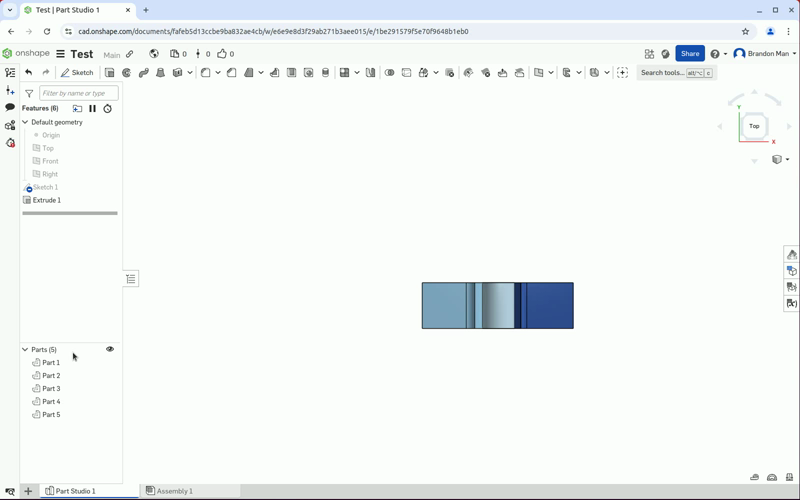
mouse_move(541, 75)
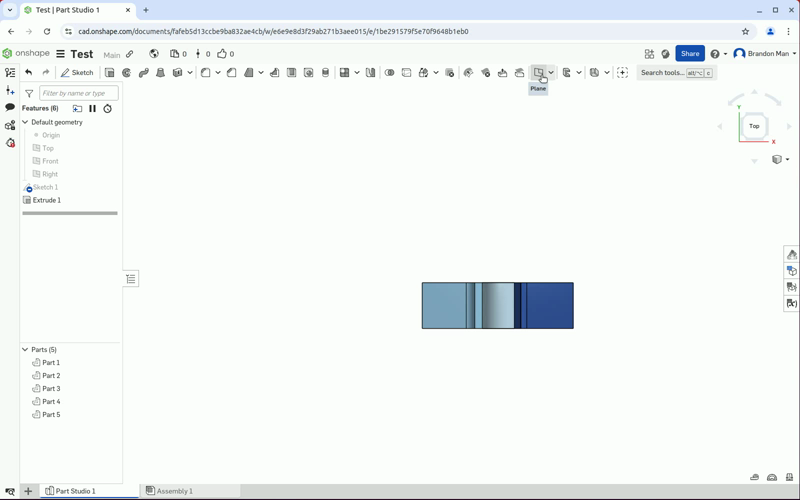
click(541, 75)
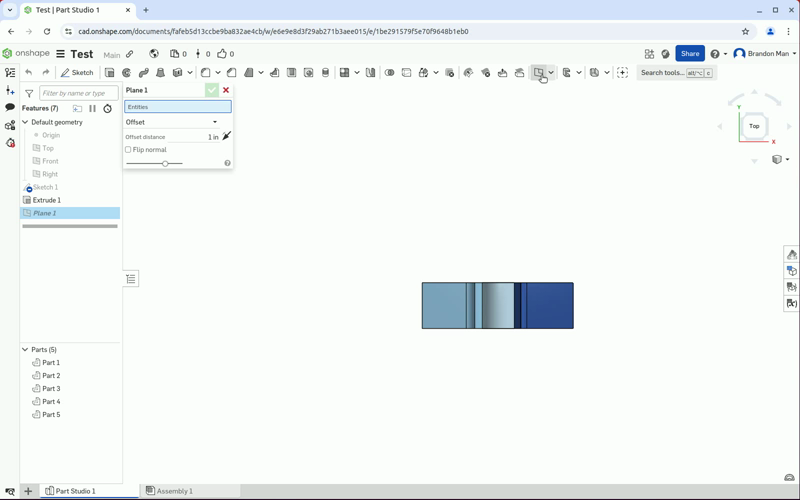
mouse_move(73, 150)
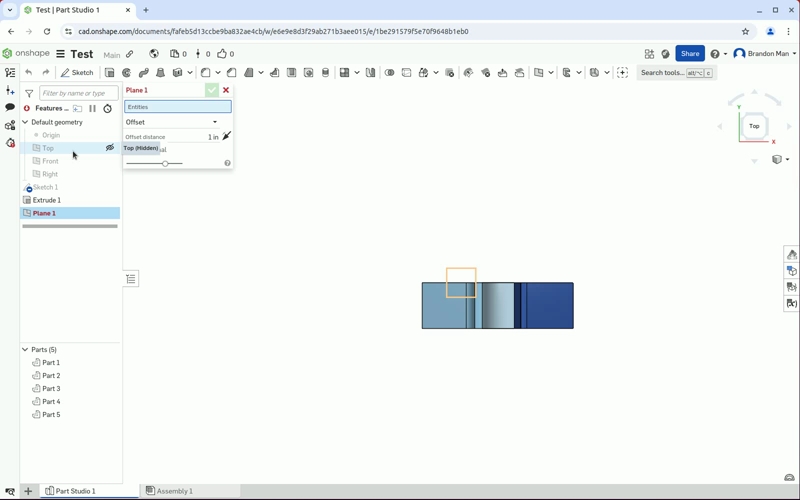
click(73, 150)
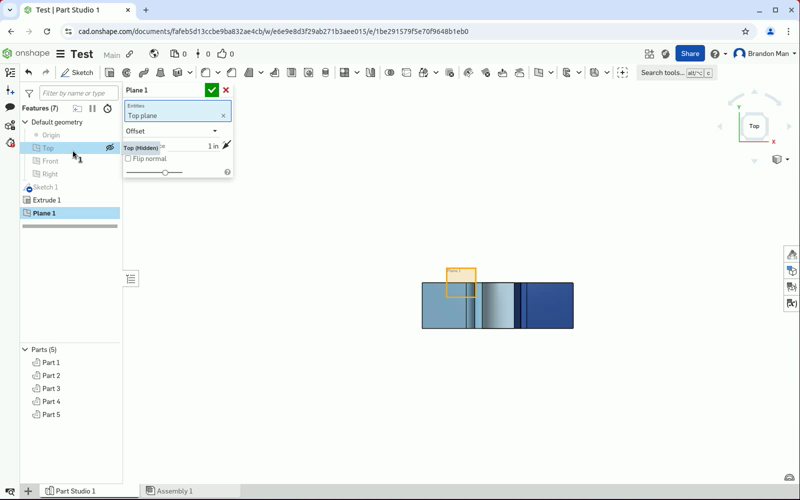
key(tab, 2)
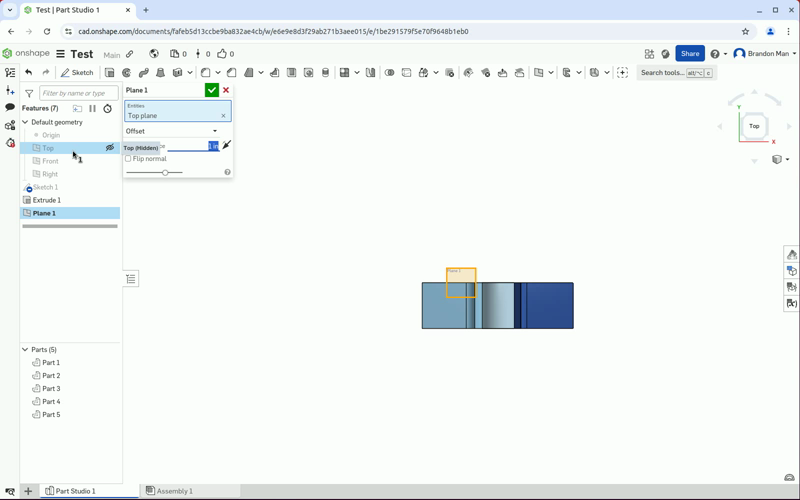
text(2.403)
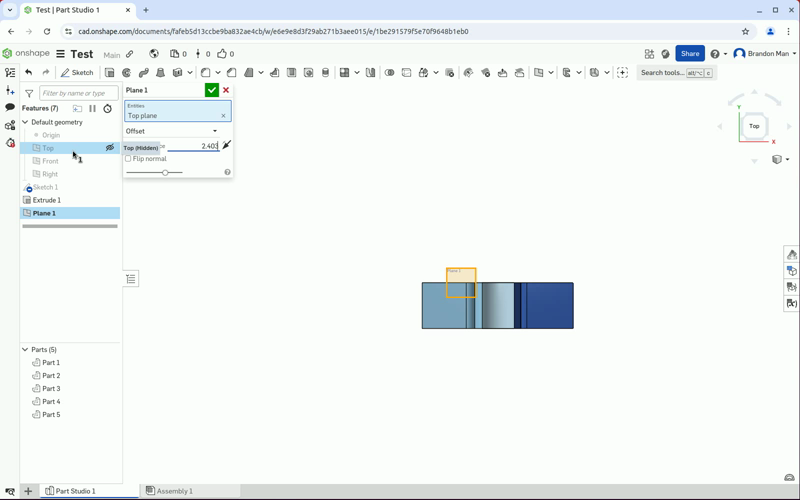
key(enter, 2)
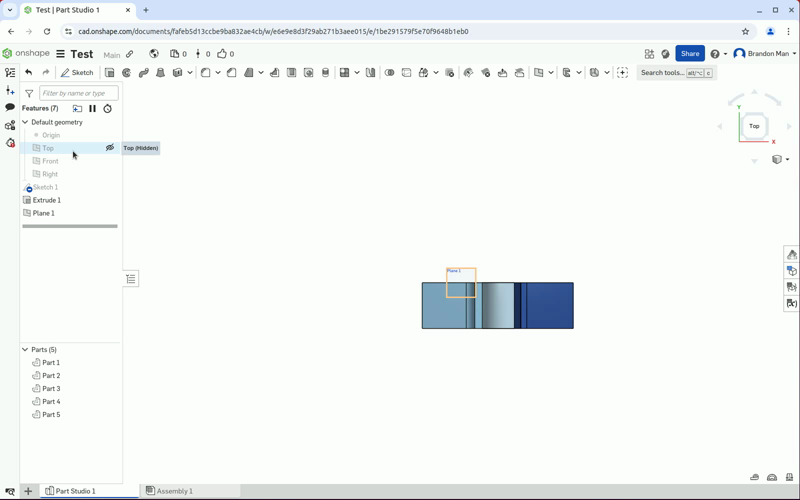
key(shift+s)
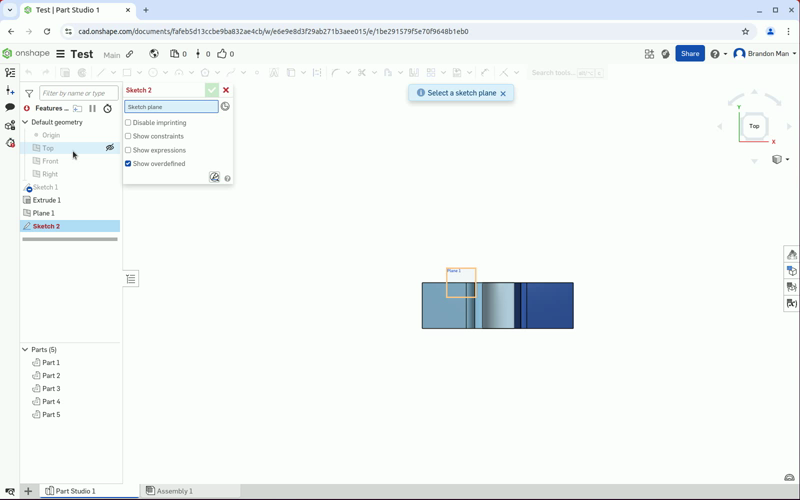
mouse_move(73, 215)
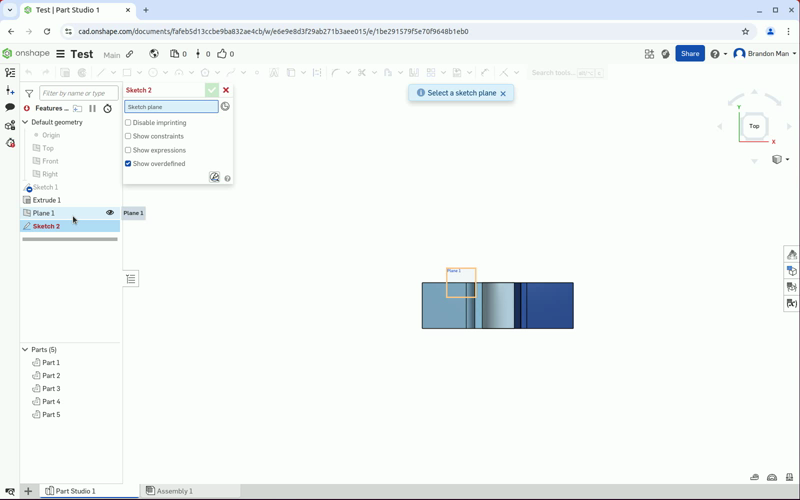
click(73, 215)
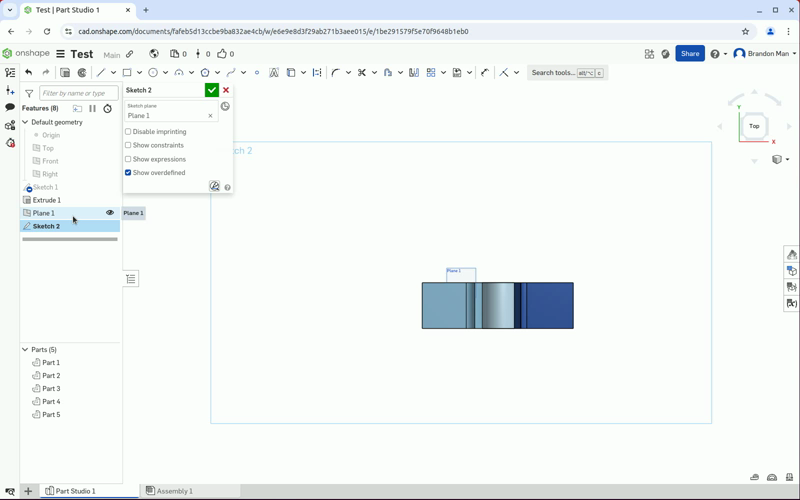
mouse_move(73, 352)
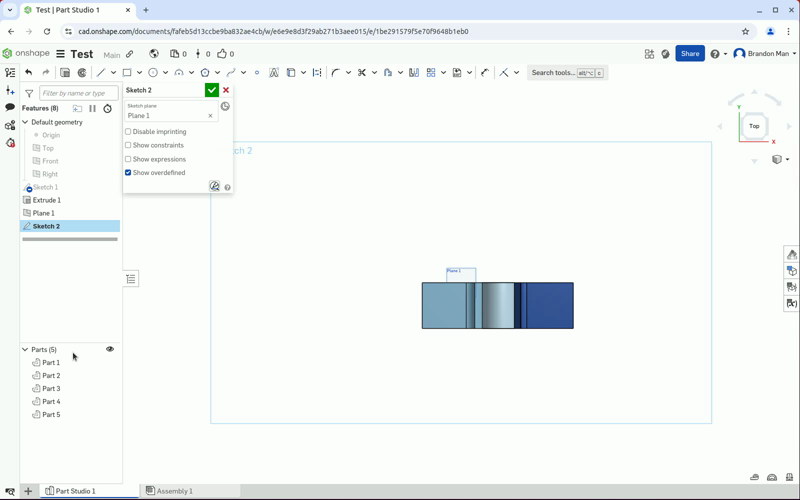
key(y)
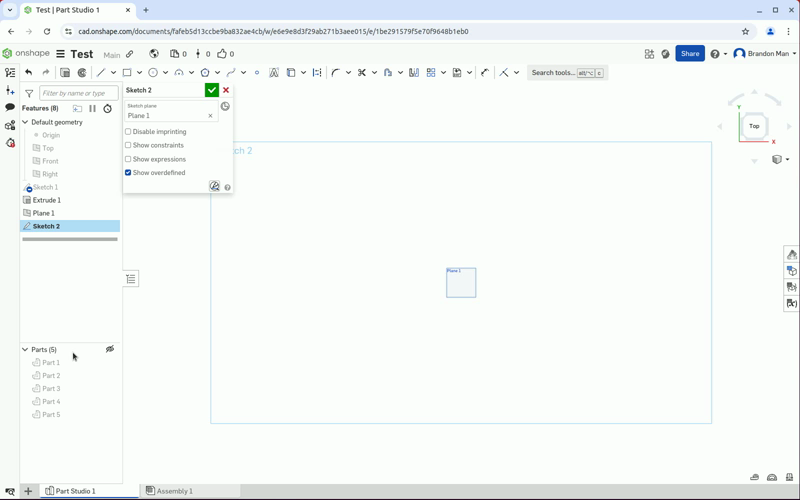
key(c)
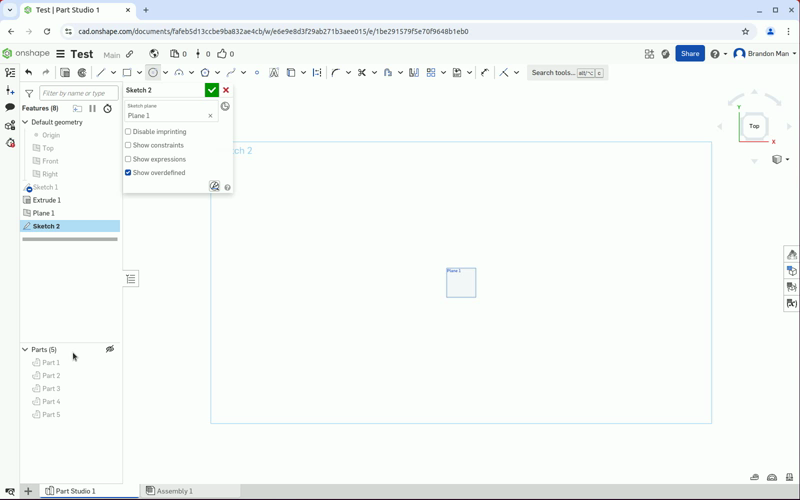
key_down(shift)
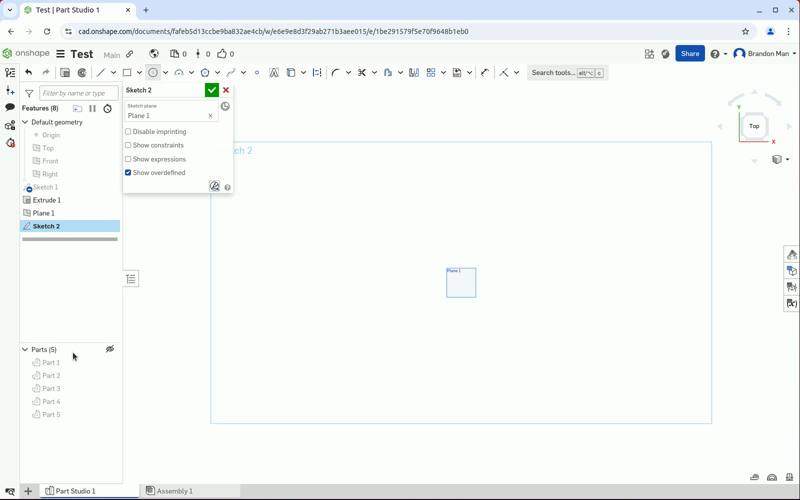
mouse_move(551, 305)
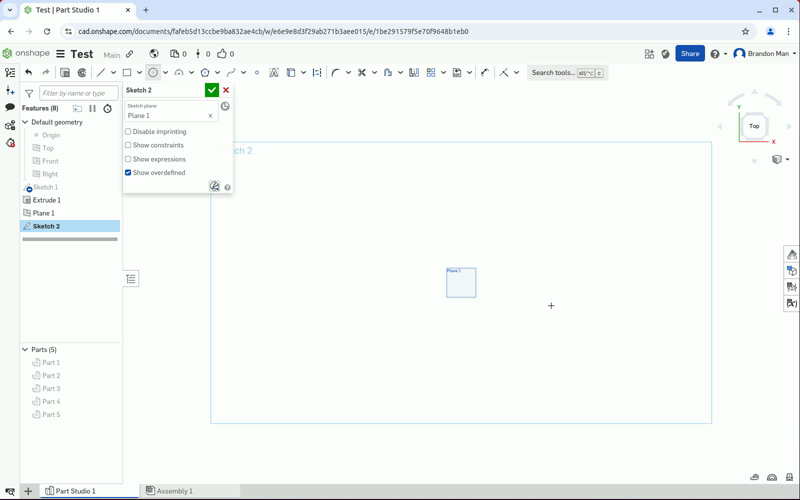
click(551, 305)
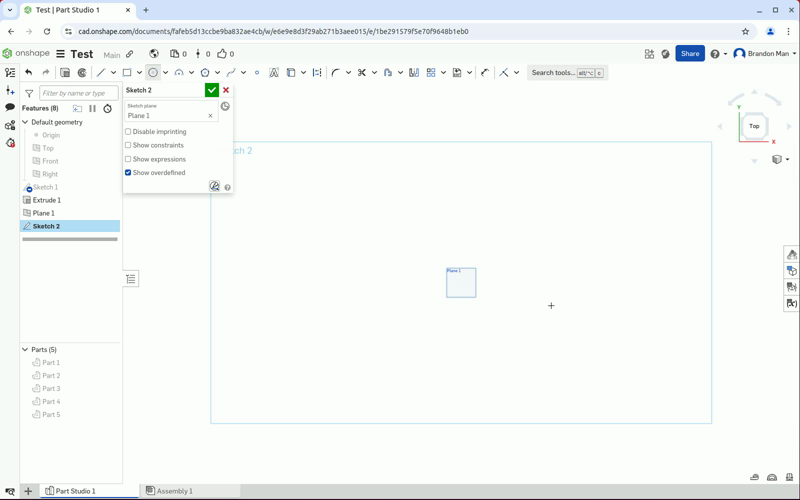
key_up(shift)
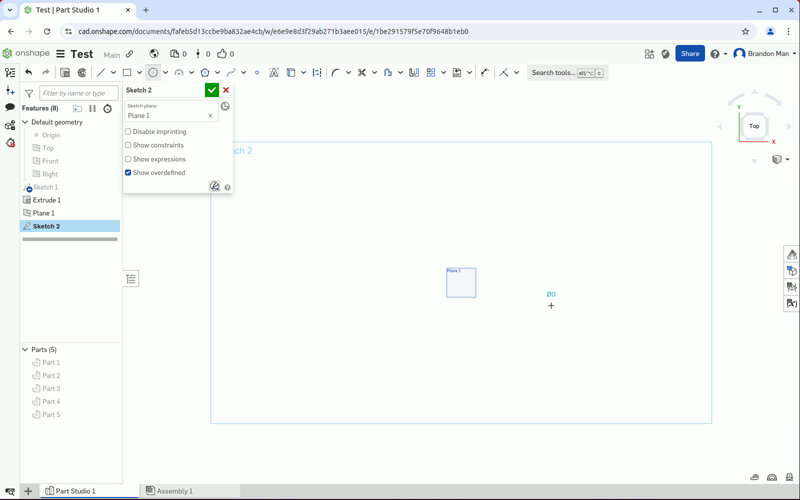
mouse_move(559, 305)
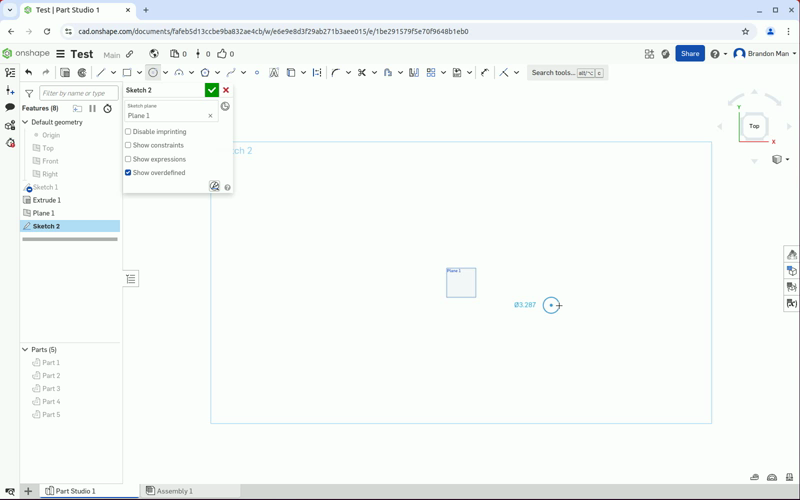
click(559, 305)
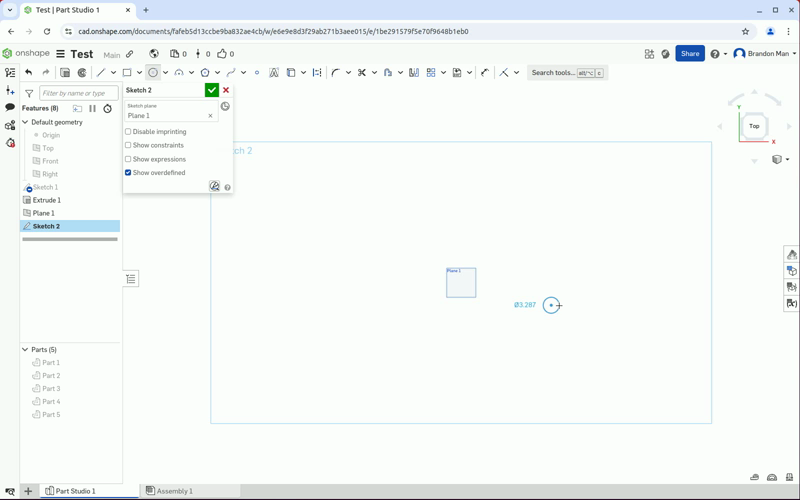
key(esc)
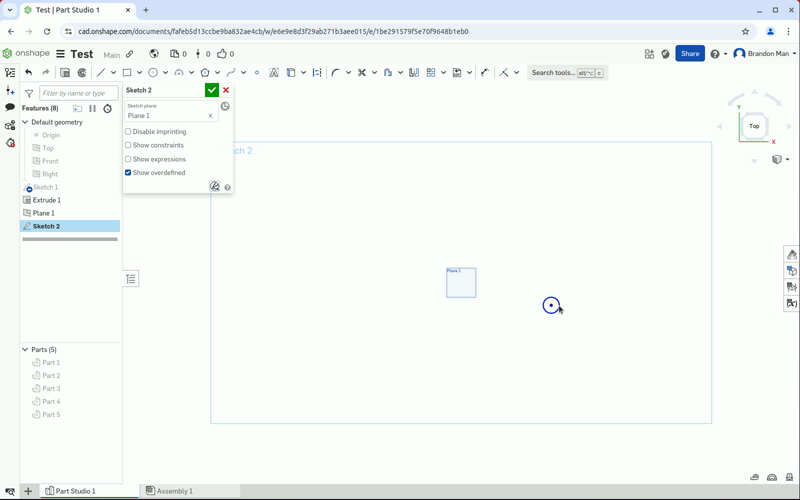
mouse_move(555, 311)
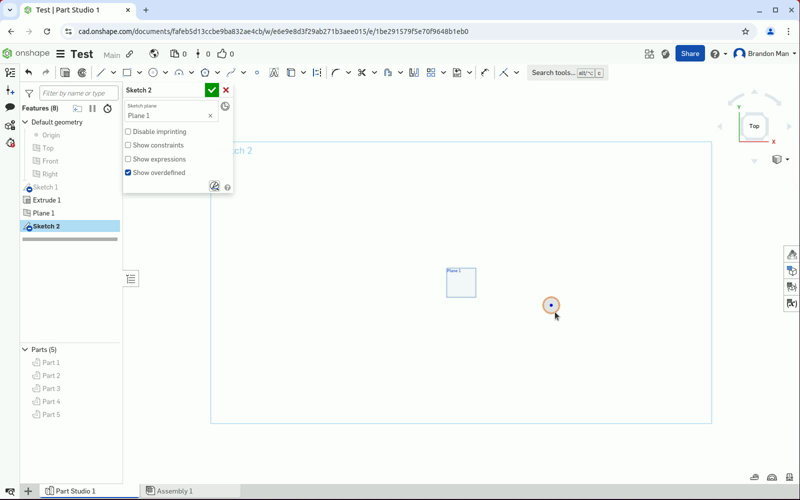
scroll(6)
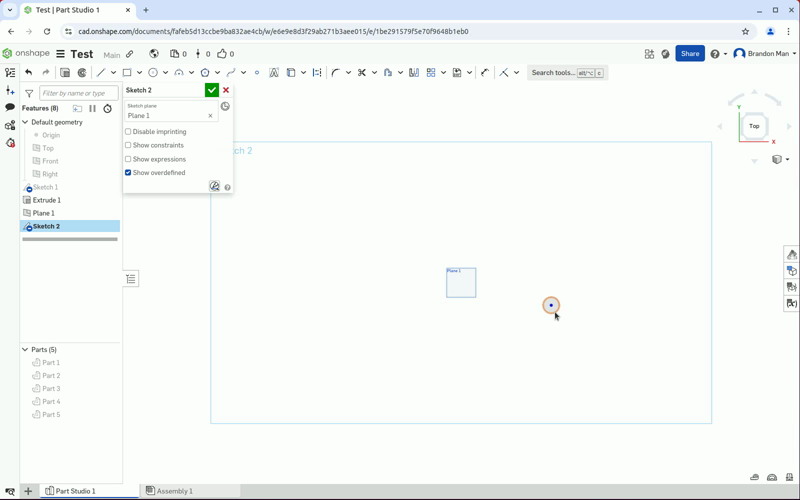
scroll(6)
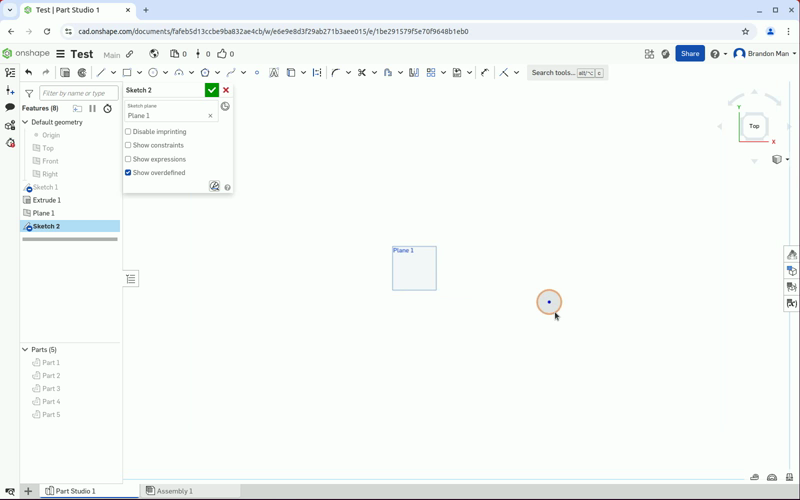
scroll(6)
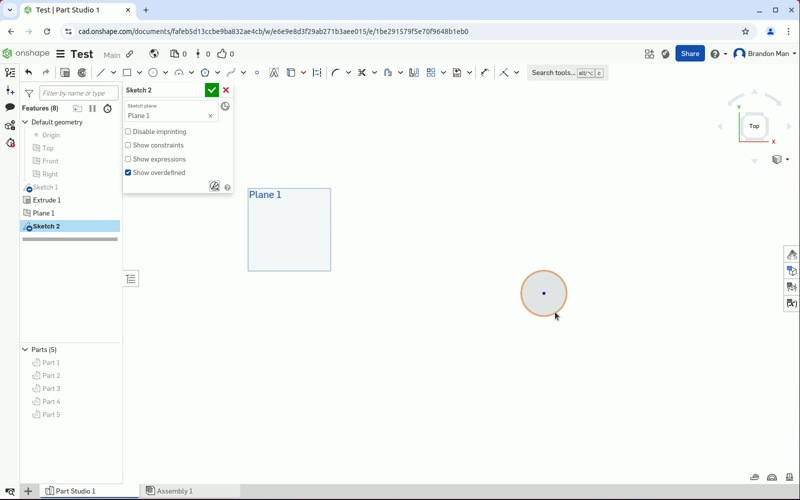
scroll(6)
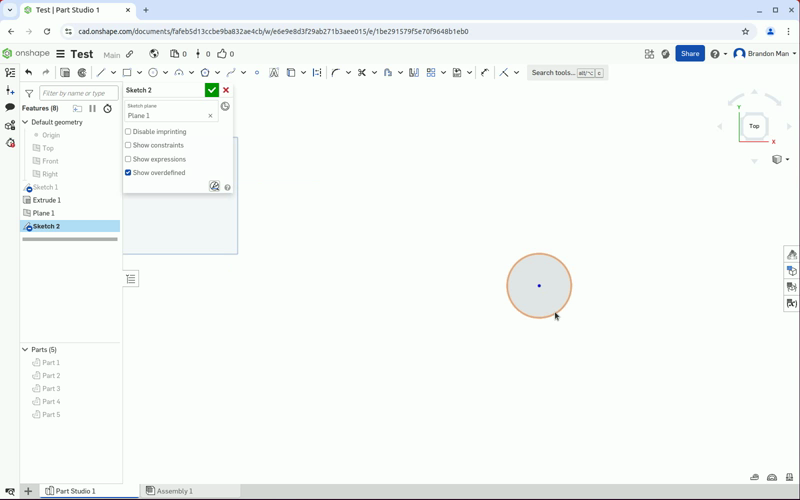
scroll(6)
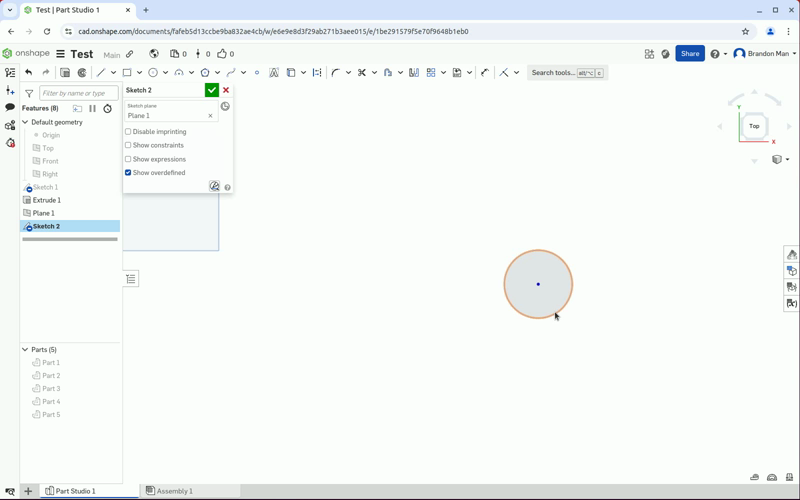
scroll(6)
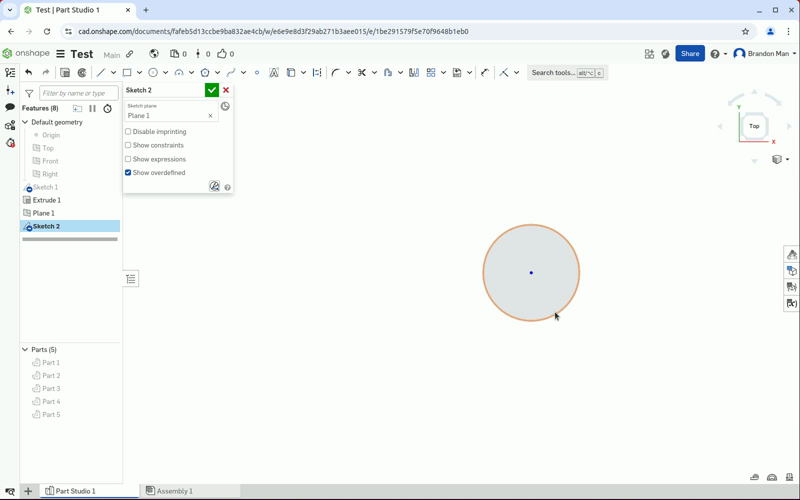
scroll(6)
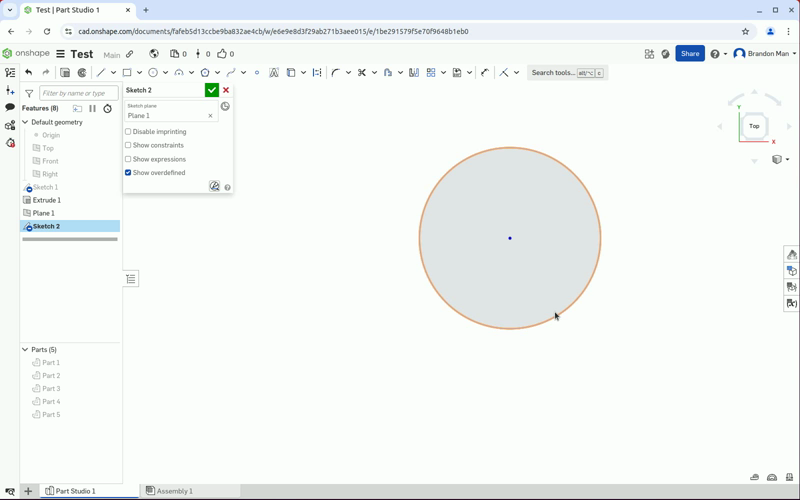
click(555, 311)
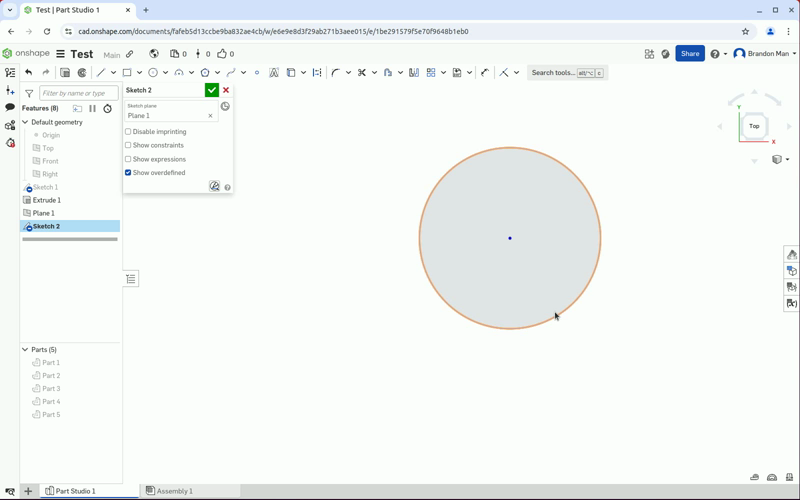
scroll(-6)
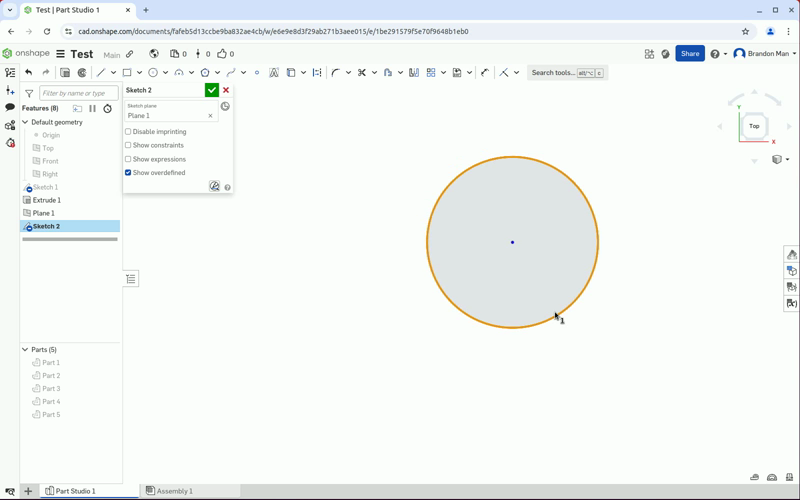
scroll(-6)
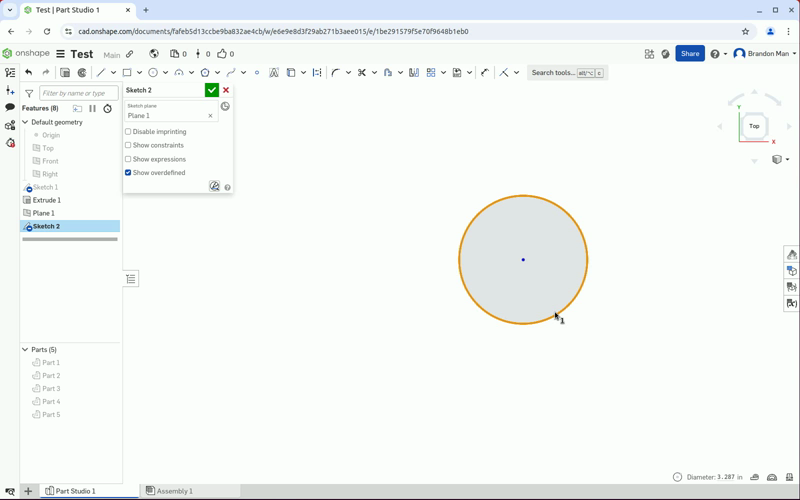
scroll(-6)
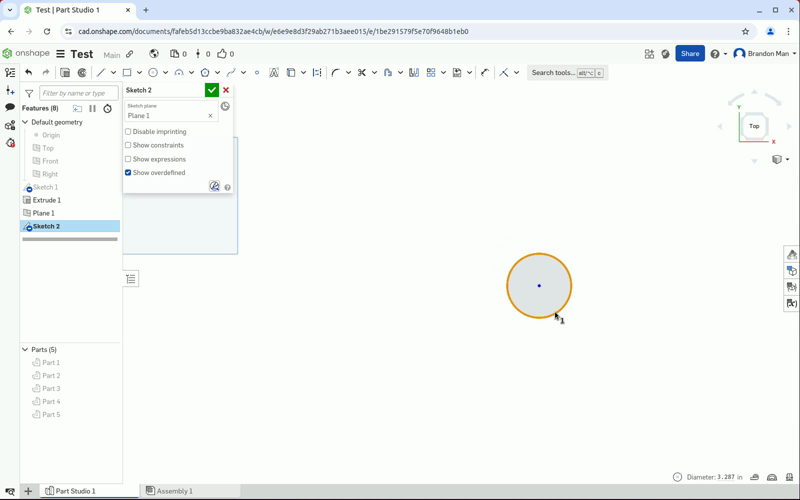
scroll(-6)
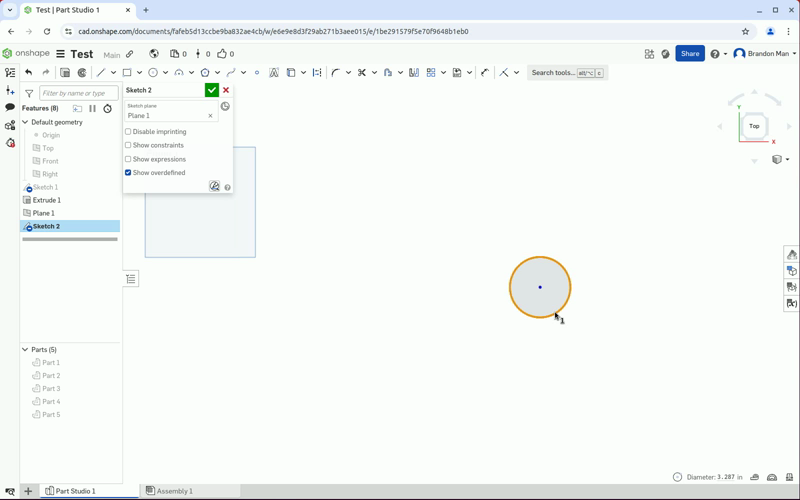
scroll(-6)
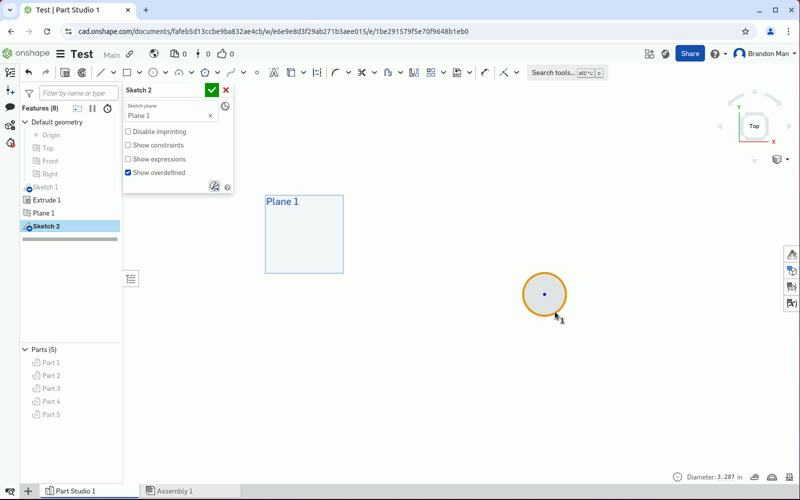
scroll(-6)
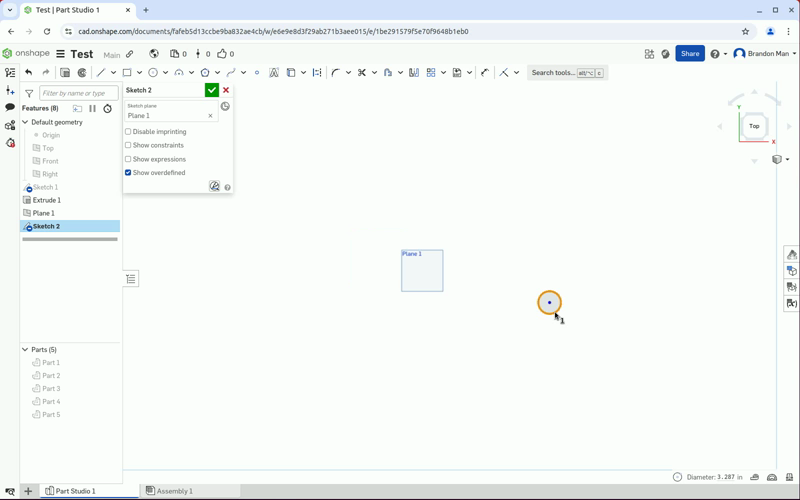
scroll(-6)
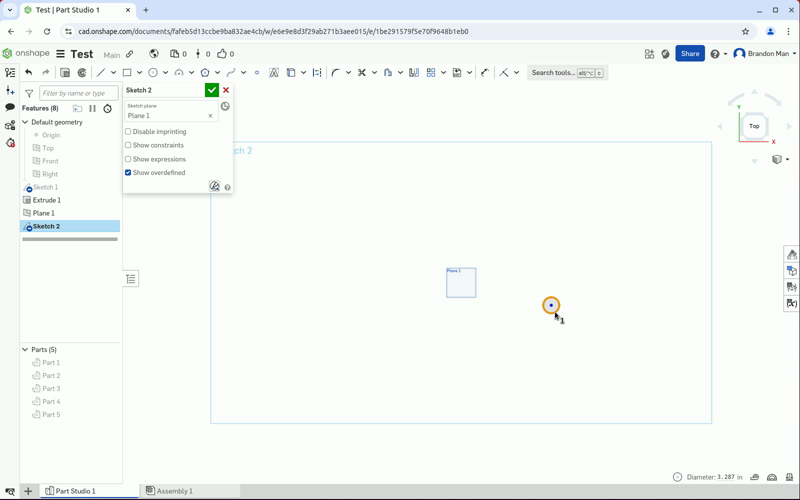
mouse_move(73, 352)
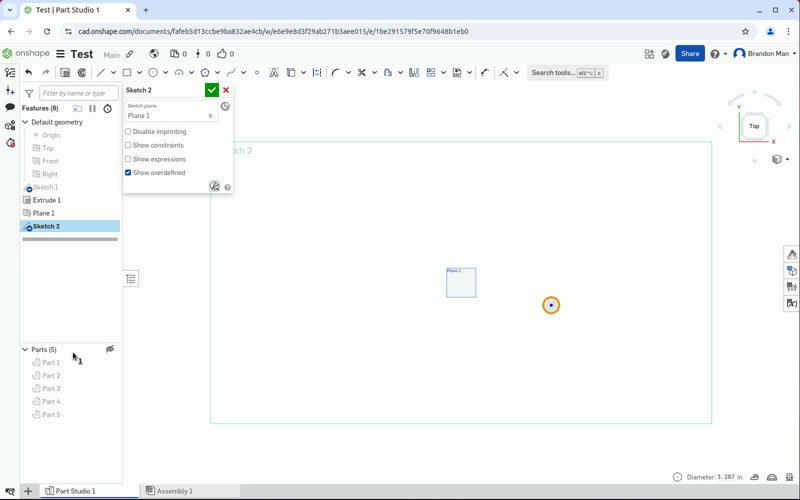
key(shift+y)
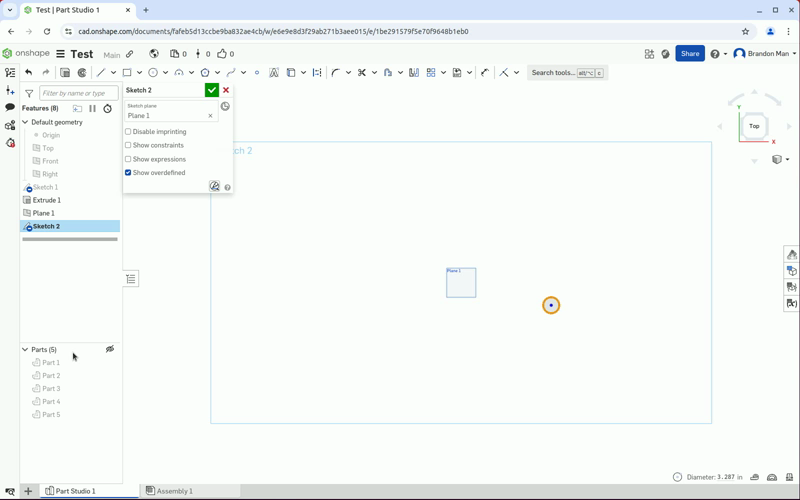
key(shift+e)
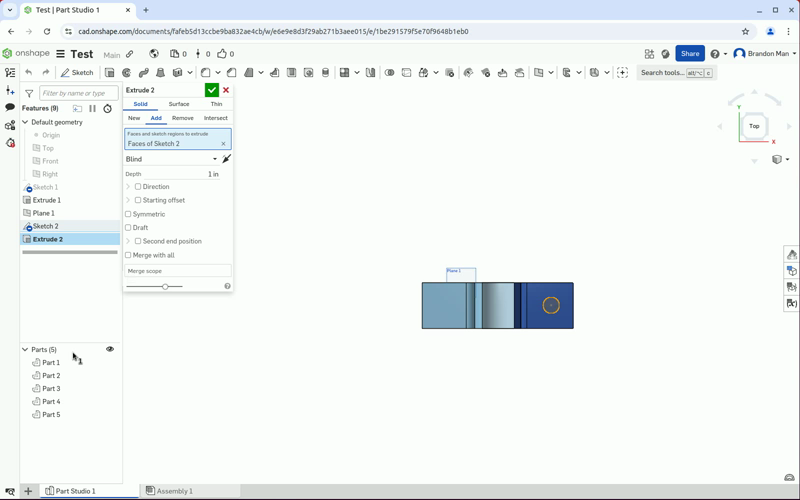
mouse_move(143, 106)
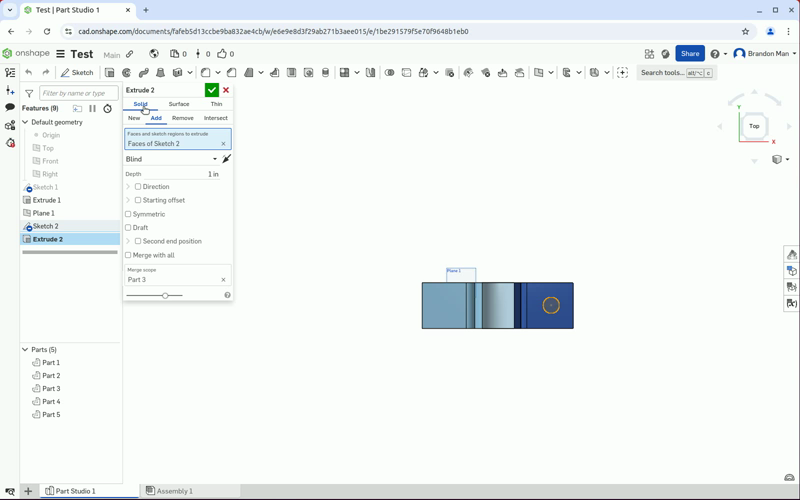
click(143, 106)
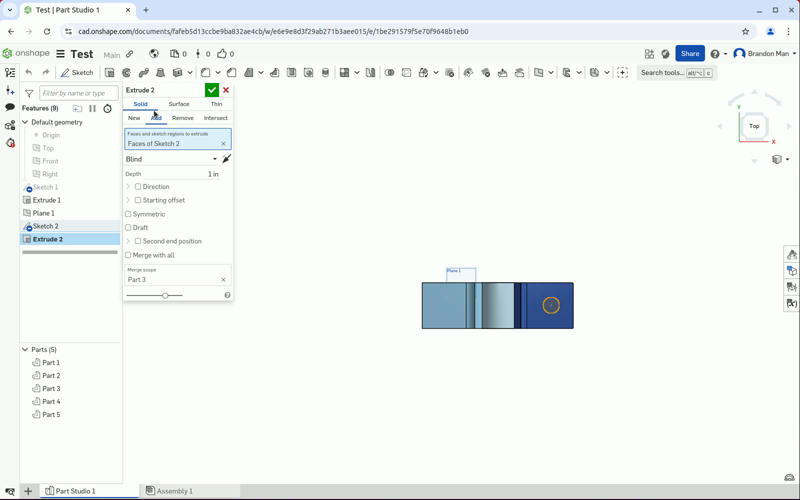
mouse_move(186, 120)
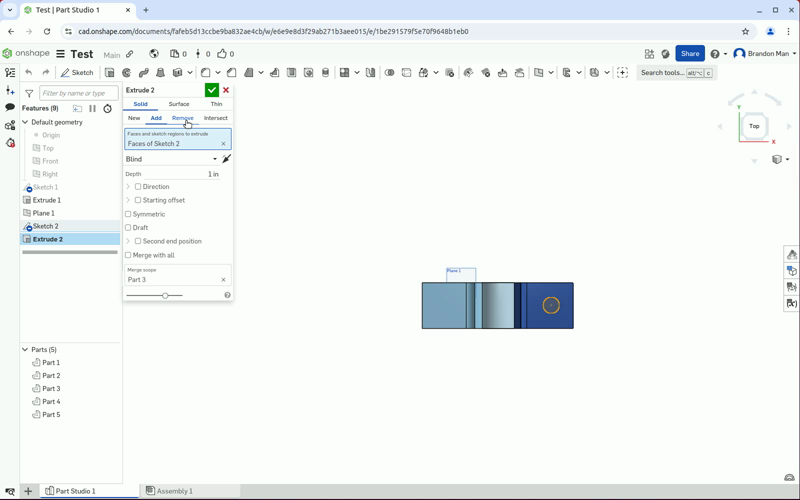
click(186, 120)
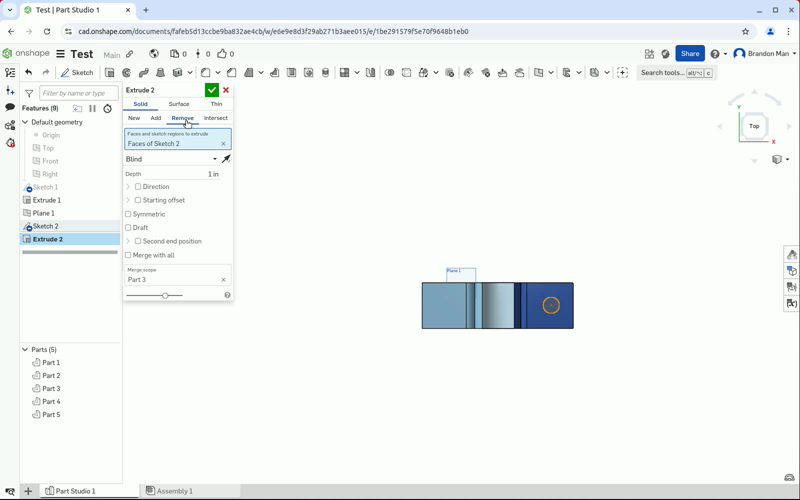
key(tab, 4)
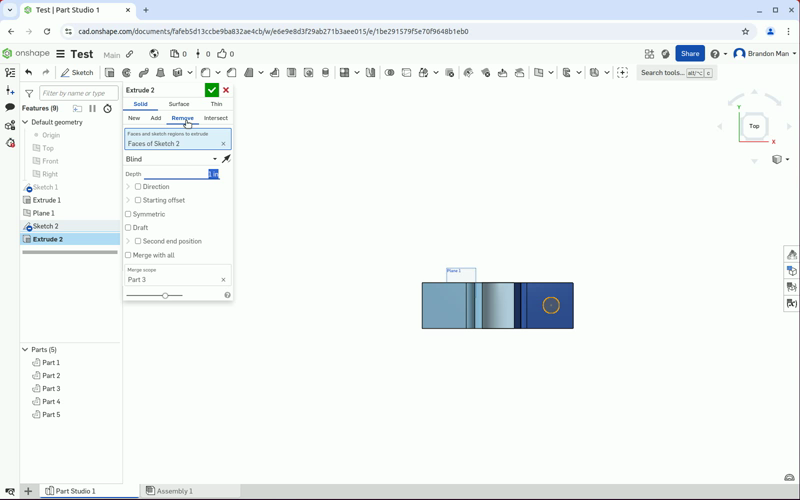
text(6.258)
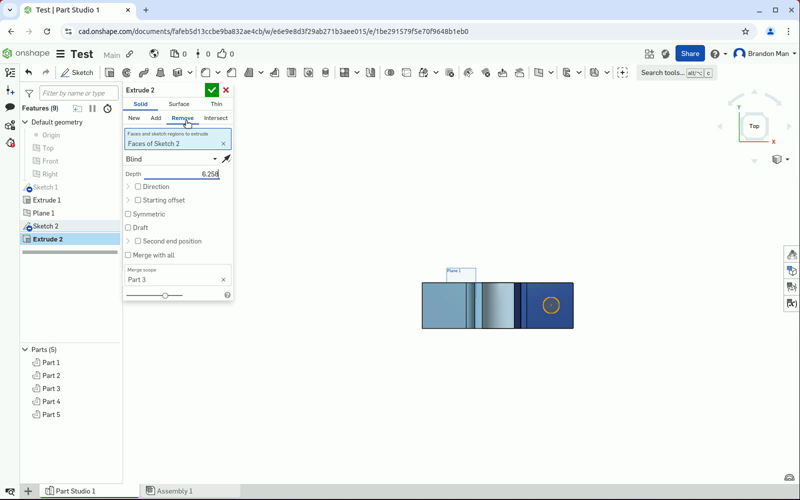
key(tab, 6)
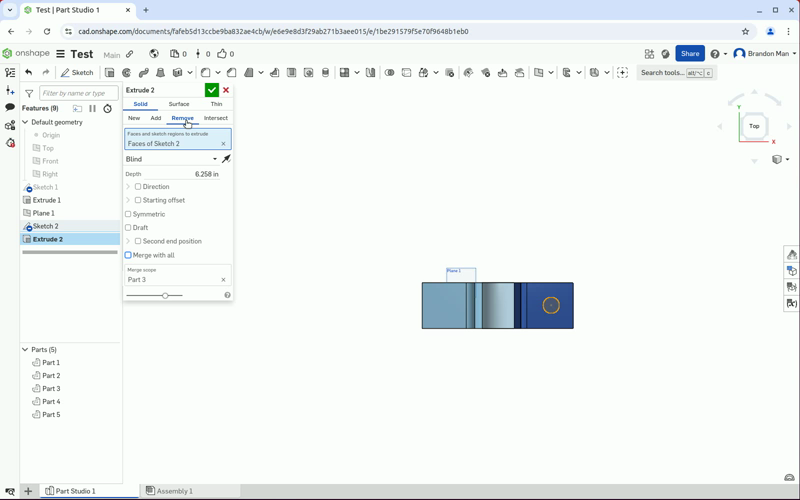
key(space)
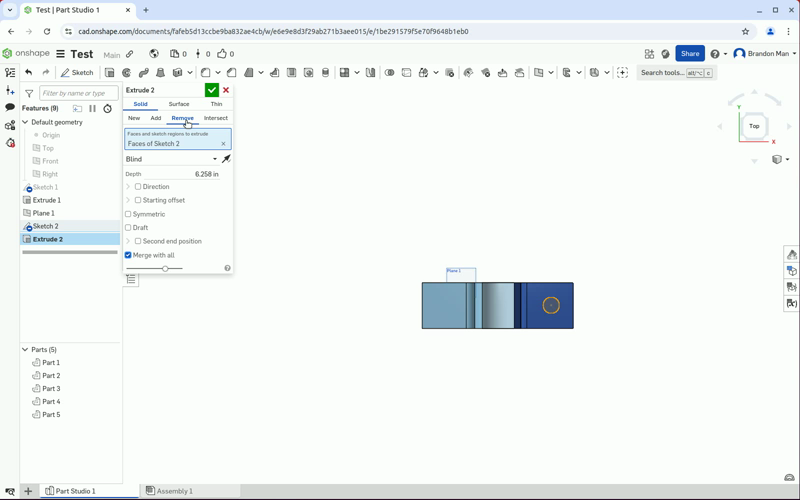
key(enter)
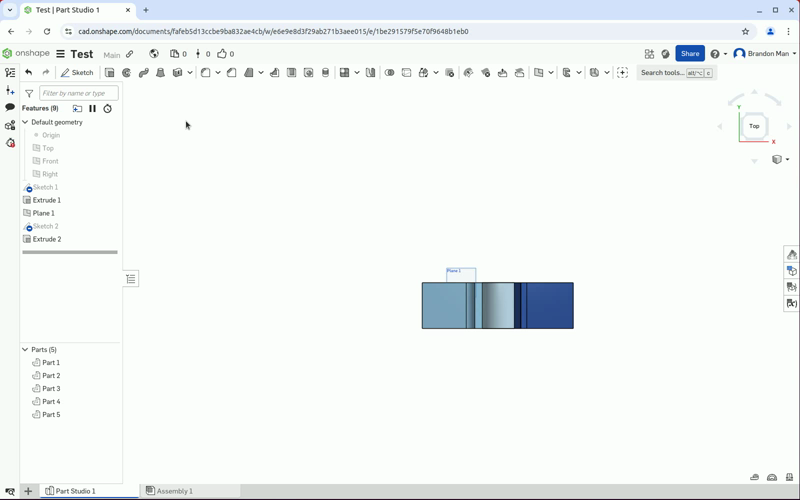
key(shift+h)
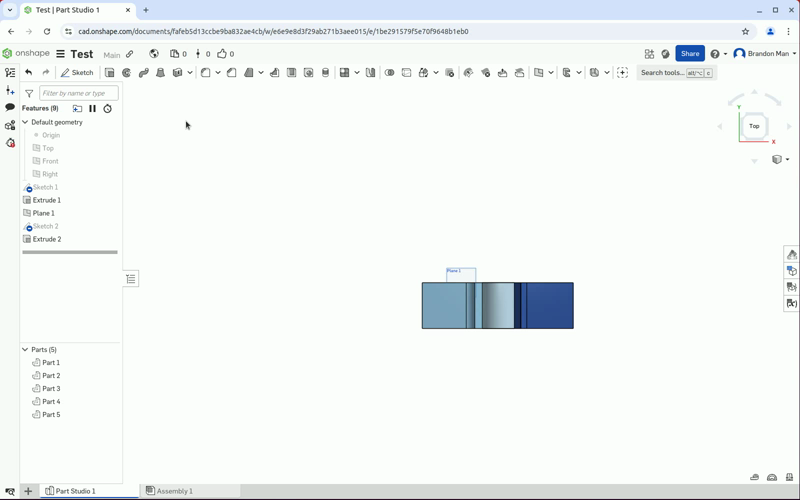
key(shift+h)
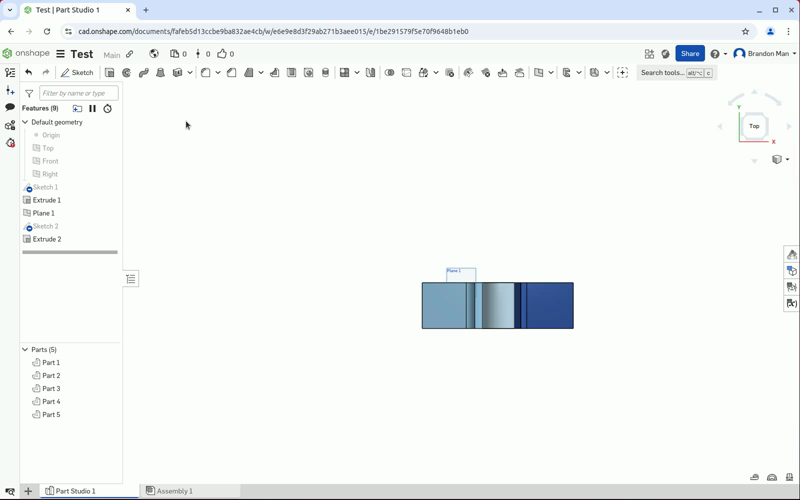
mouse_move(73, 189)
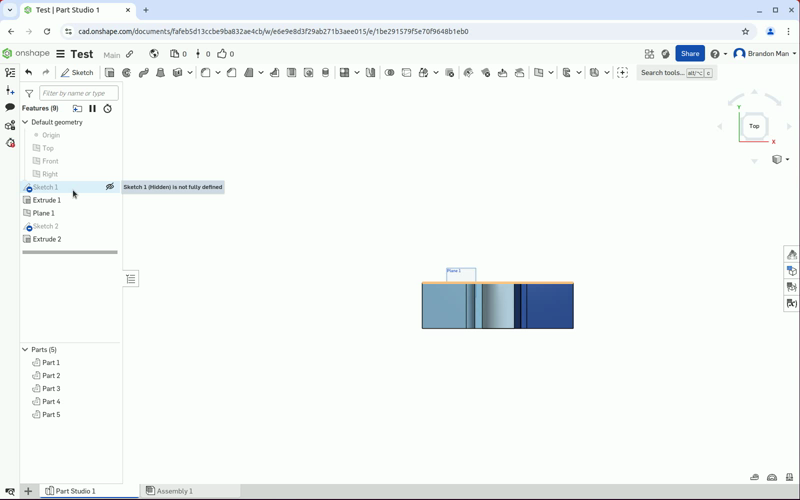
click(73, 189)
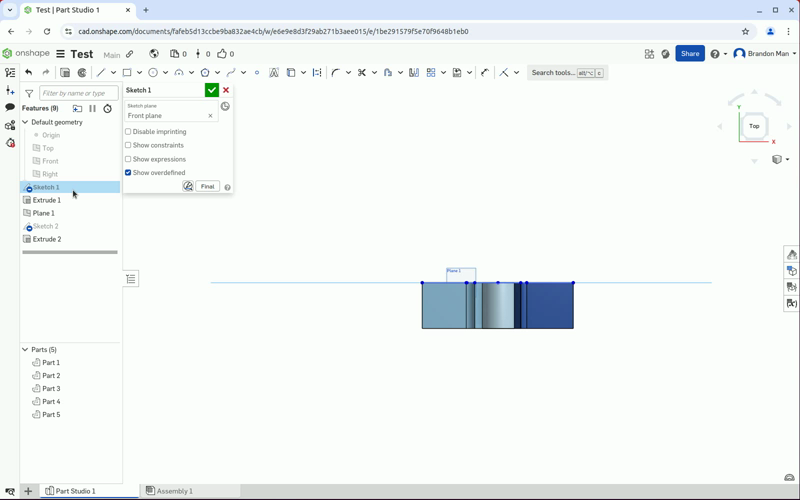
mouse_move(229, 92)
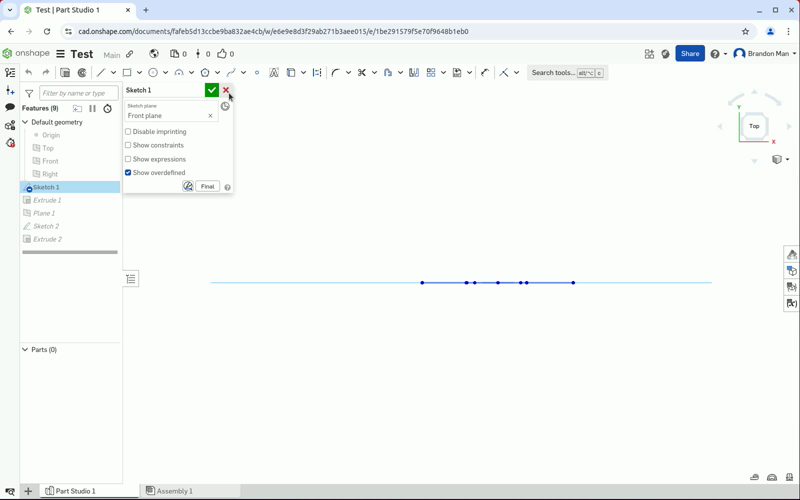
click(229, 92)
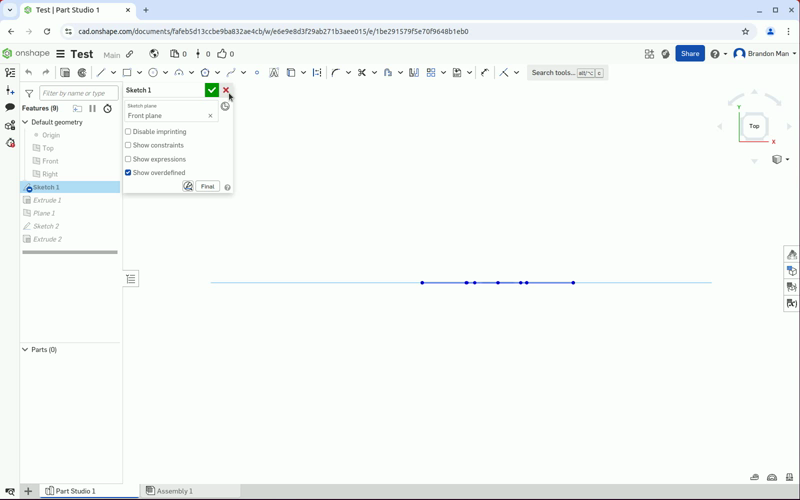
key(shift+s)
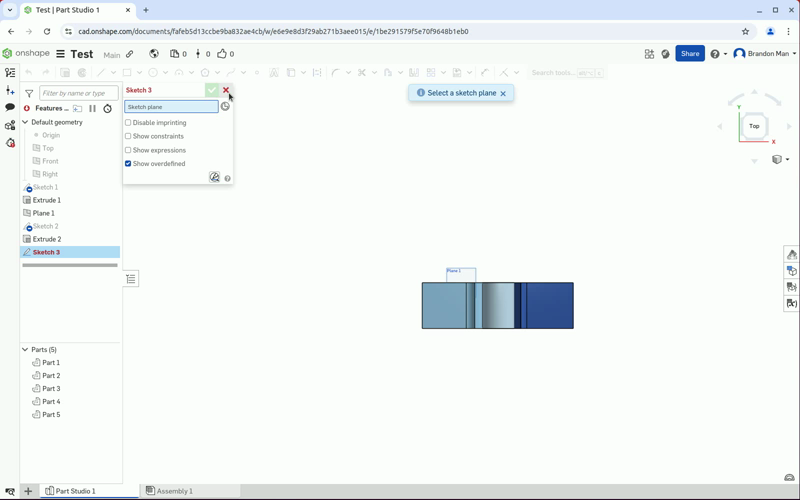
mouse_move(73, 215)
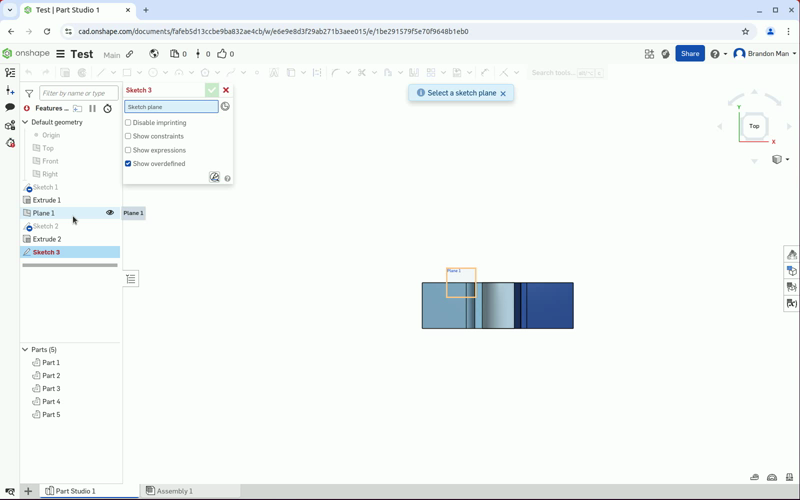
click(73, 215)
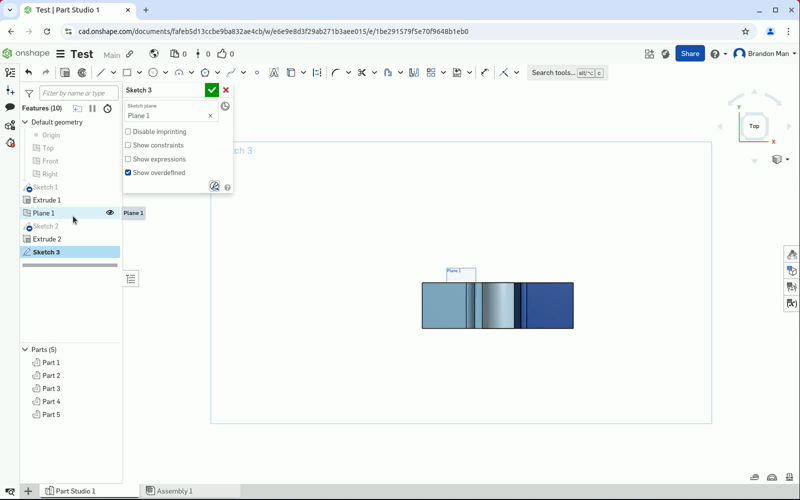
mouse_move(73, 352)
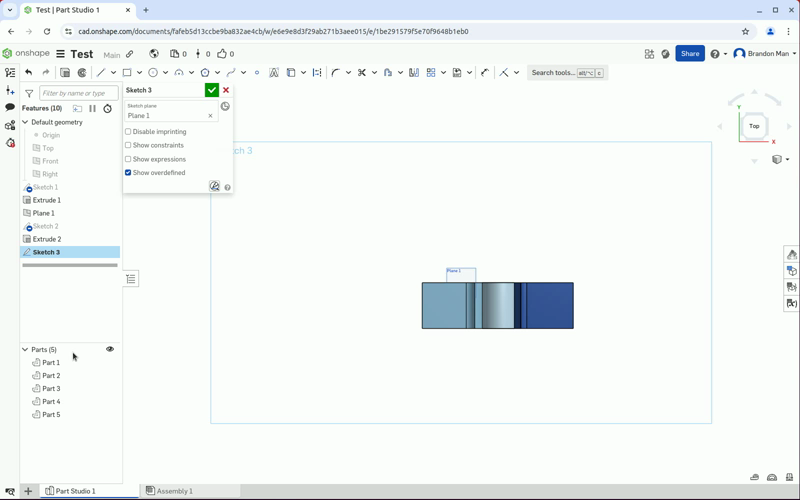
key(y)
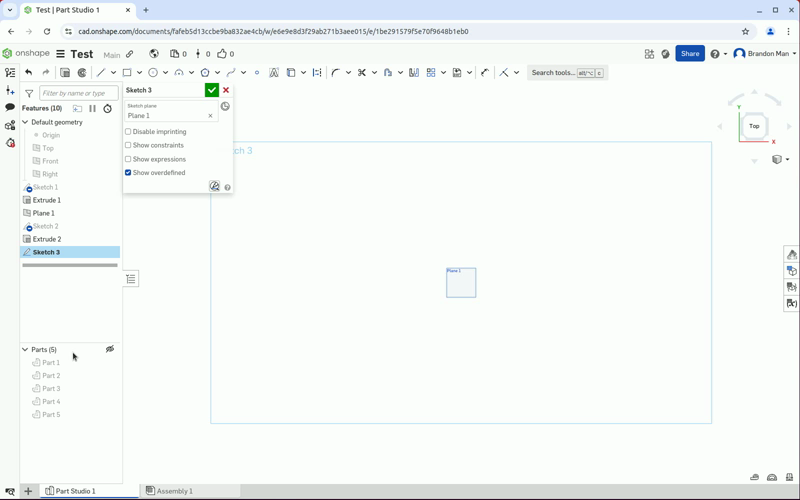
key(c)
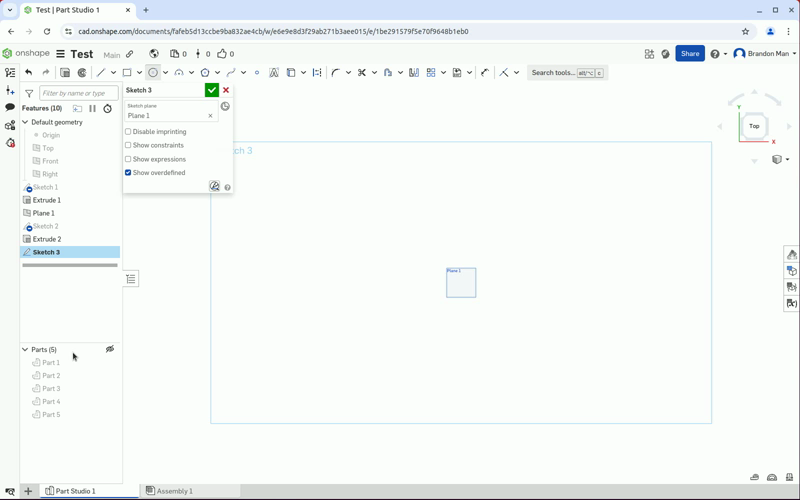
key_down(shift)
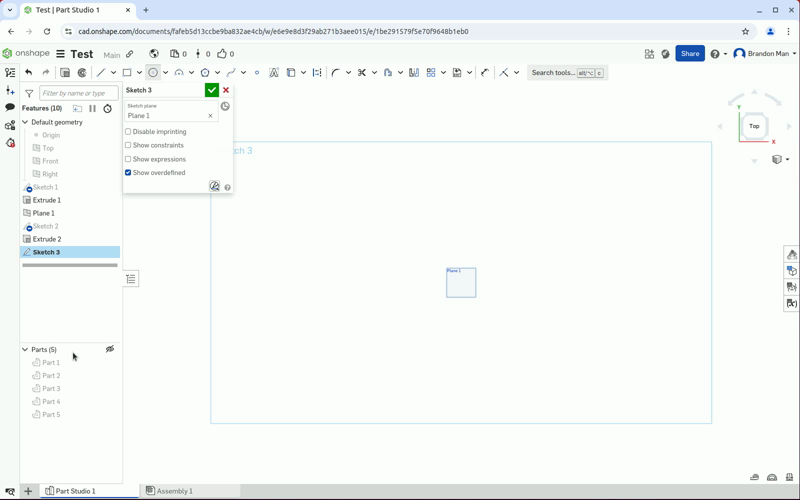
mouse_move(445, 305)
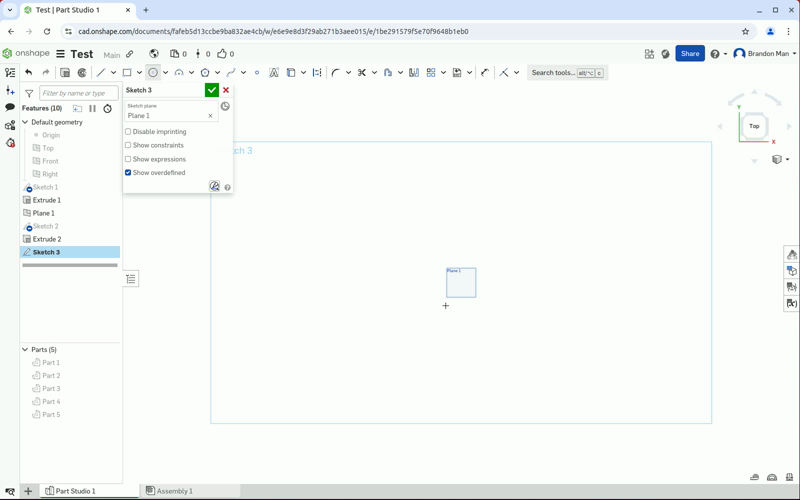
click(445, 305)
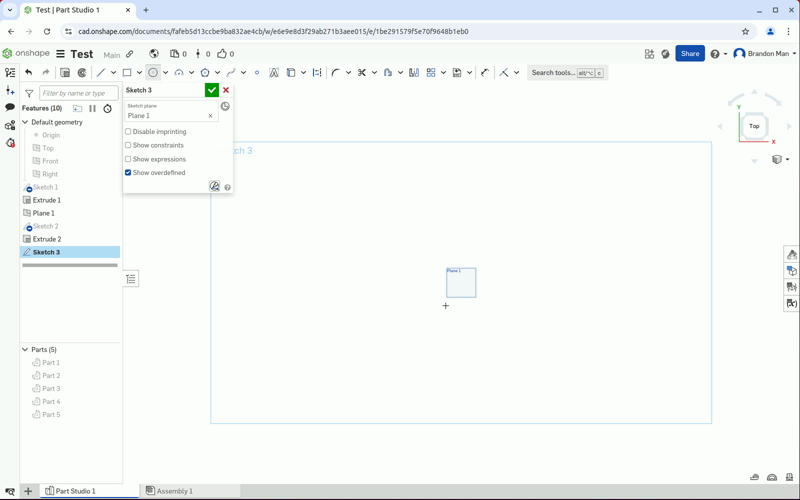
key_up(shift)
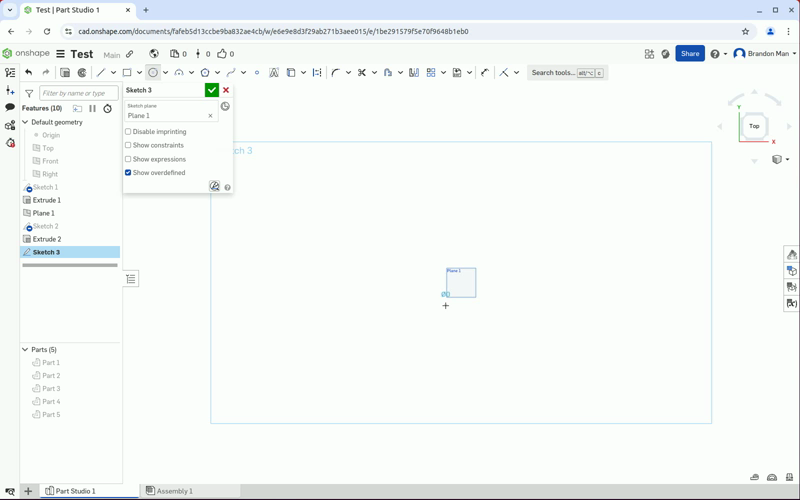
mouse_move(453, 305)
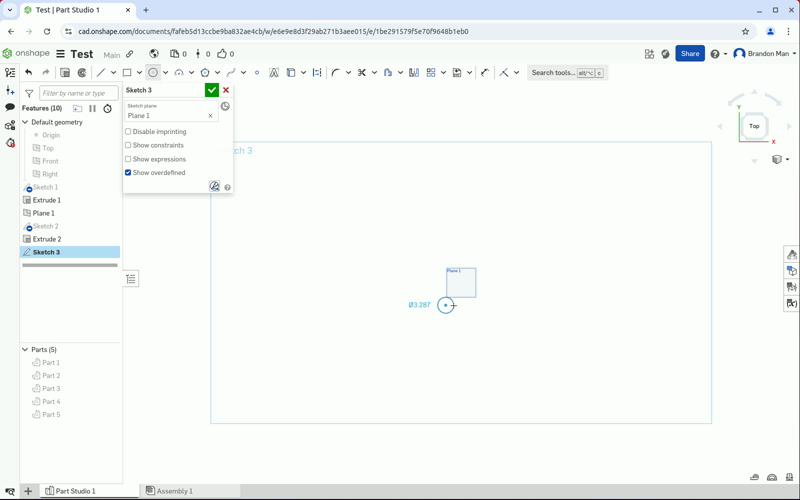
click(453, 305)
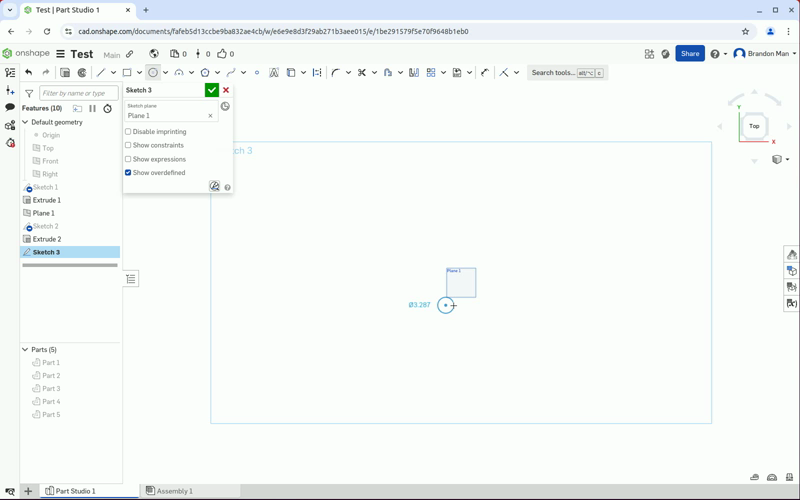
key(esc)
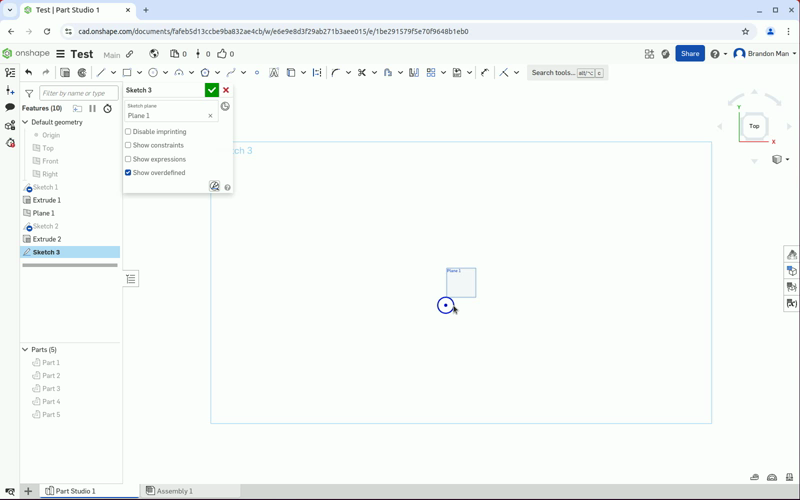
mouse_move(443, 307)
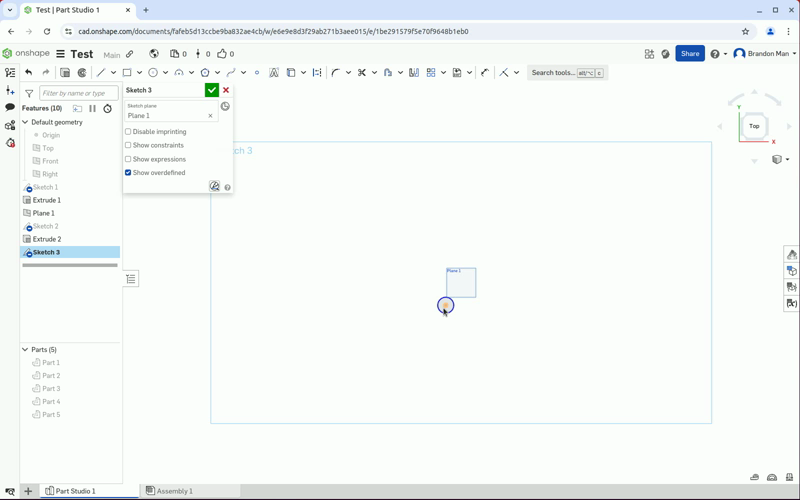
scroll(6)
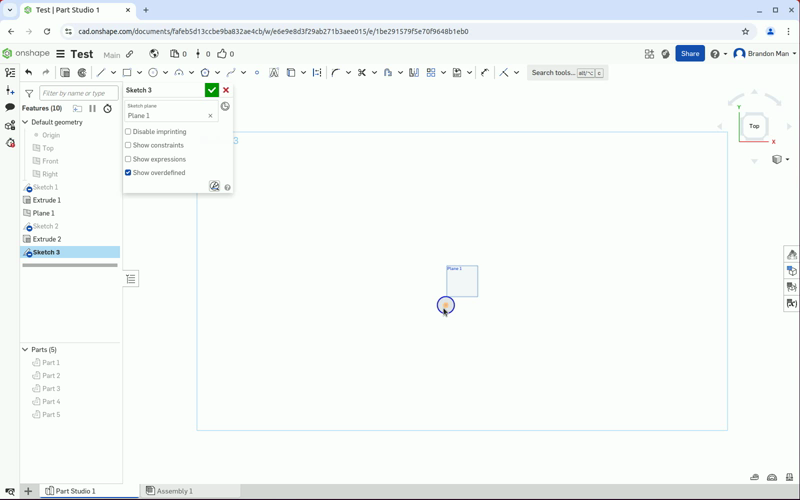
scroll(6)
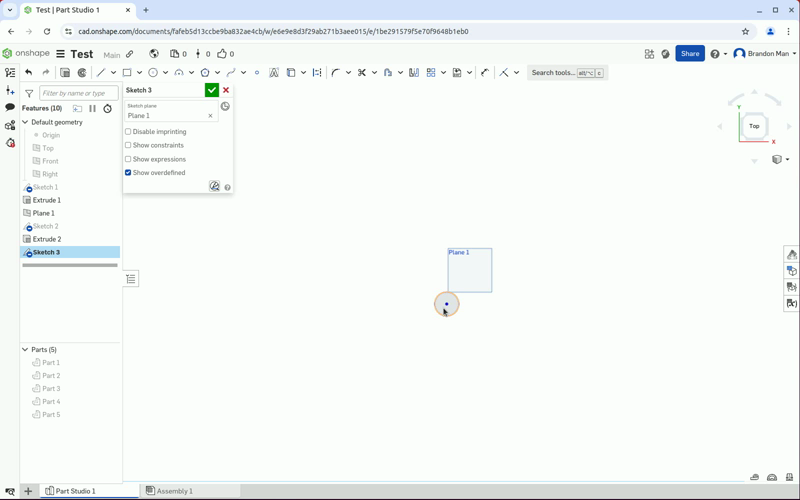
scroll(6)
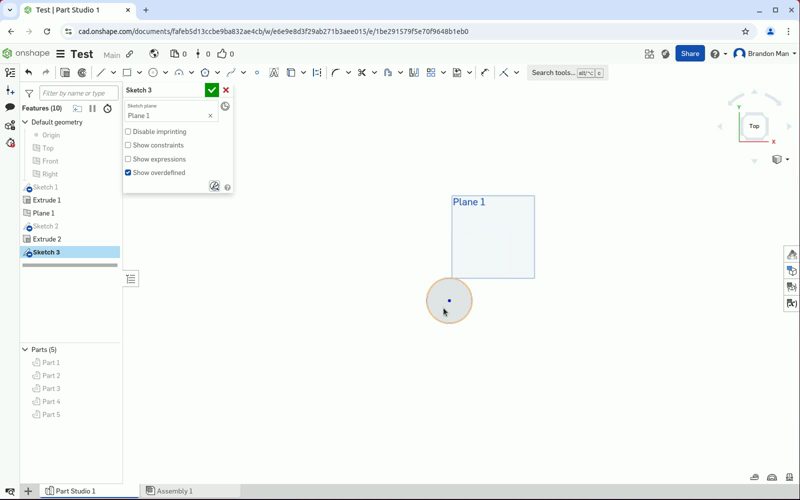
scroll(6)
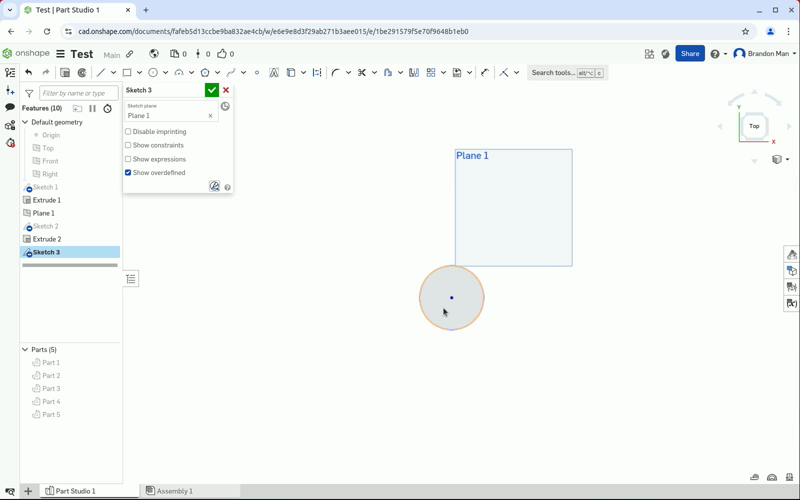
scroll(6)
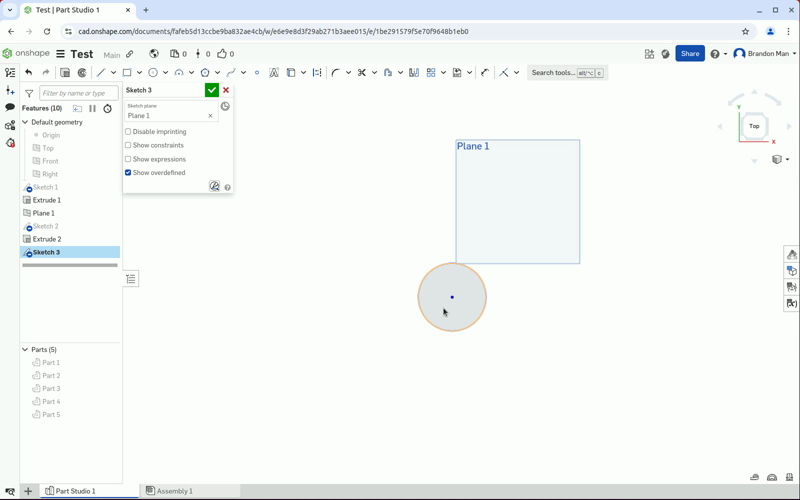
scroll(6)
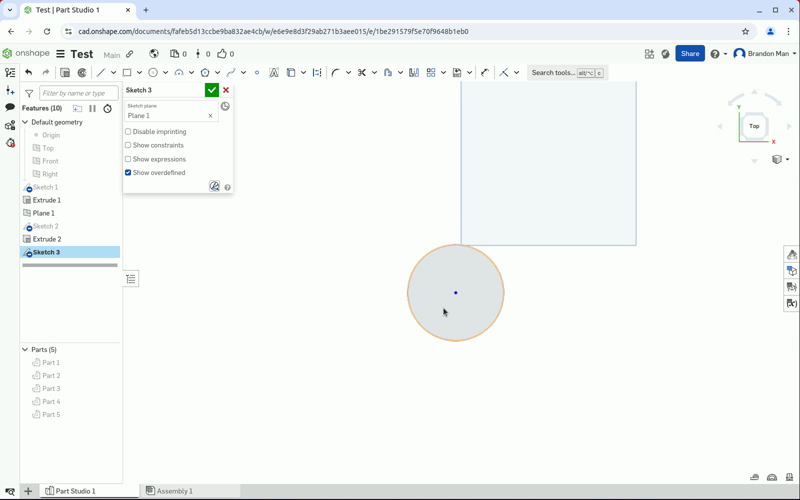
scroll(6)
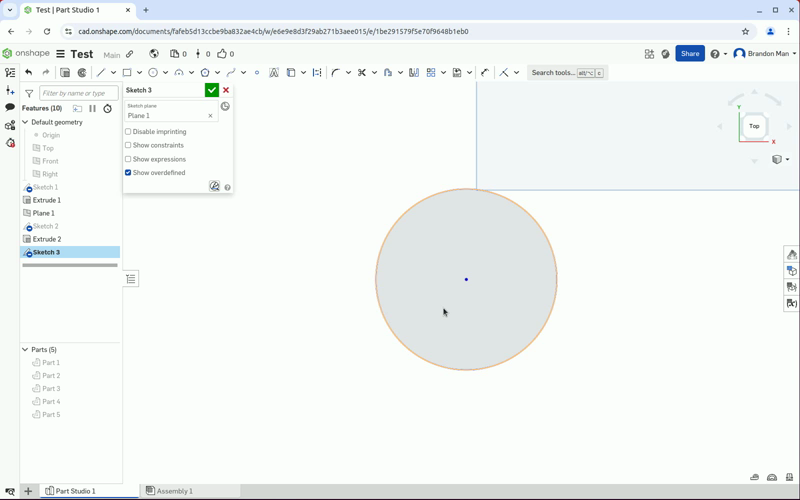
click(443, 307)
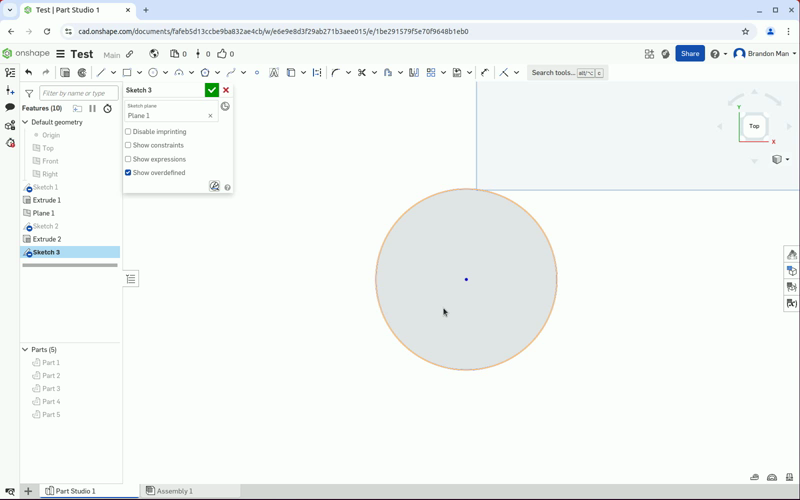
scroll(-6)
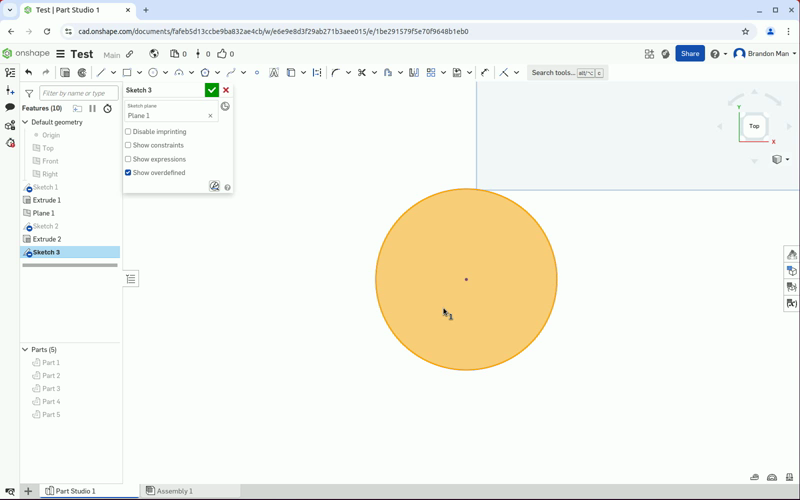
scroll(-6)
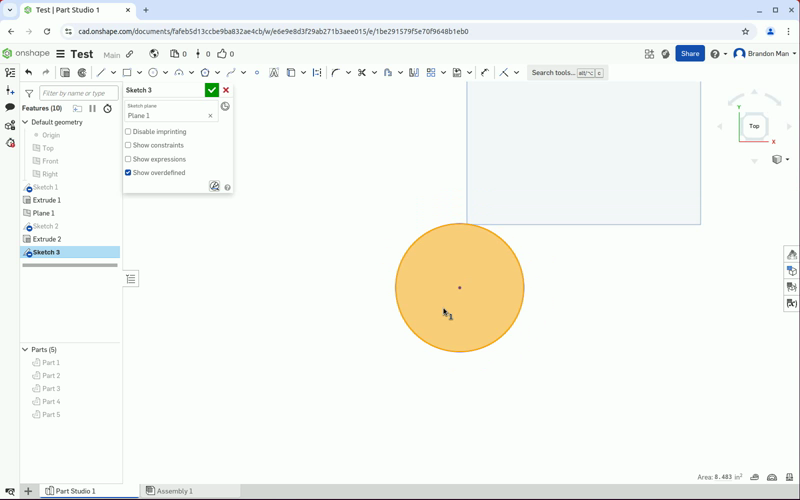
scroll(-6)
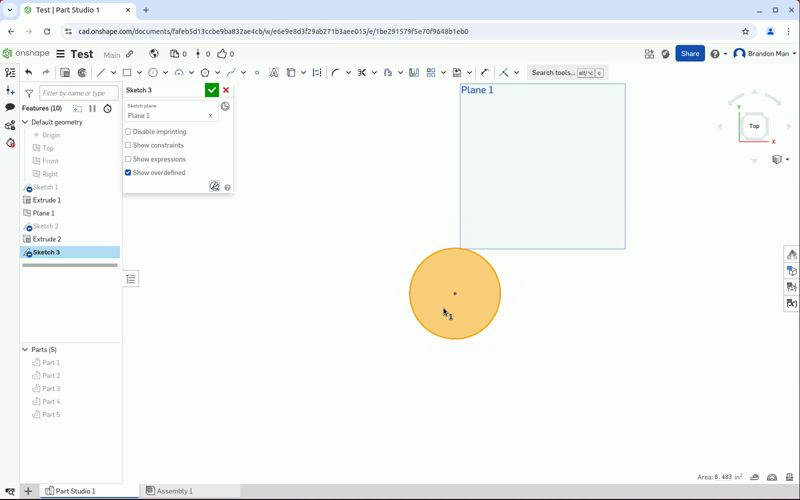
scroll(-6)
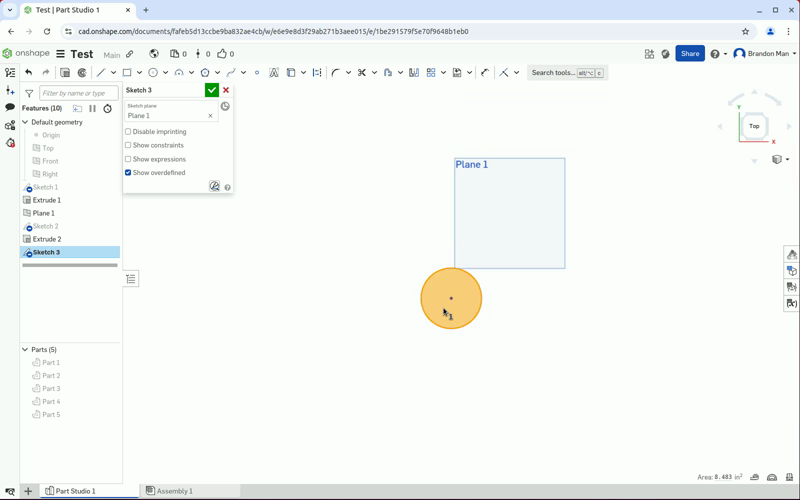
scroll(-6)
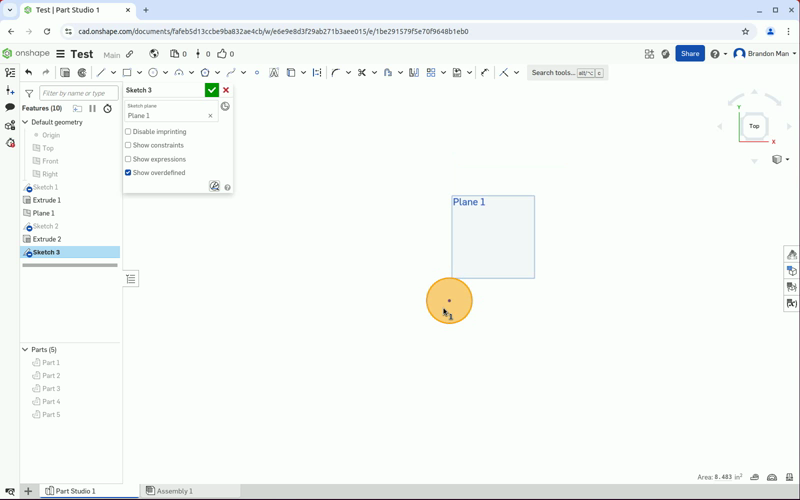
scroll(-6)
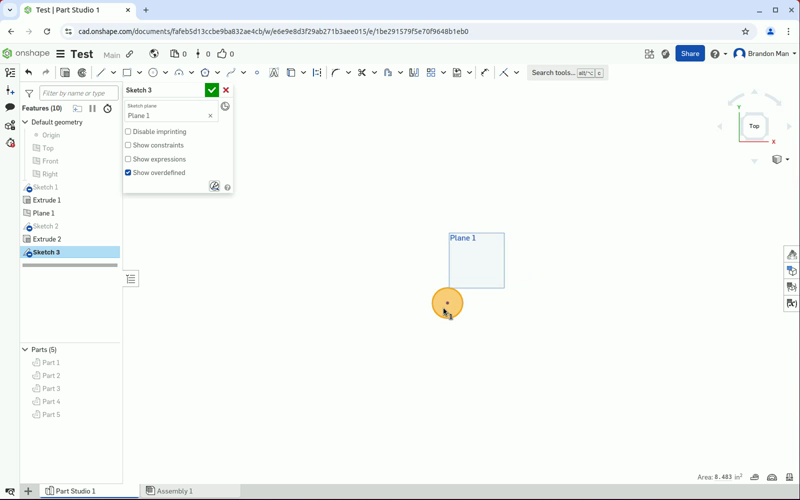
scroll(-6)
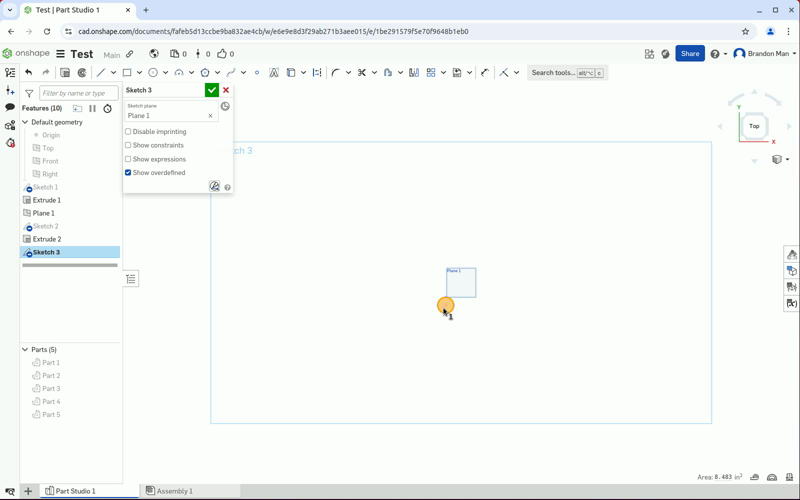
mouse_move(73, 352)
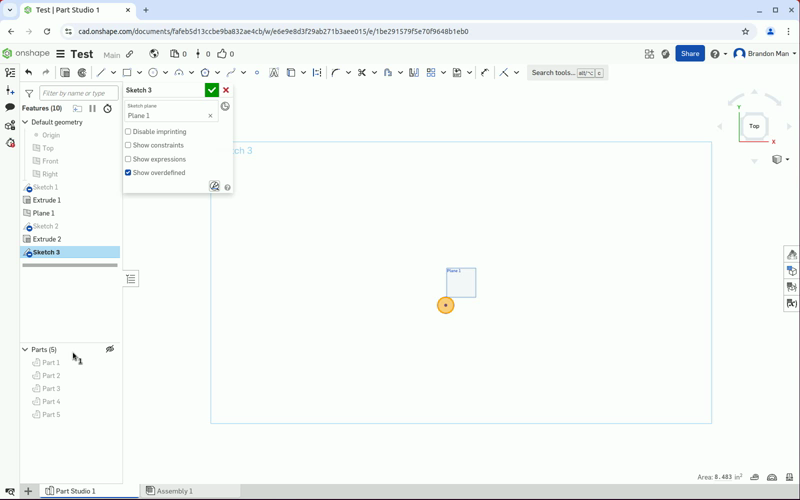
key(shift+y)
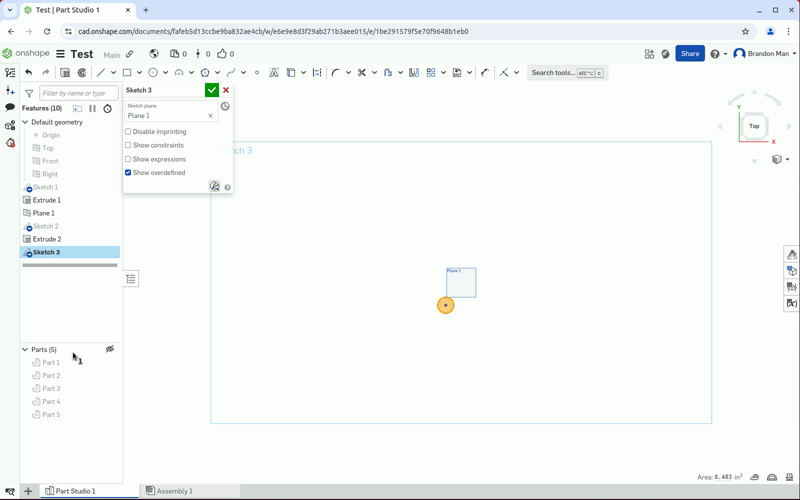
key(shift+e)
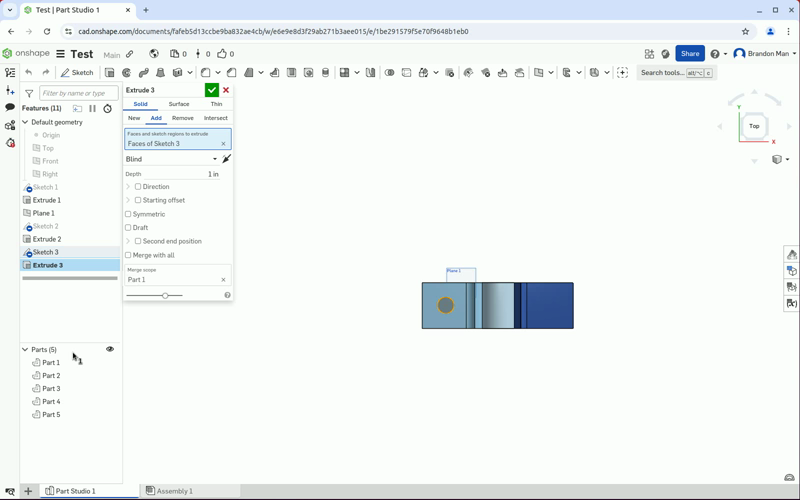
mouse_move(143, 106)
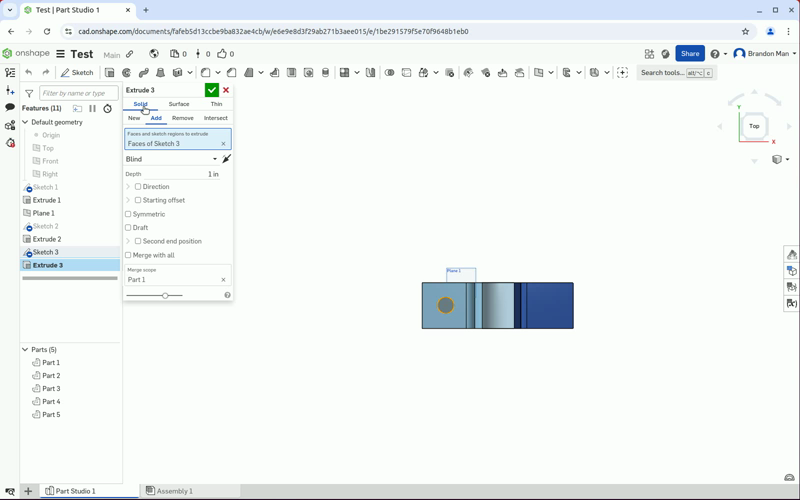
click(143, 106)
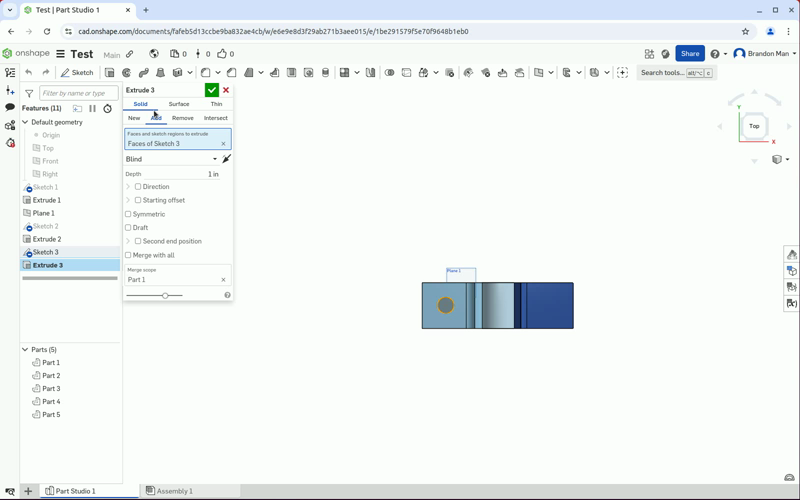
mouse_move(186, 120)
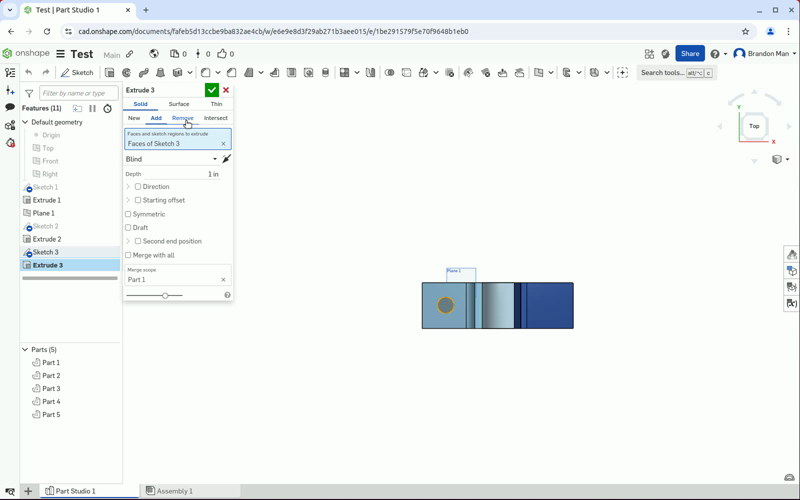
click(186, 120)
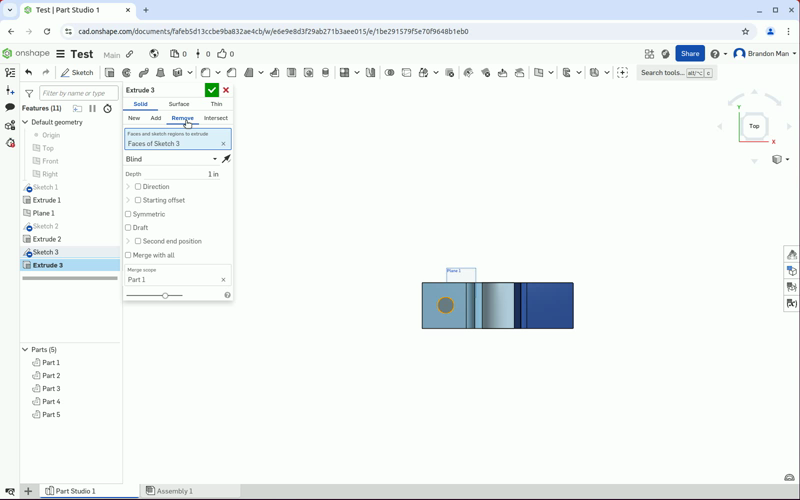
key(tab, 4)
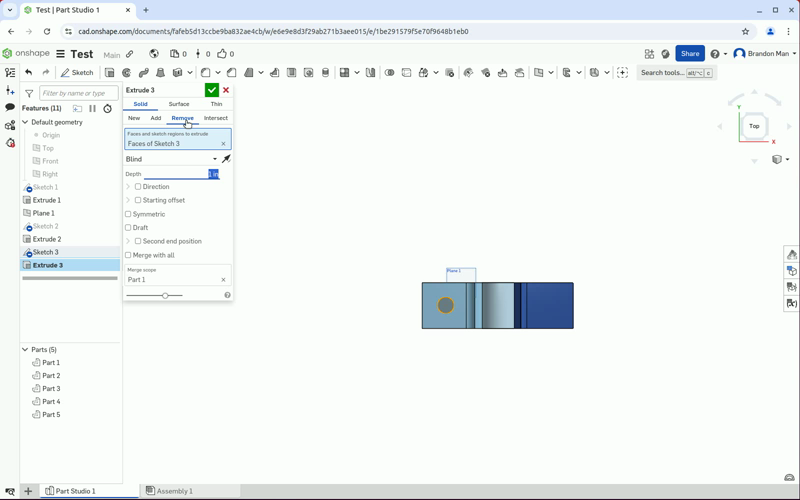
text(6.258)
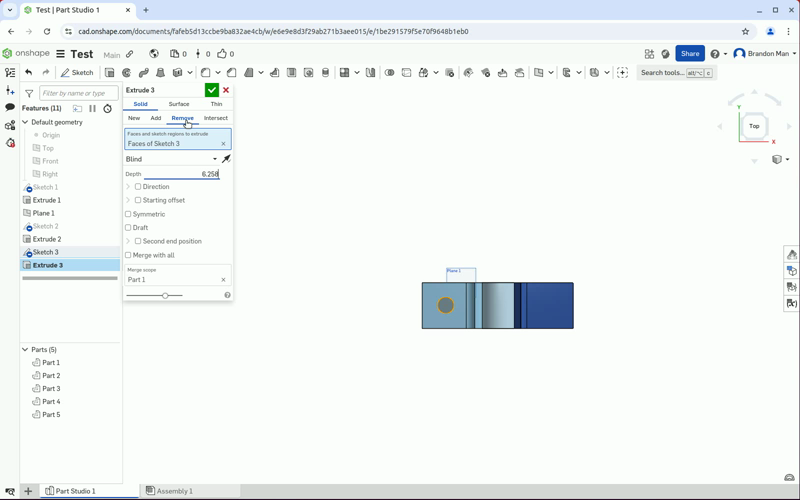
key(tab, 6)
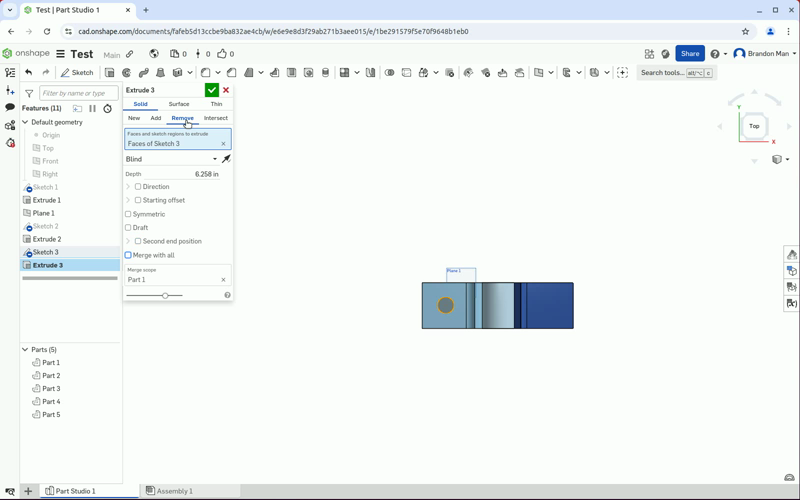
key(space)
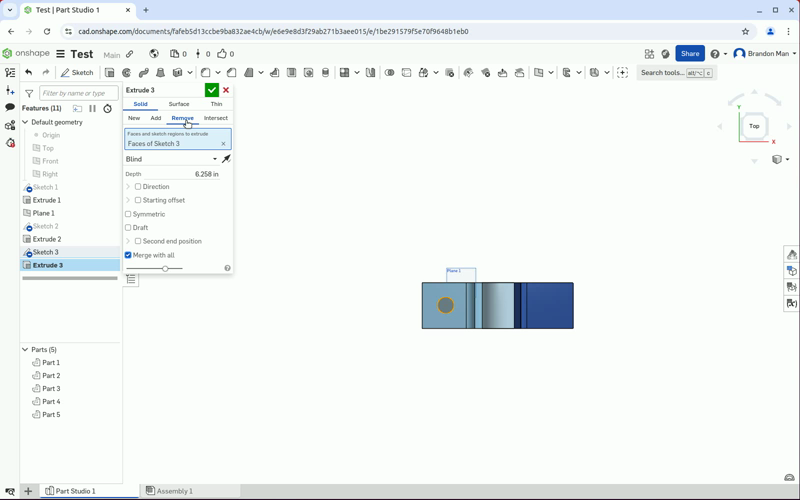
key(enter)
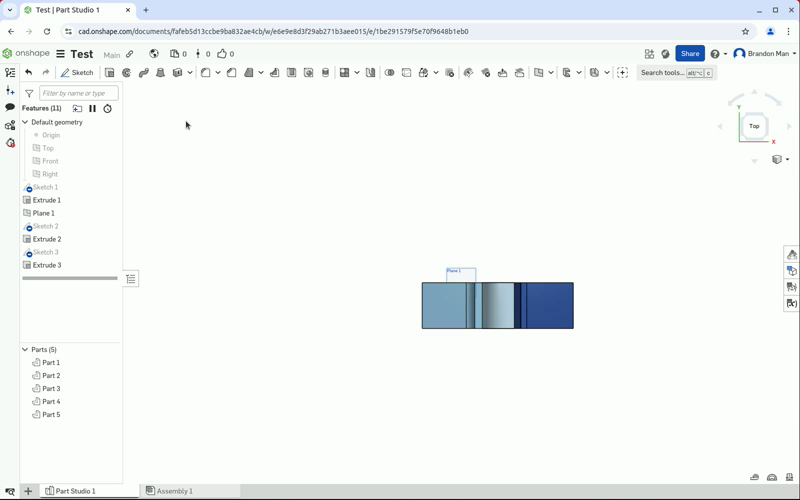
key(shift+h)
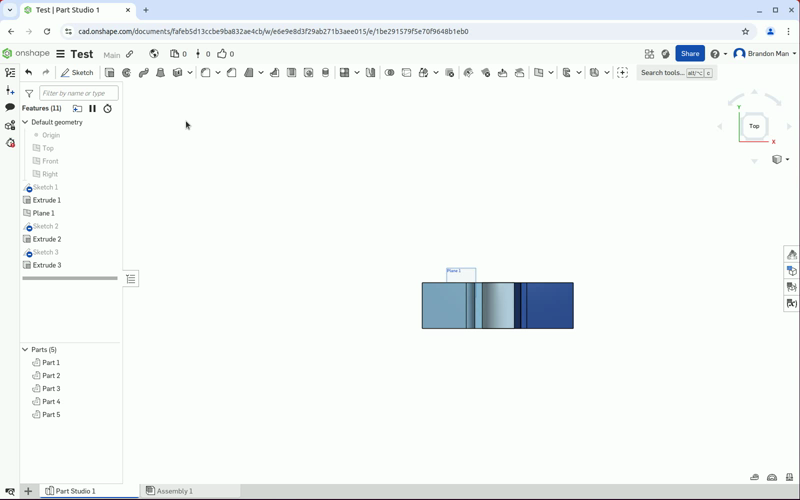
key(shift+h)
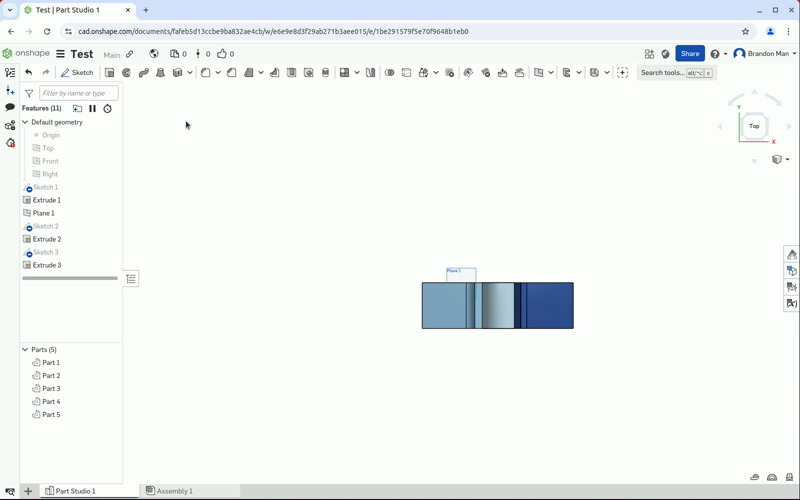
key(shift+7)
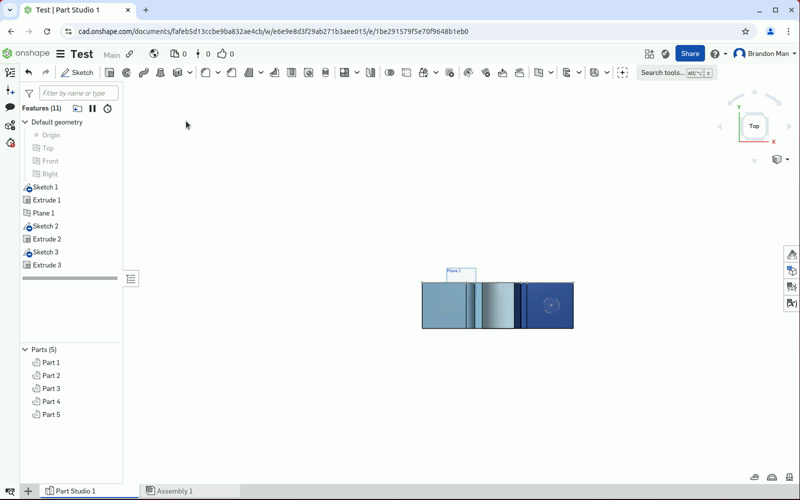
key(up, 3)
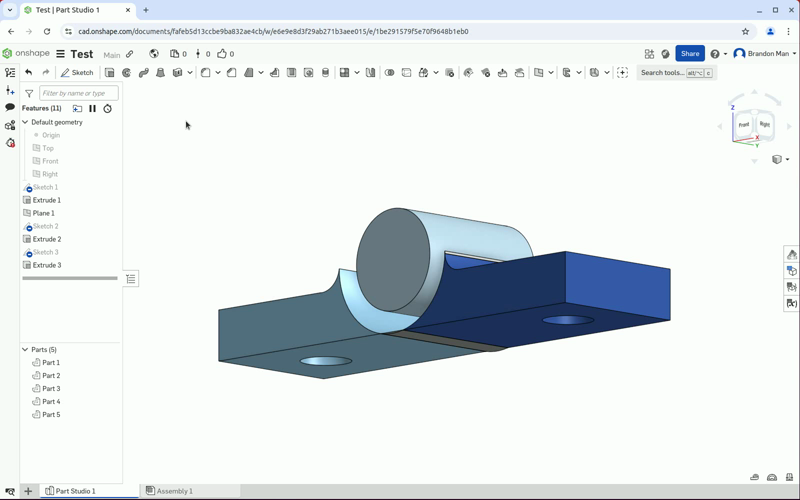
key(left, 3)
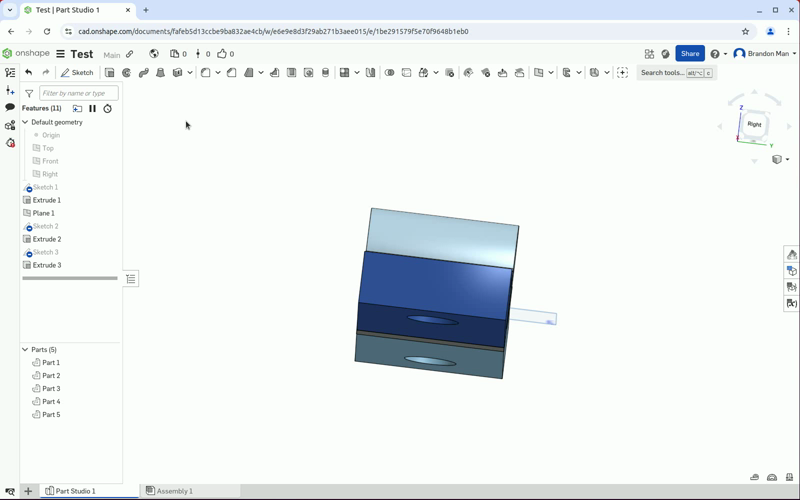
key(right, 3)
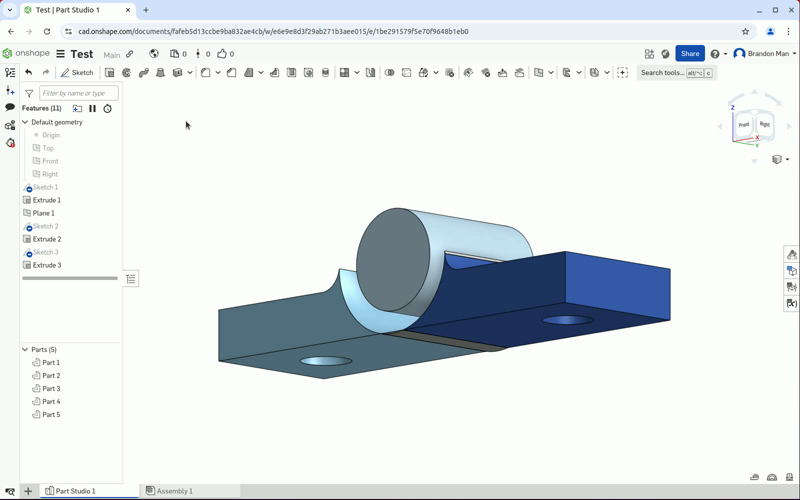
key(down, 3)
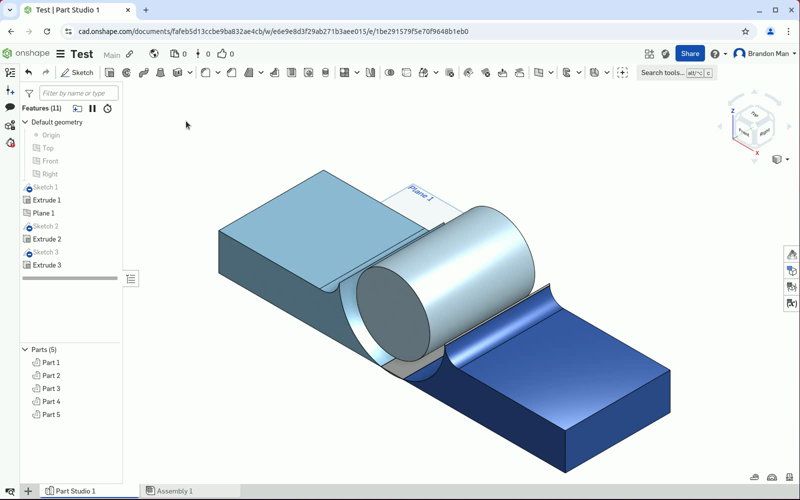
mouse_move(73, 189)
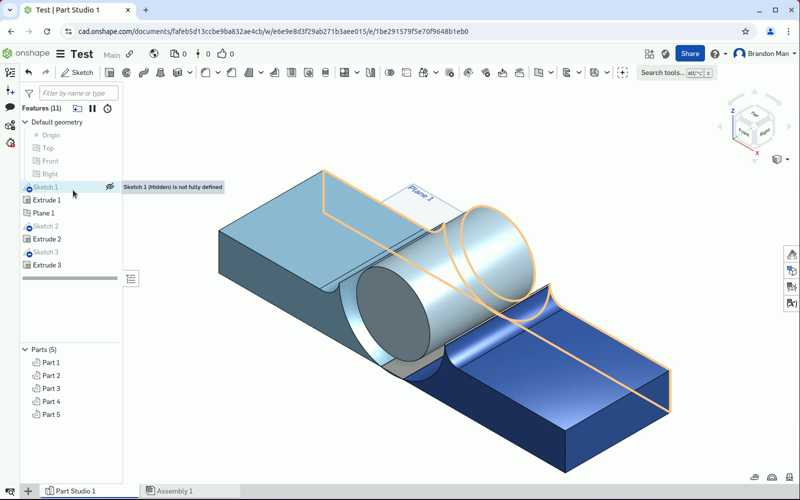
click(73, 189)